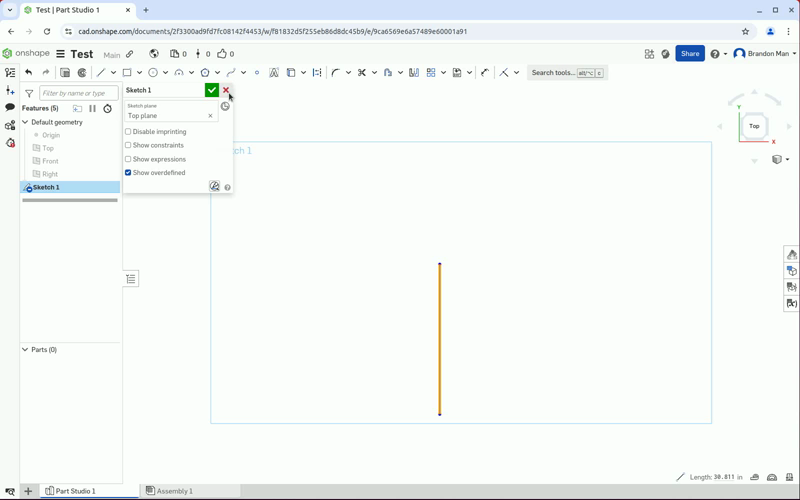
key(shift+h)
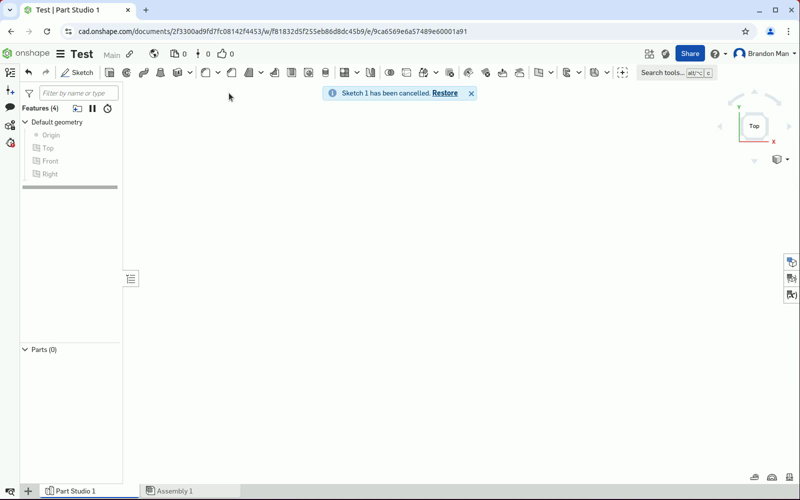
mouse_move(73, 352)
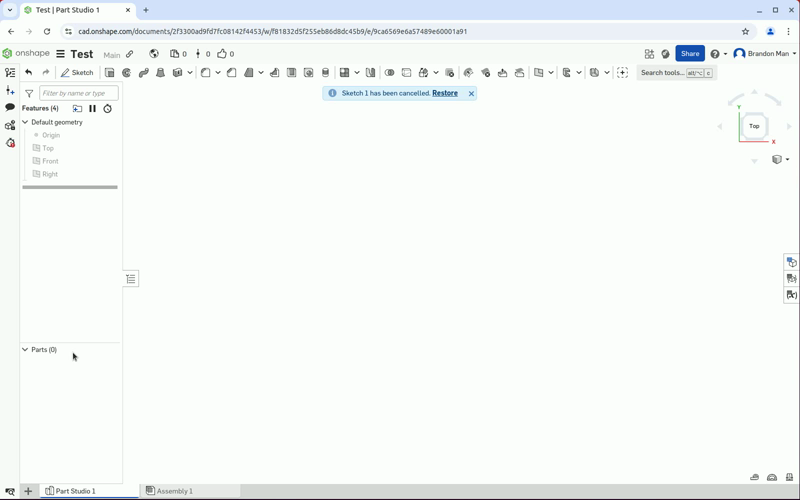
key(y)
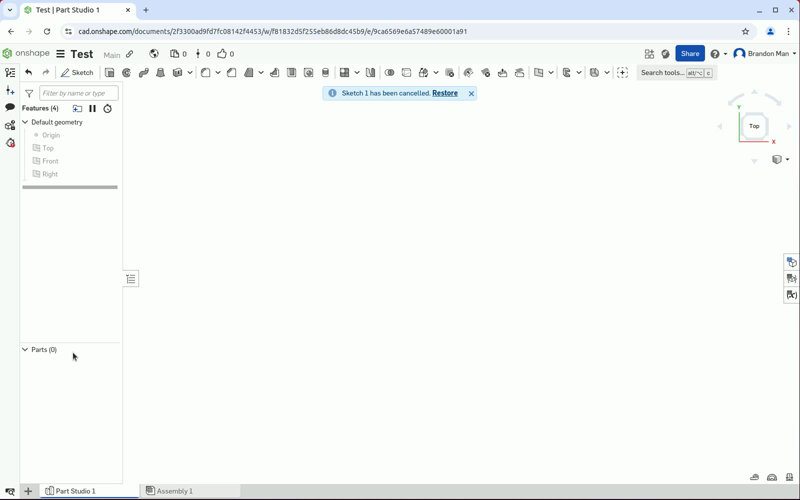
key(shift+p)
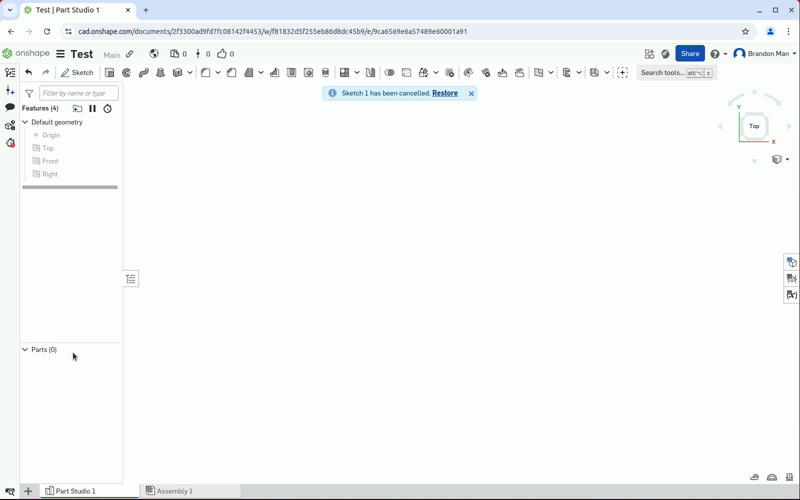
key(space)
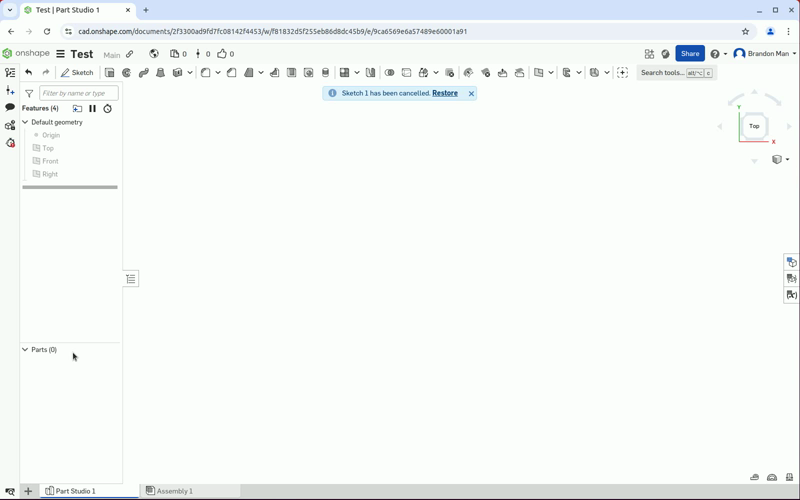
key_down(shift)
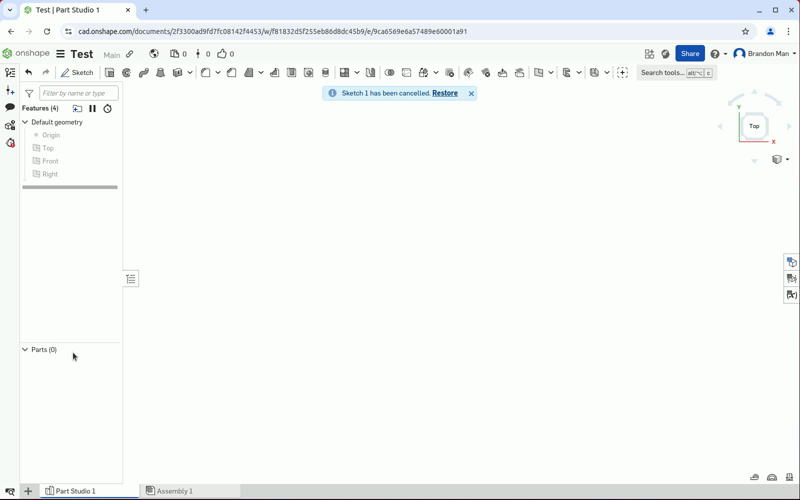
key(up)
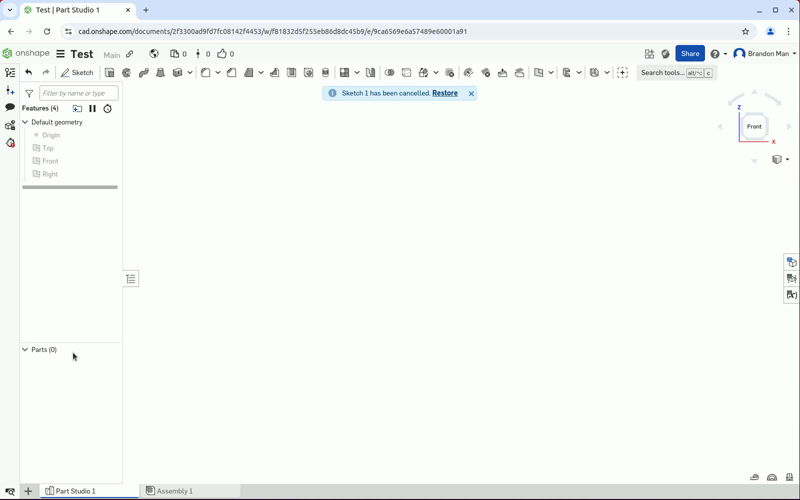
key_up(shift)
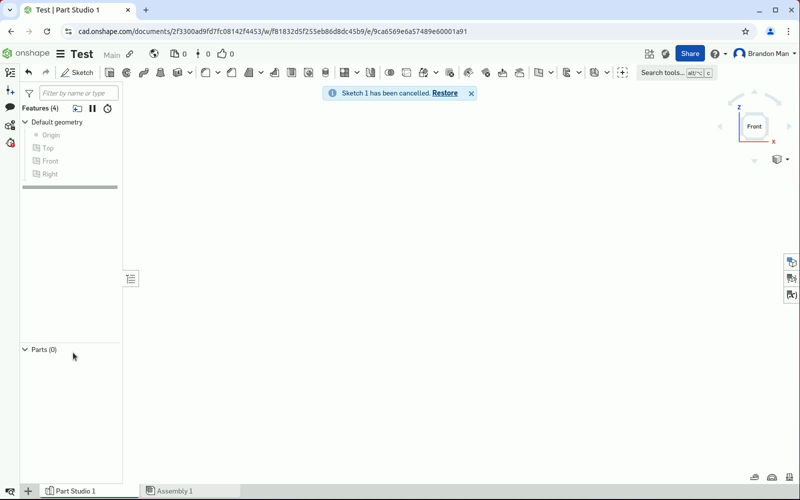
mouse_move(73, 352)
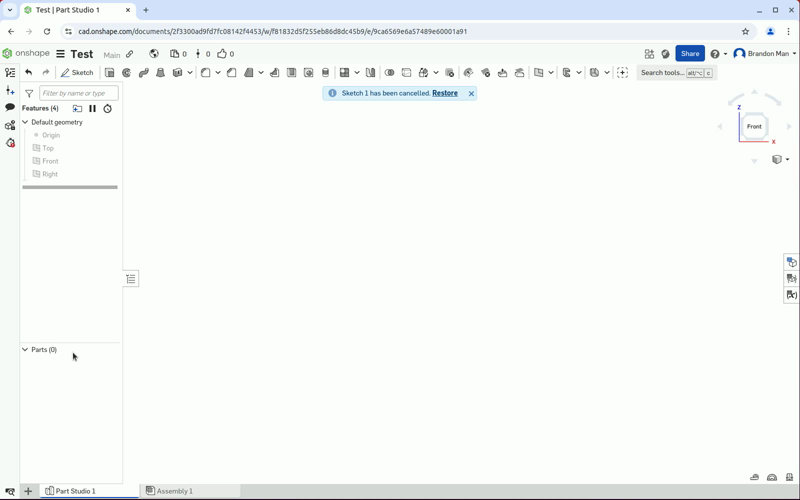
key(shift+y)
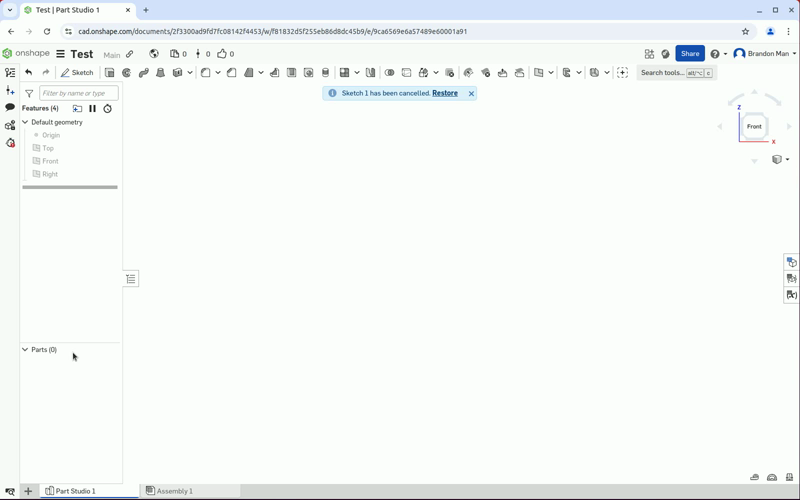
key(shift+s)
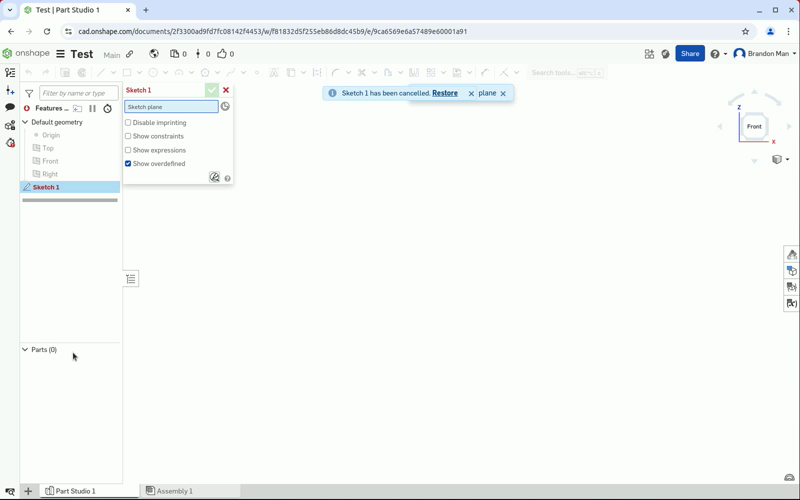
mouse_move(73, 163)
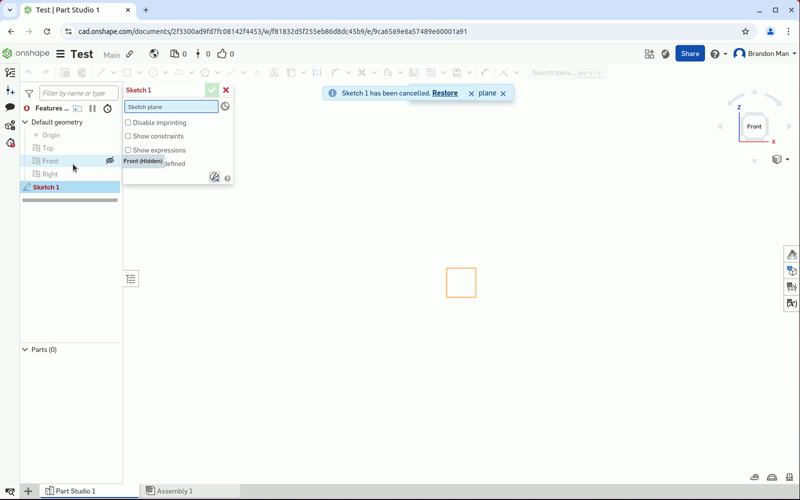
click(73, 163)
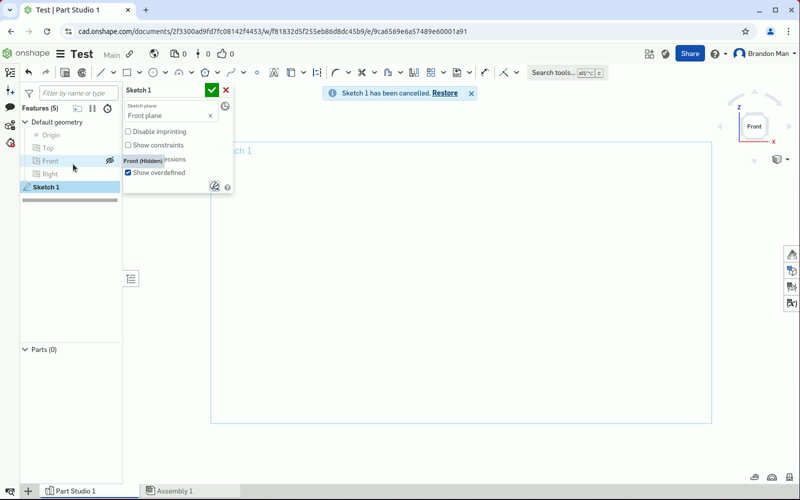
mouse_move(73, 352)
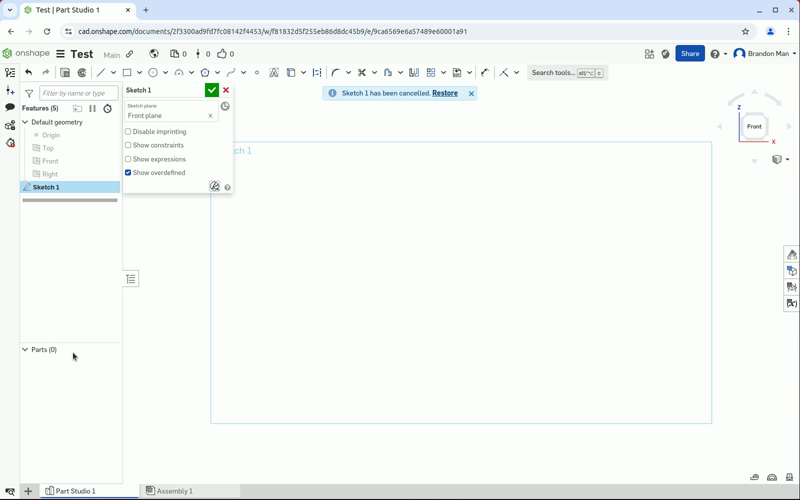
key(y)
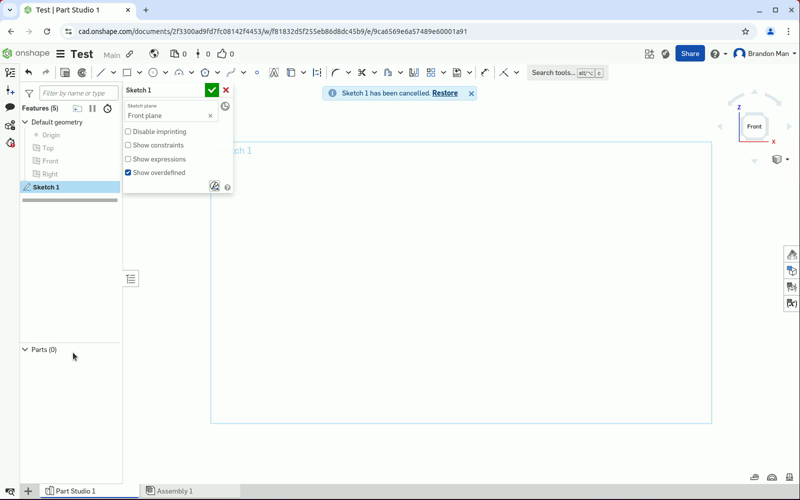
key(l)
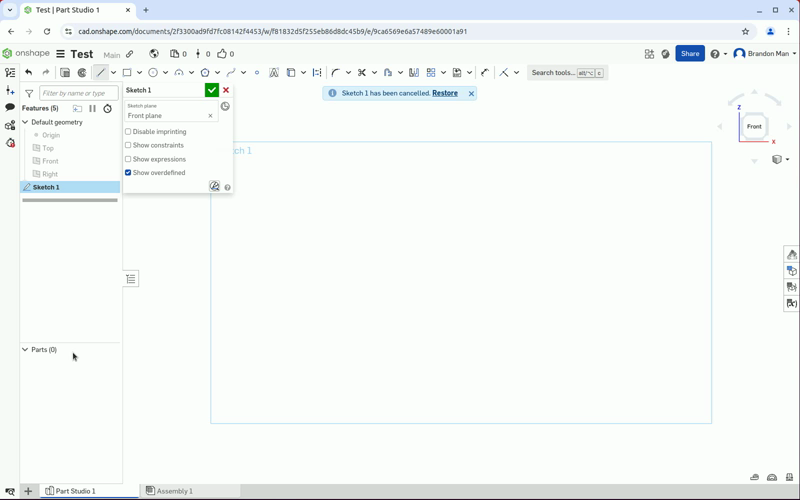
key_down(shift)
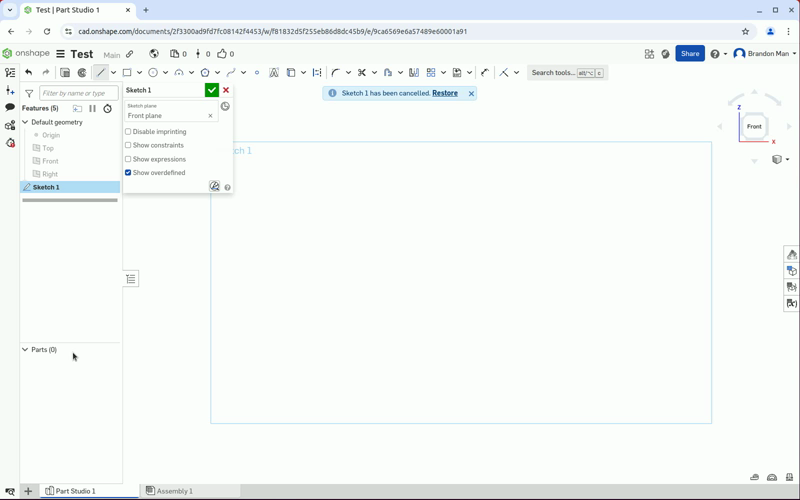
mouse_move(431, 237)
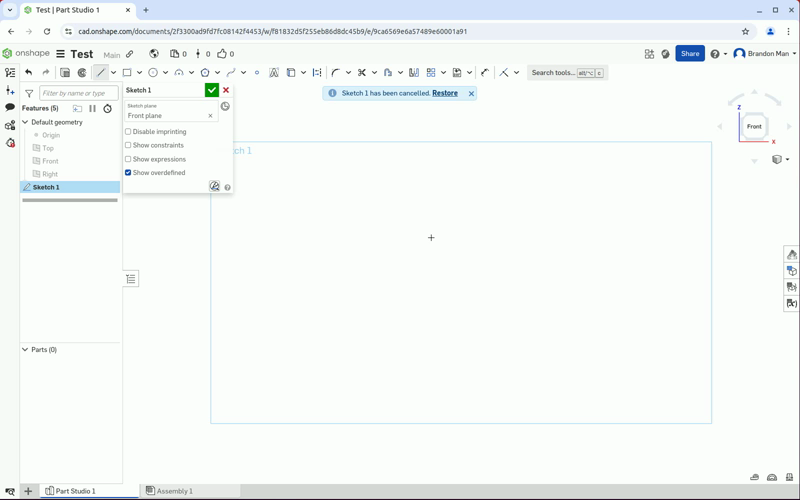
click(431, 237)
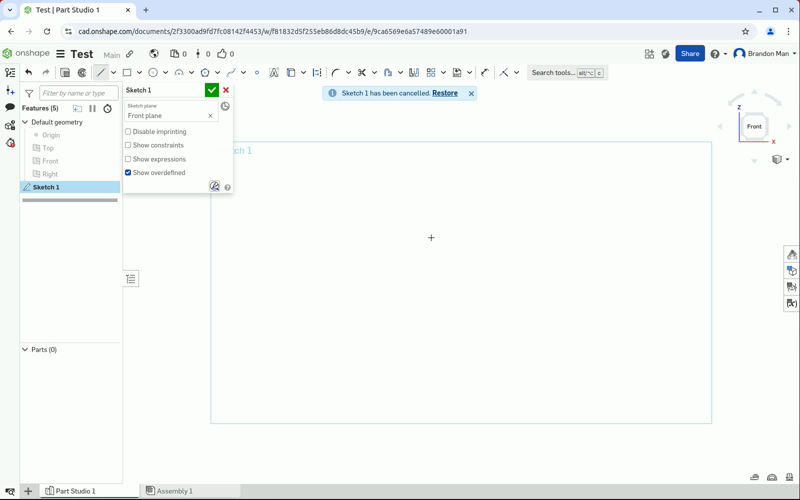
key_up(shift)
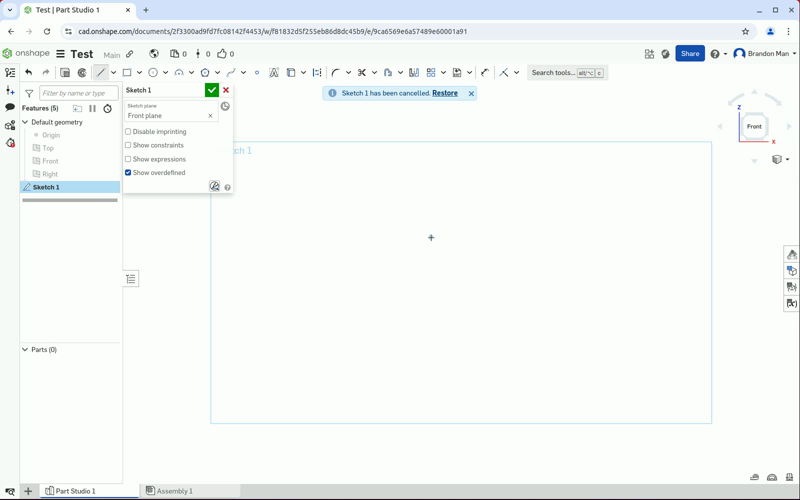
key_down(shift)
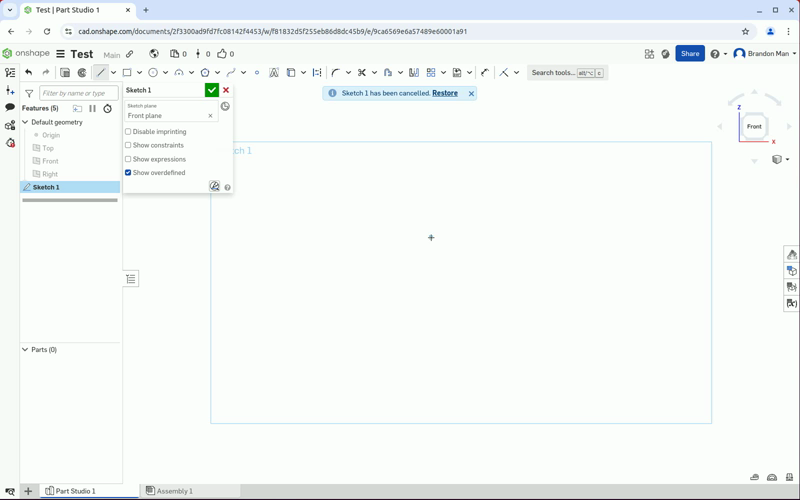
mouse_move(461, 237)
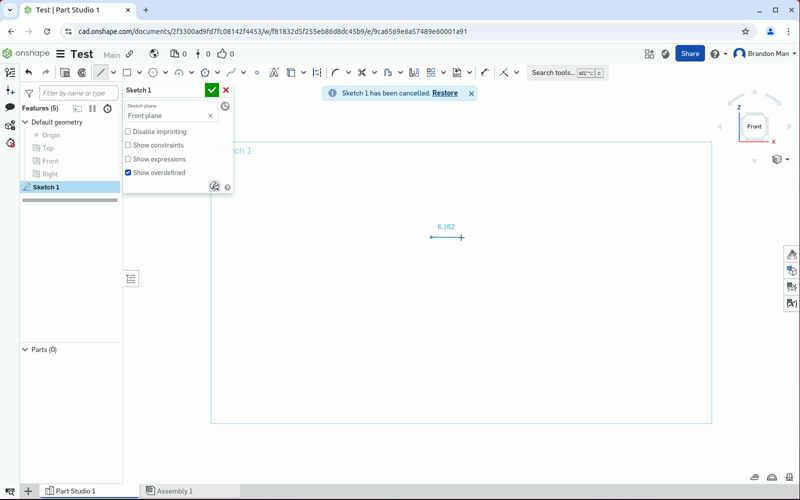
mouse_move(446, 237)
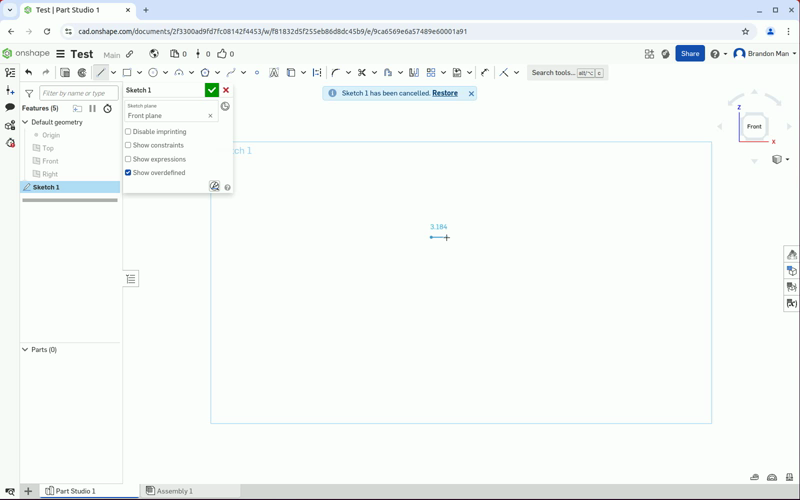
click(446, 237)
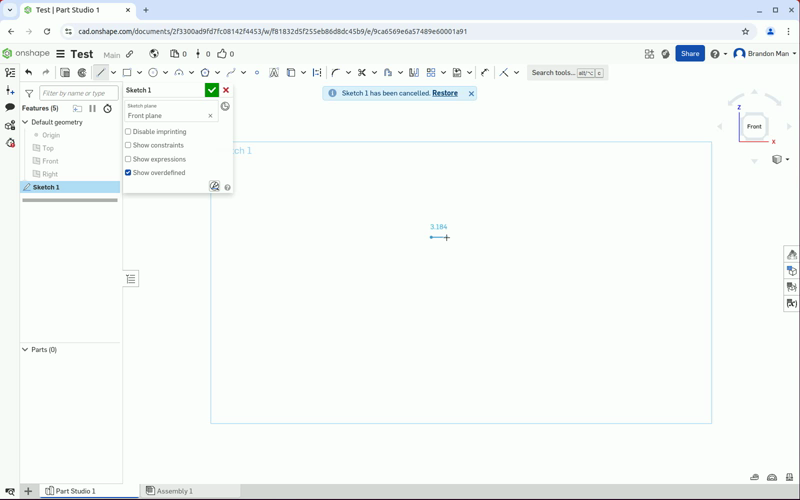
key_up(shift)
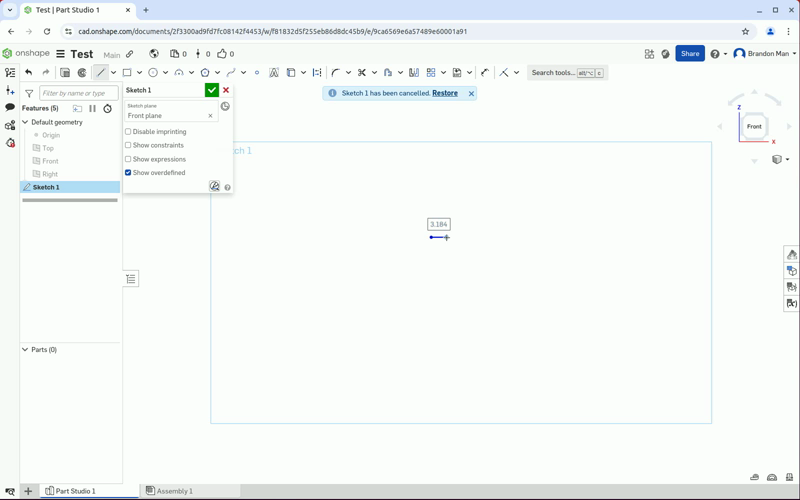
key(esc)
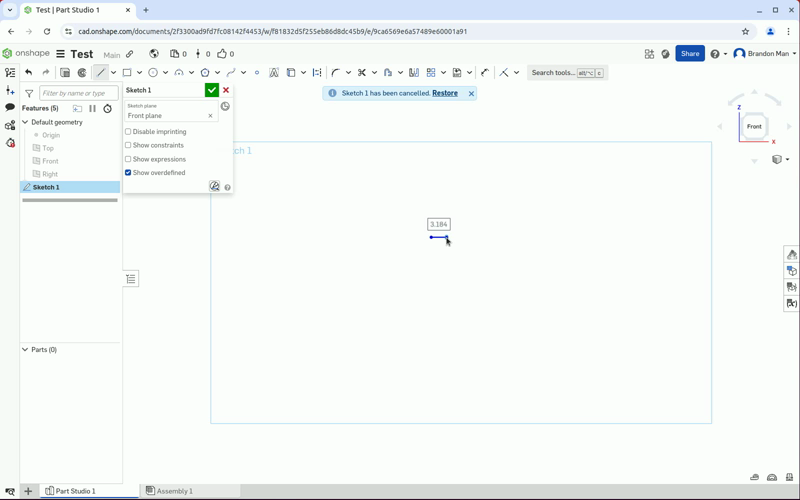
key(a)
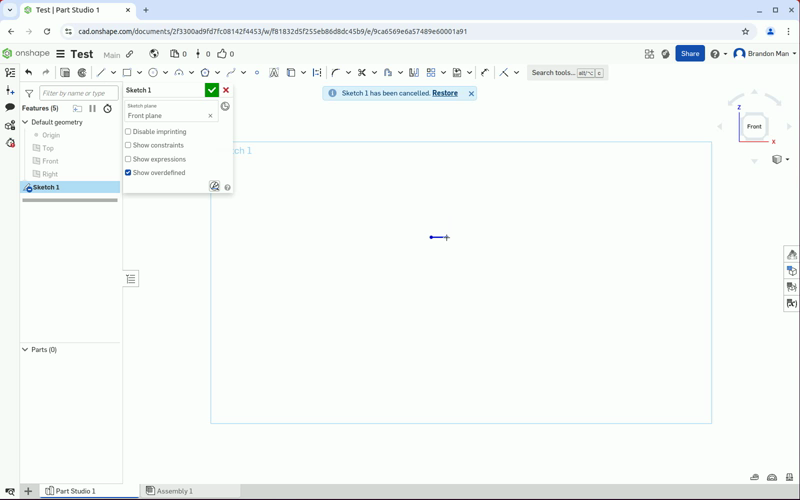
mouse_move(446, 237)
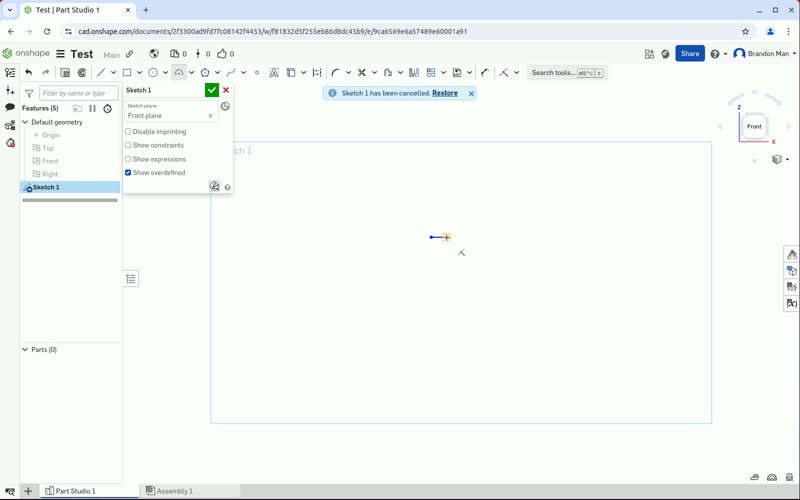
click(446, 237)
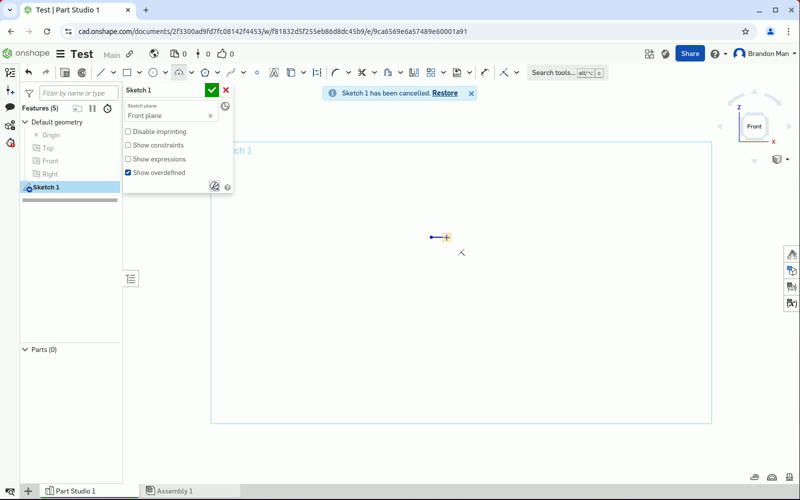
key_down(shift)
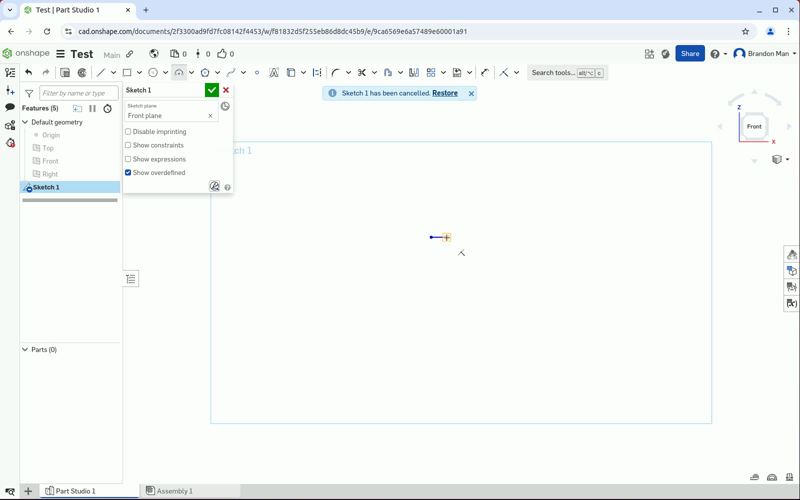
mouse_move(431, 222)
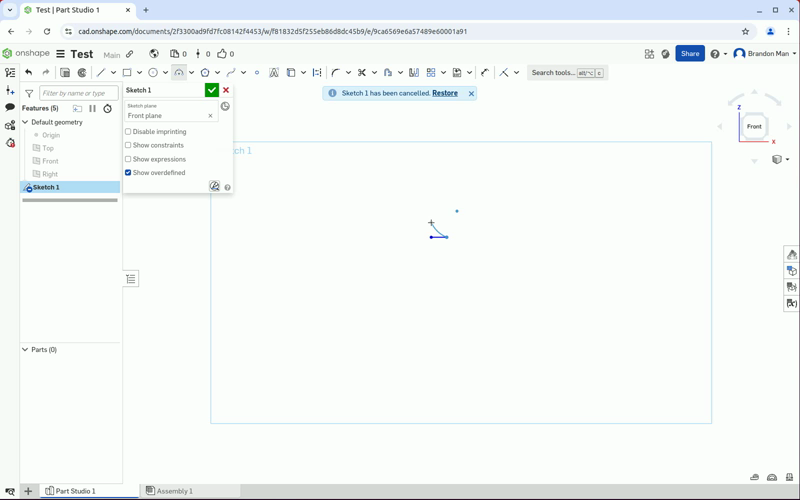
click(431, 222)
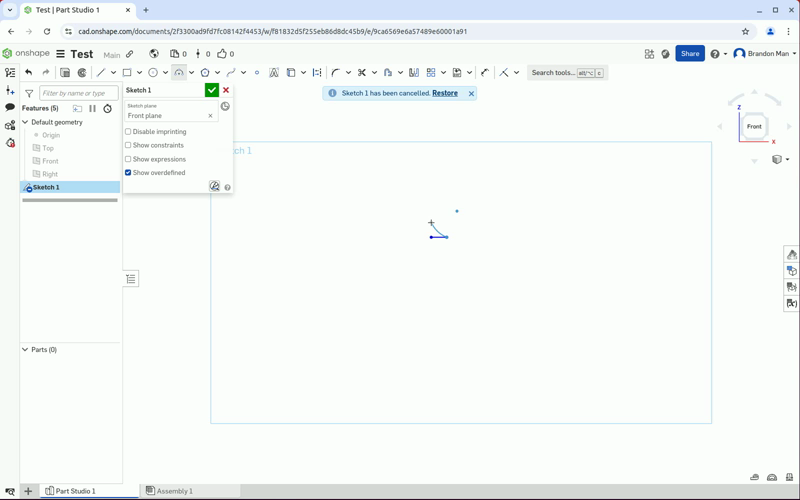
mouse_move(435, 232)
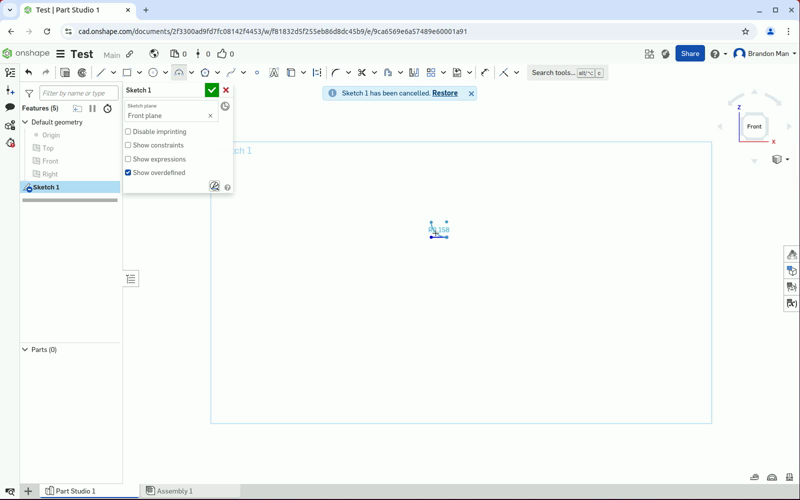
click(435, 232)
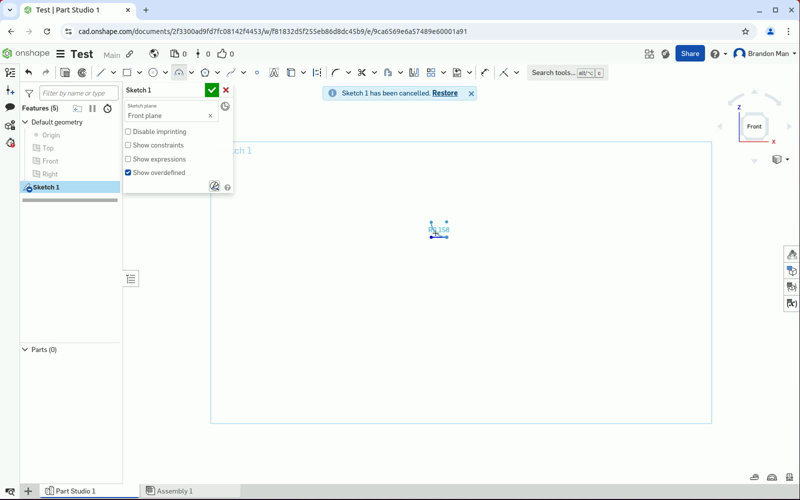
key_up(shift)
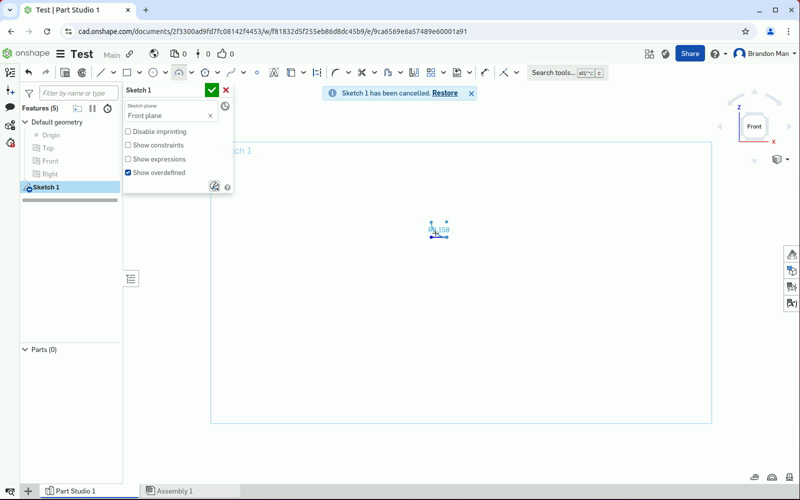
key(esc)
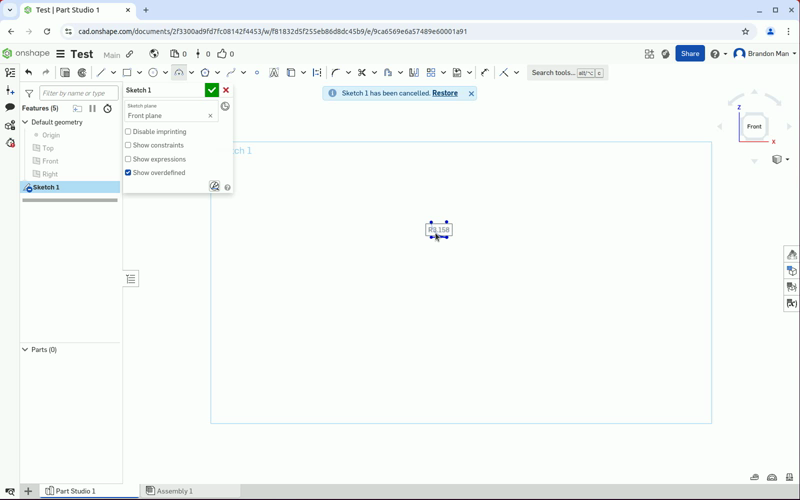
key(l)
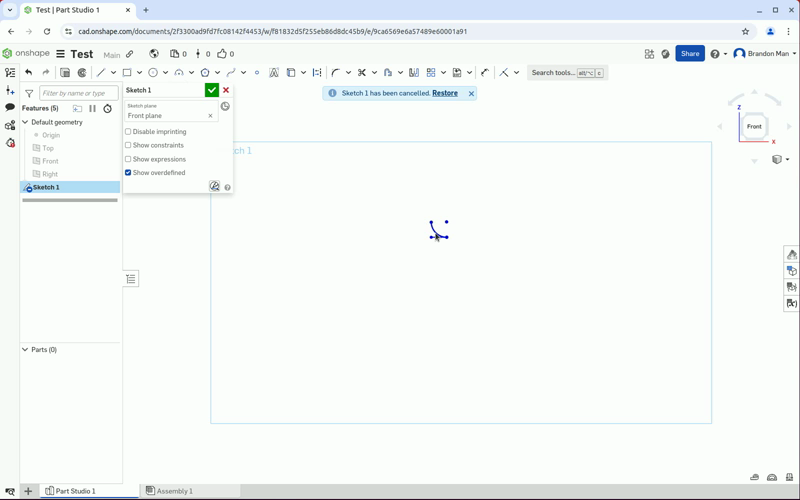
mouse_move(431, 222)
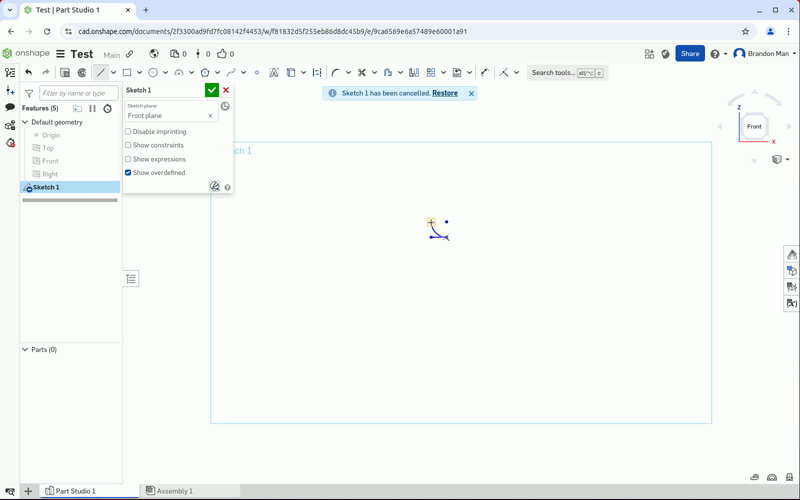
click(431, 222)
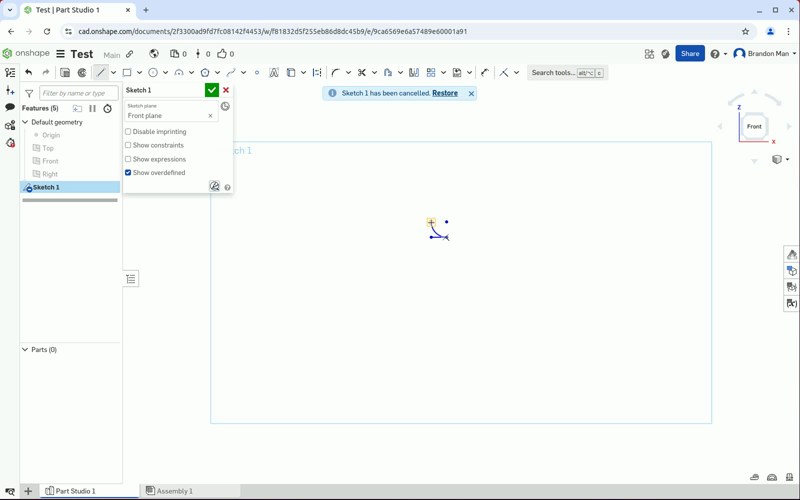
mouse_move(461, 222)
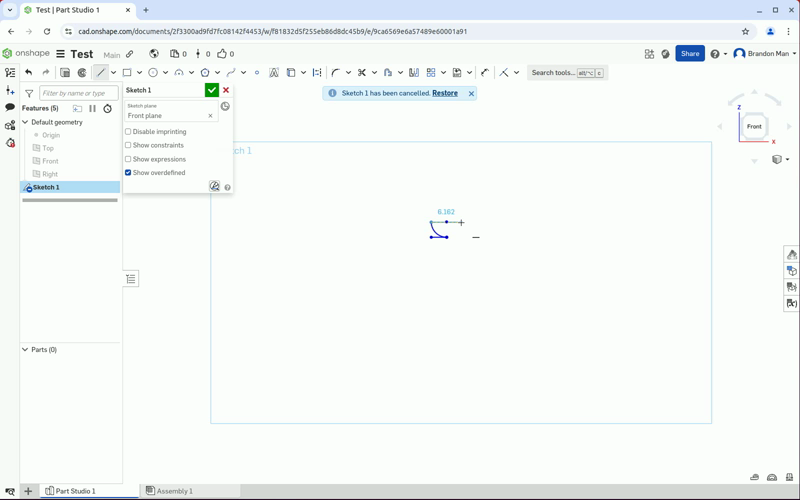
key_down(shift)
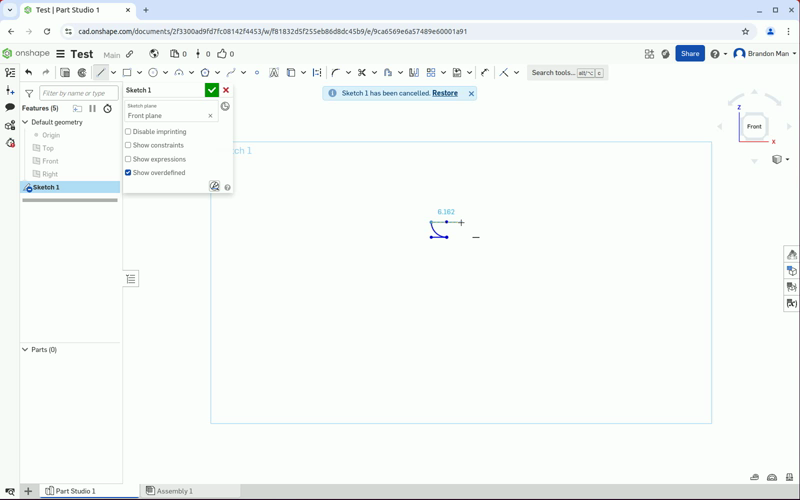
mouse_move(431, 237)
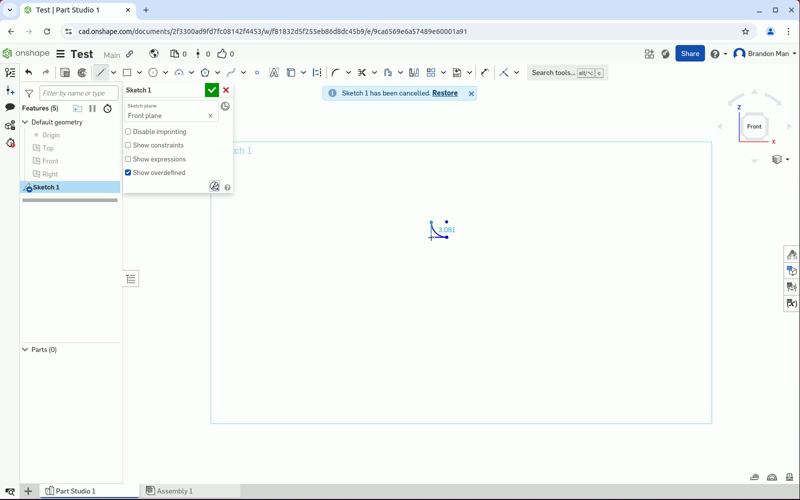
key_up(shift)
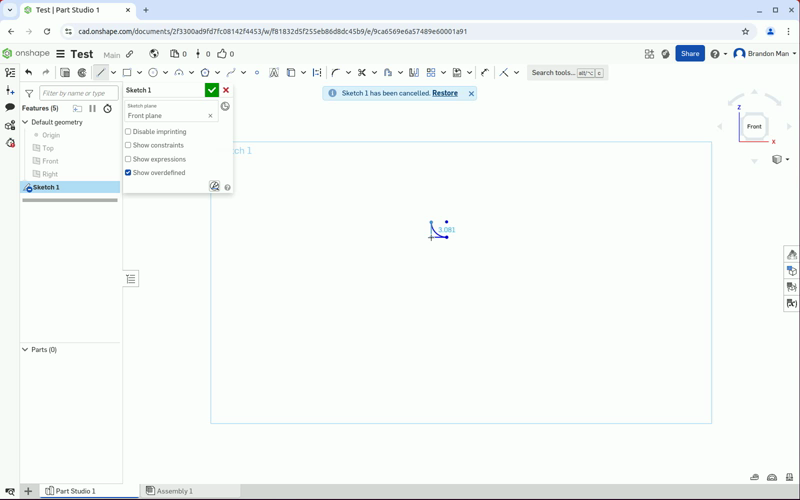
click(431, 237)
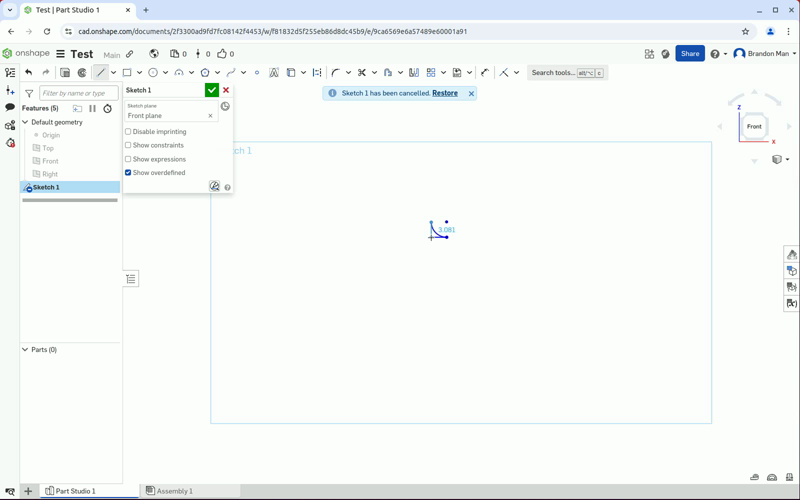
key(esc)
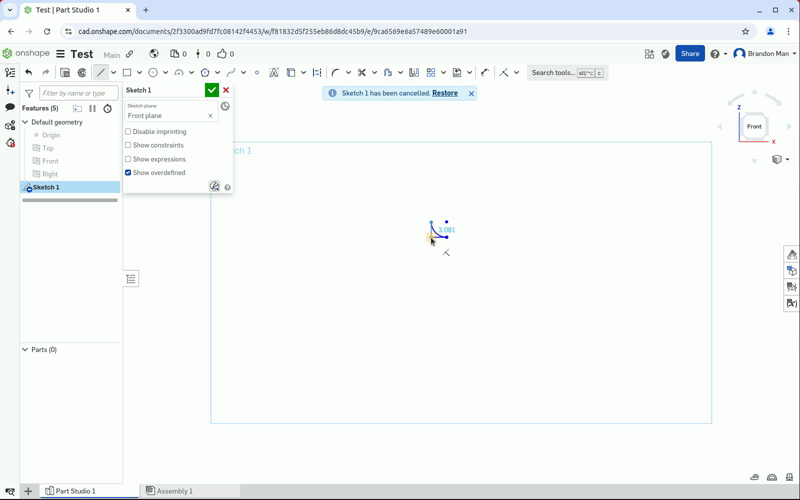
mouse_move(438, 236)
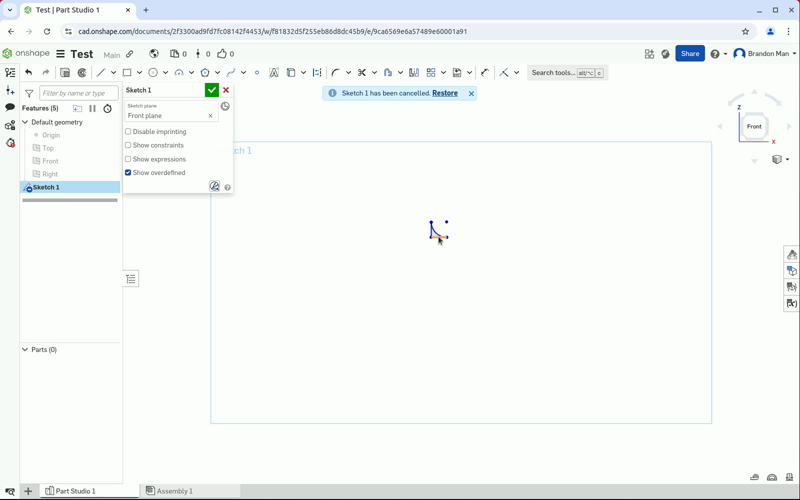
scroll(6)
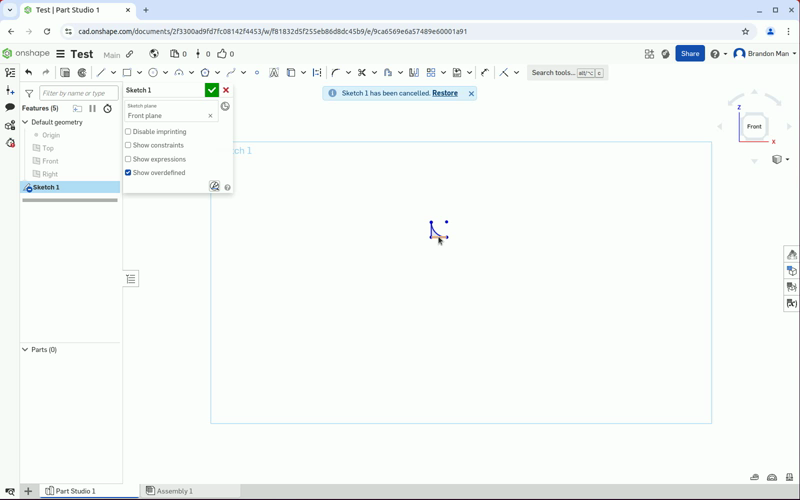
scroll(6)
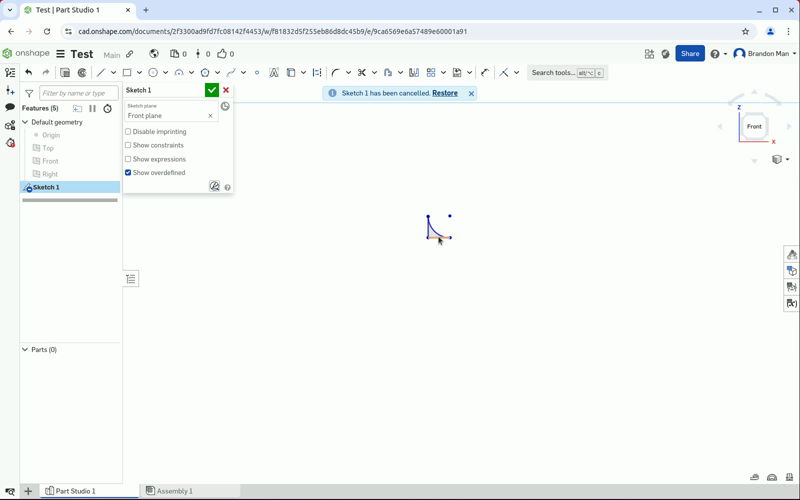
scroll(6)
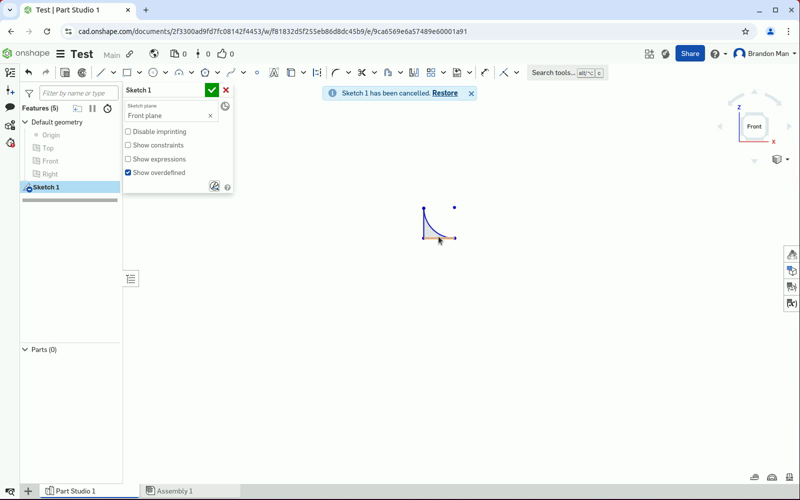
scroll(6)
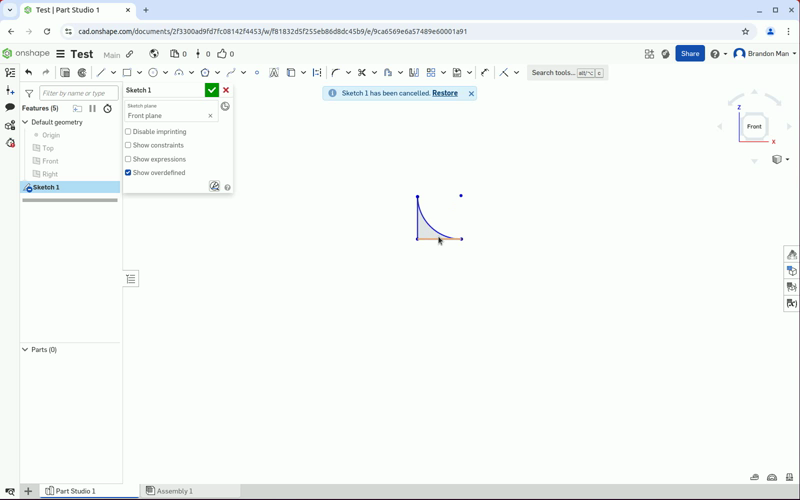
scroll(6)
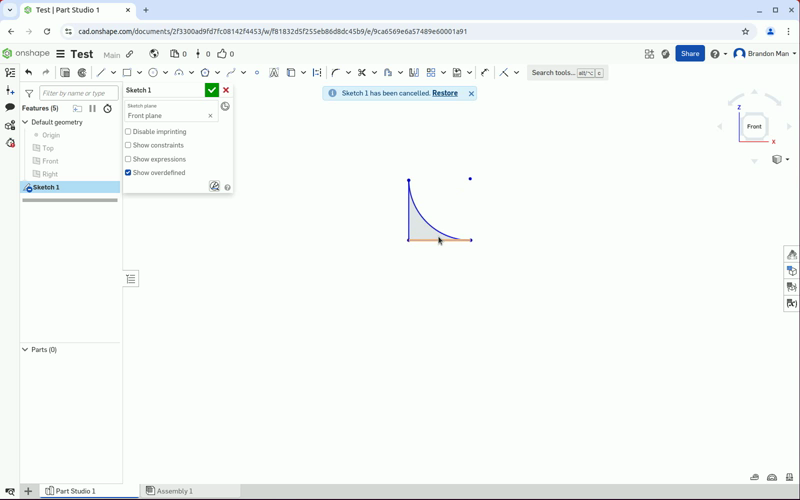
scroll(6)
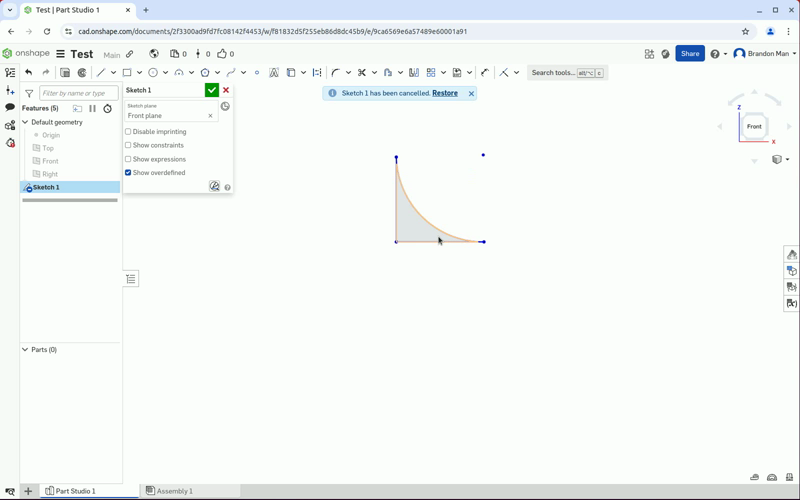
scroll(6)
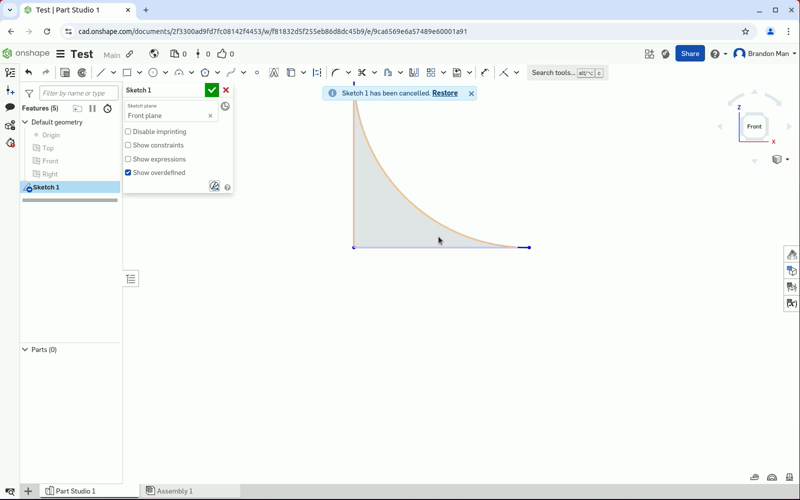
click(438, 236)
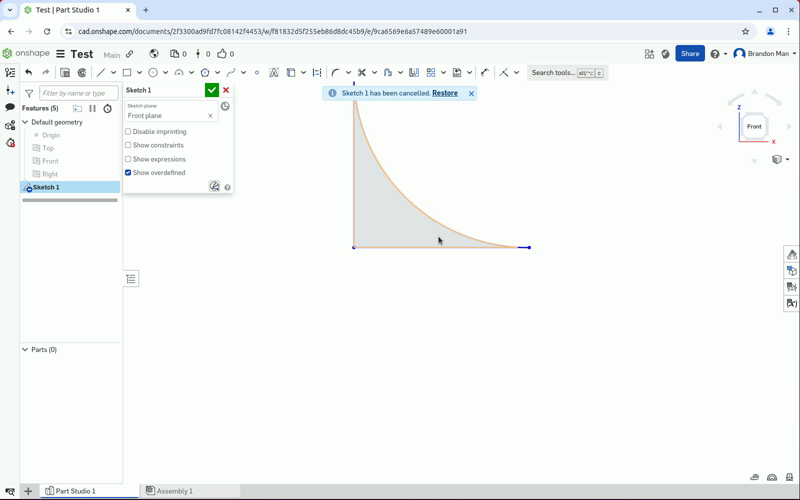
scroll(-6)
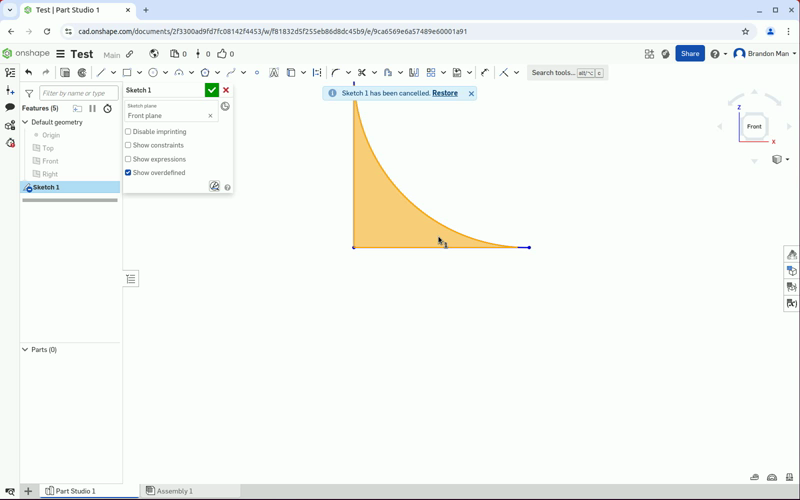
scroll(-6)
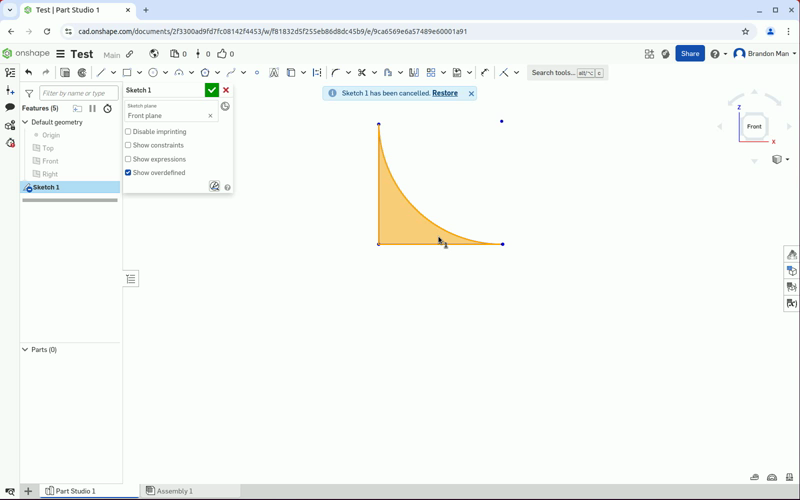
scroll(-6)
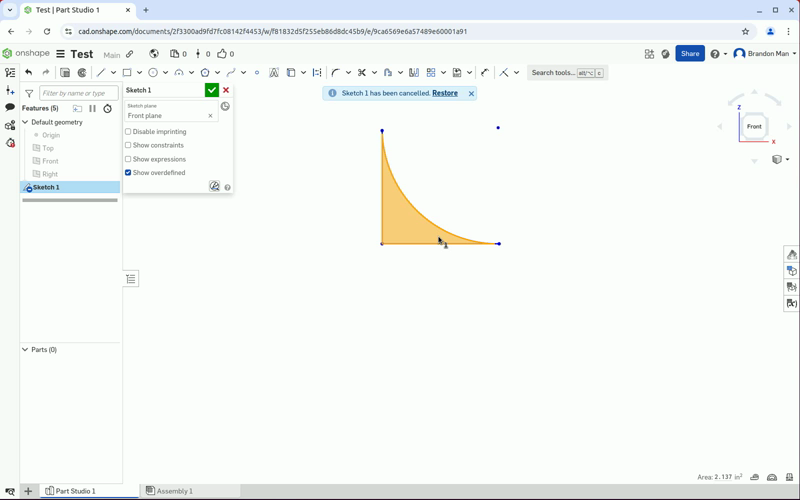
scroll(-6)
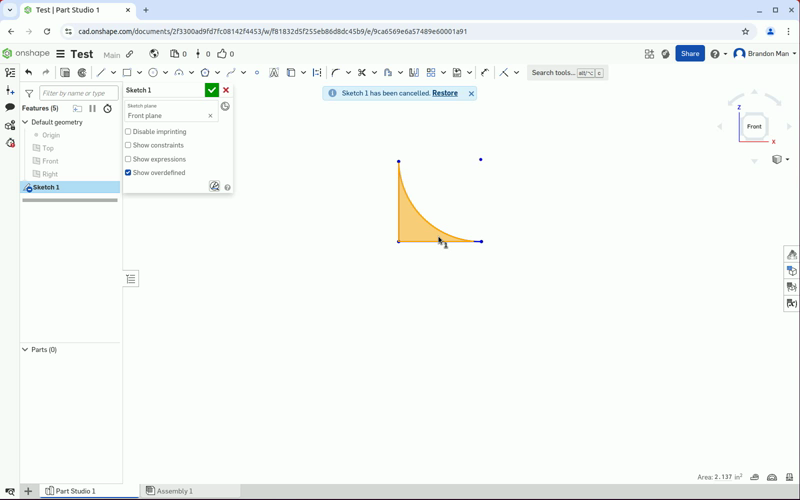
scroll(-6)
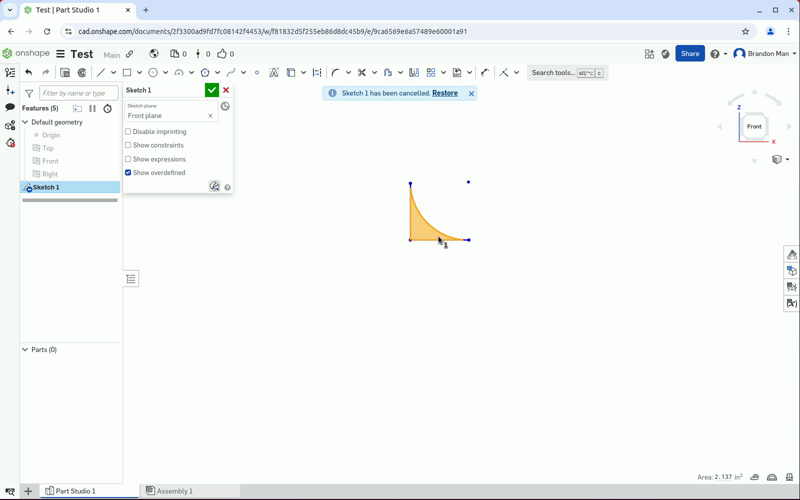
scroll(-6)
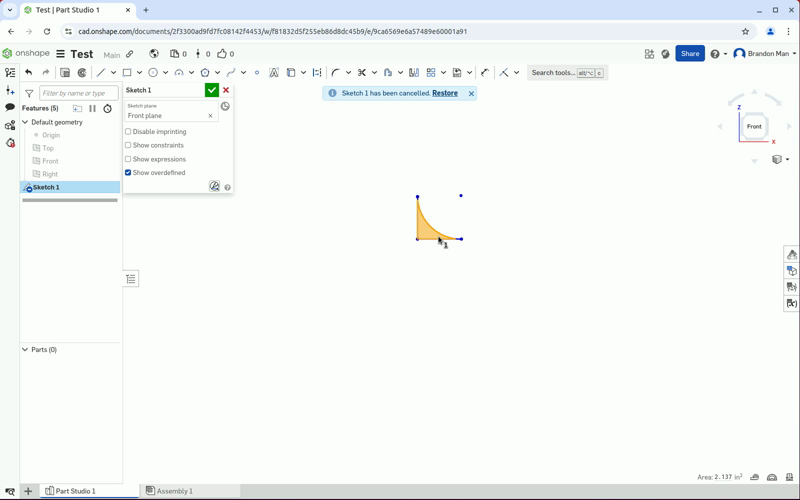
scroll(-6)
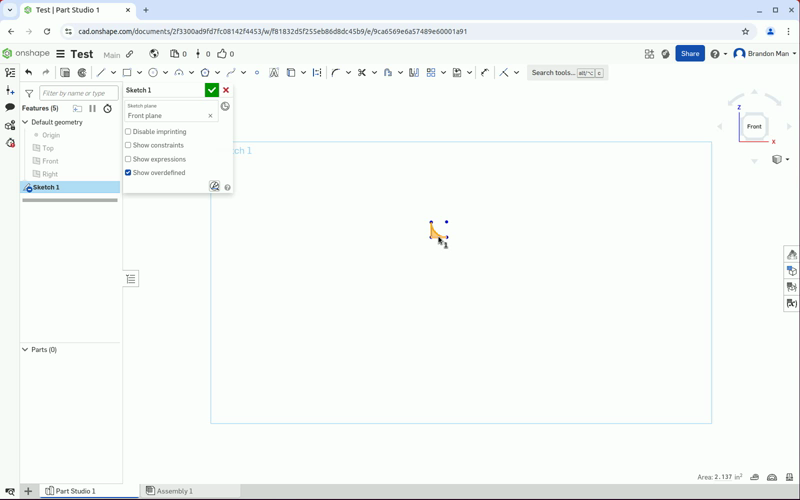
mouse_move(73, 352)
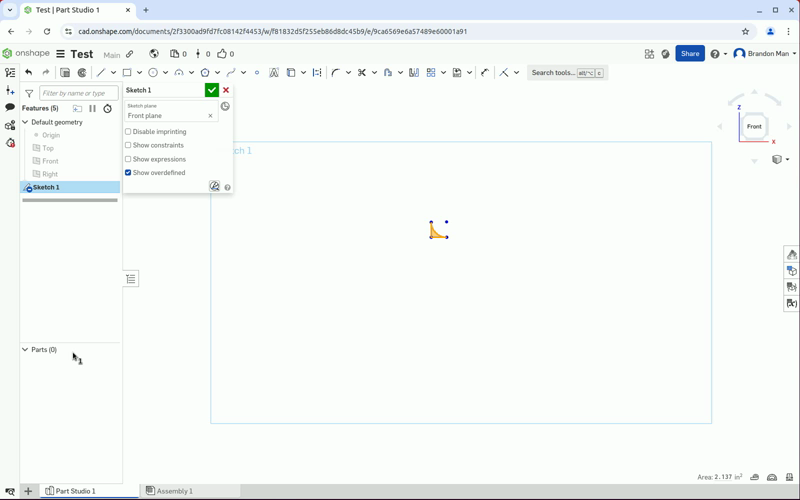
key(shift+y)
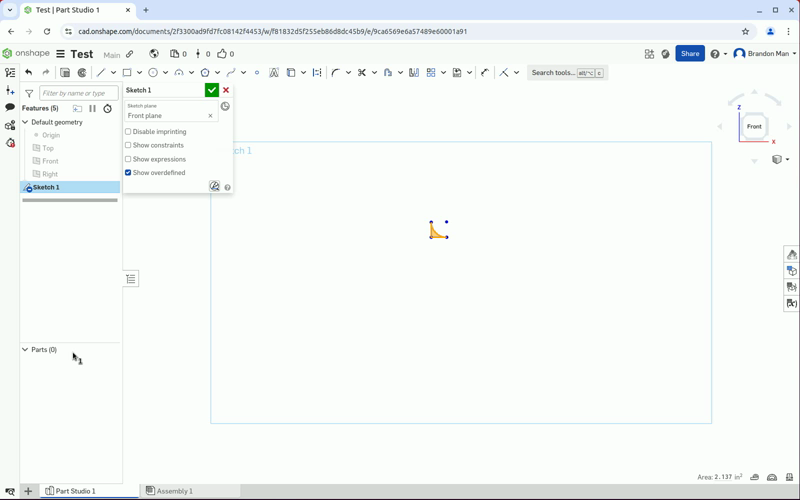
key(shift+e)
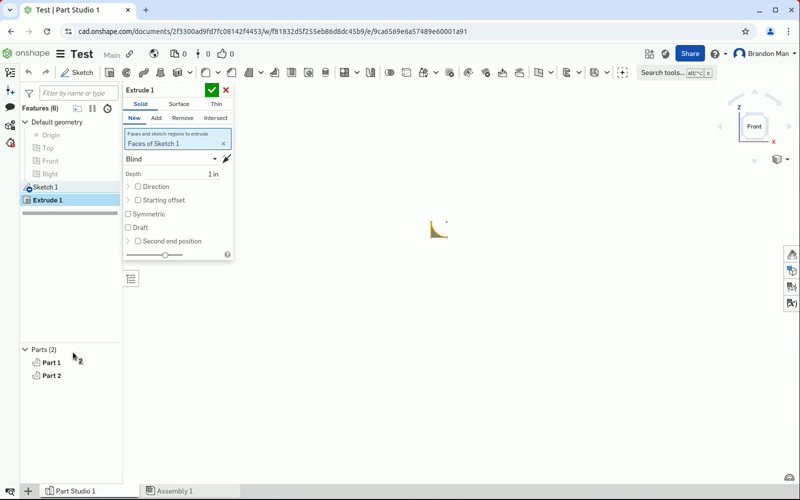
mouse_move(143, 106)
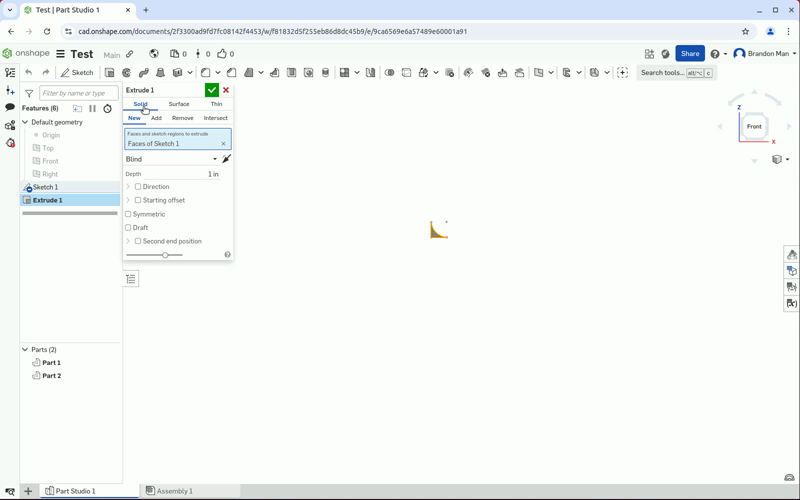
click(143, 106)
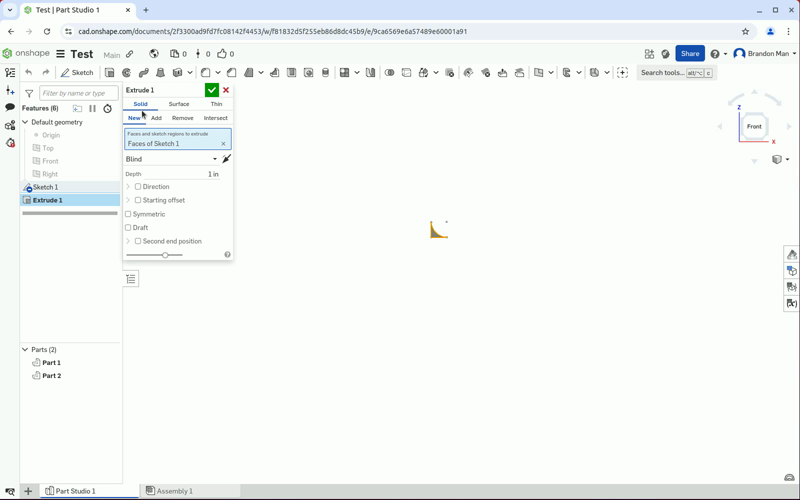
mouse_move(137, 120)
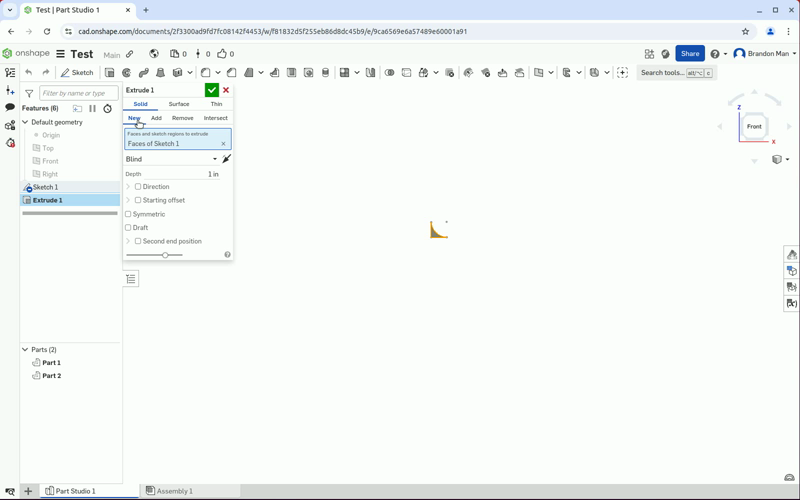
click(137, 120)
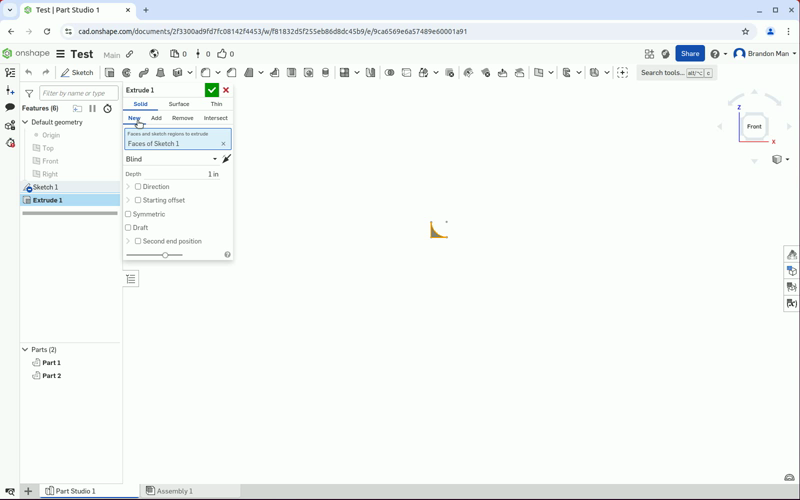
key(tab, 4)
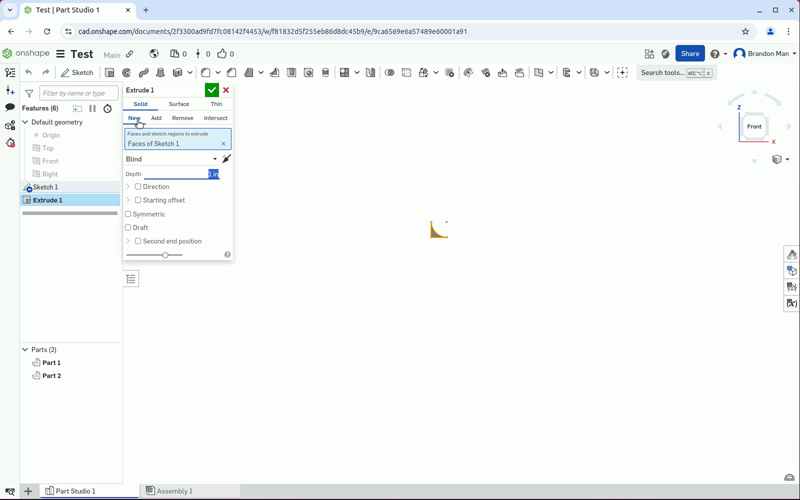
text(23.108)
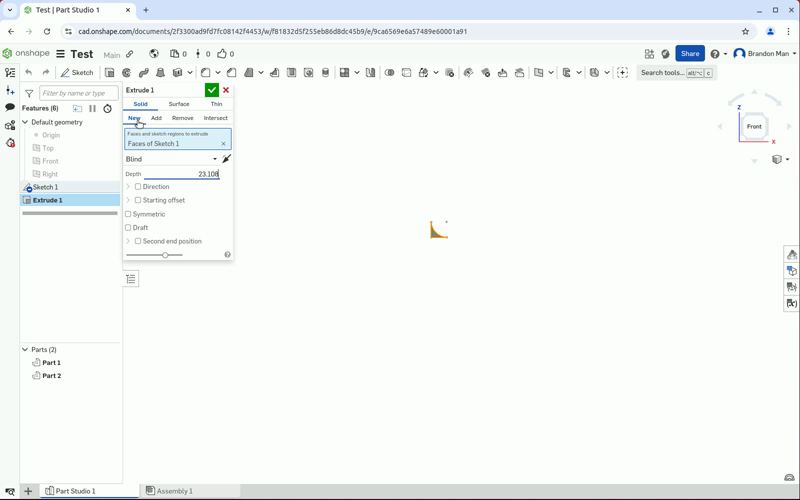
key(enter)
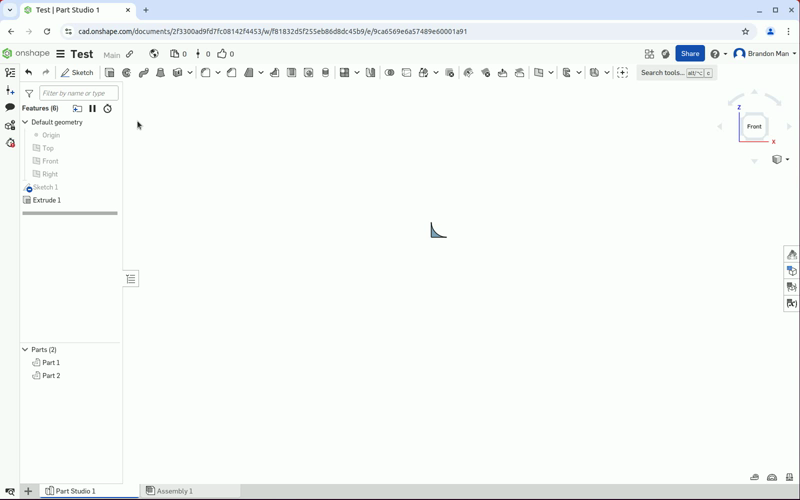
key(shift+h)
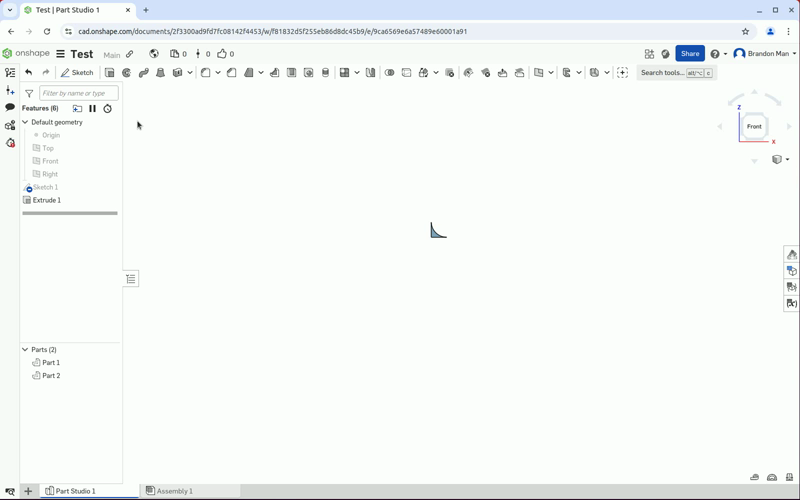
key(shift+h)
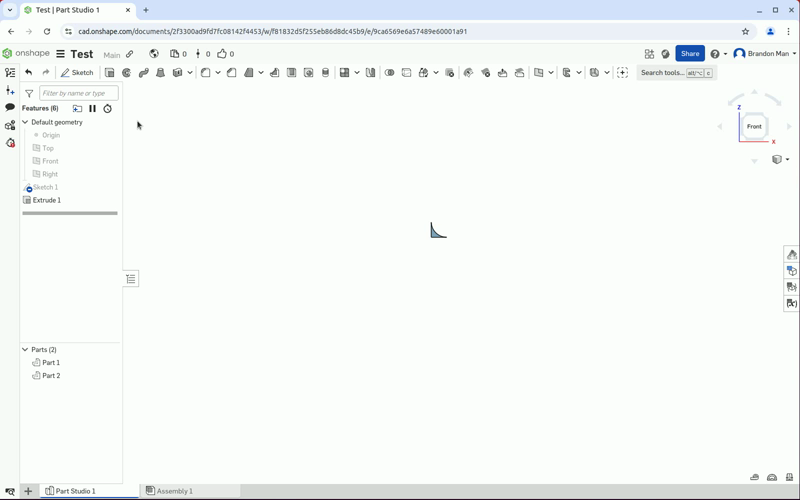
mouse_move(73, 189)
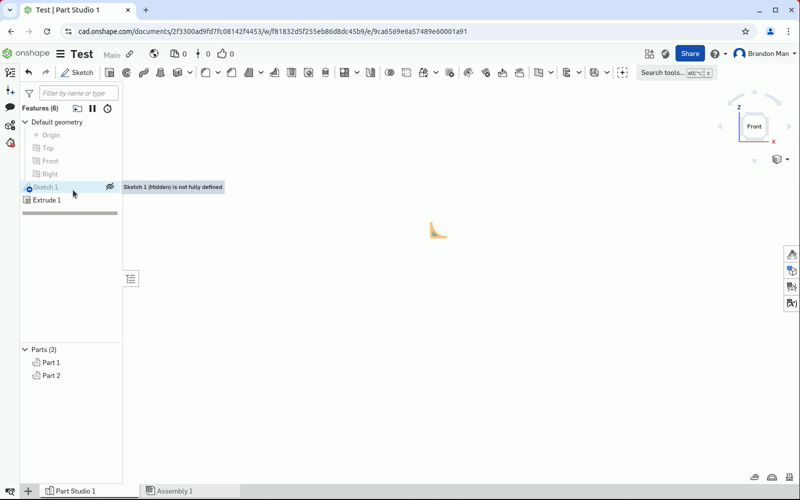
click(73, 189)
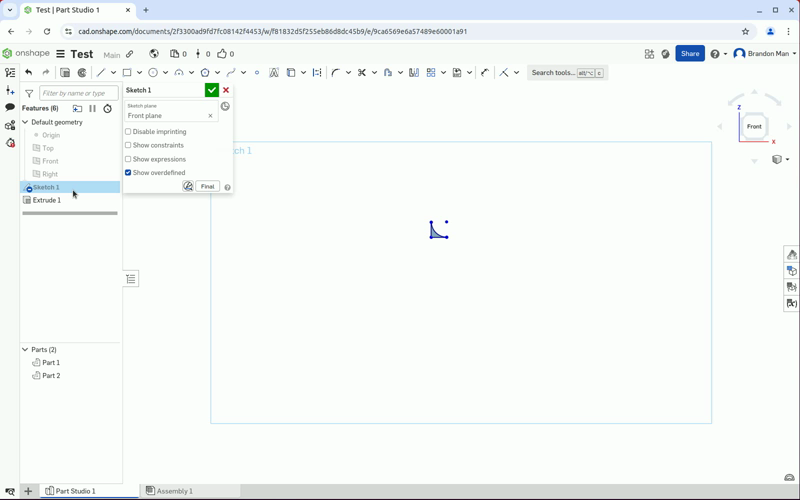
mouse_move(229, 92)
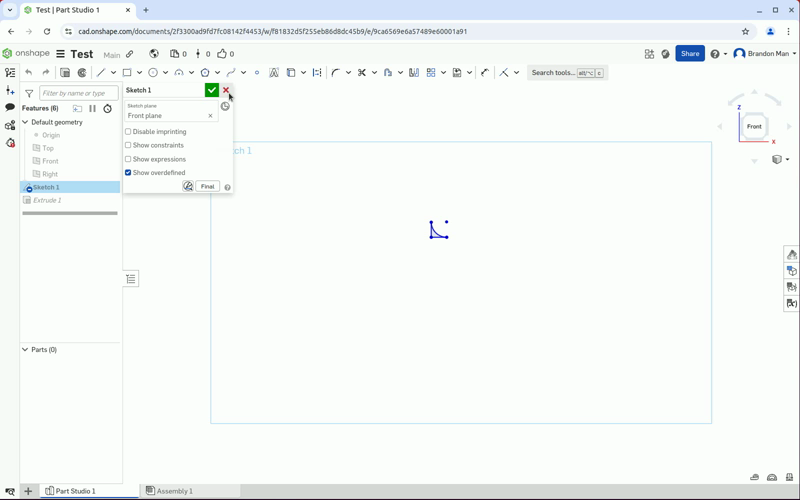
click(229, 92)
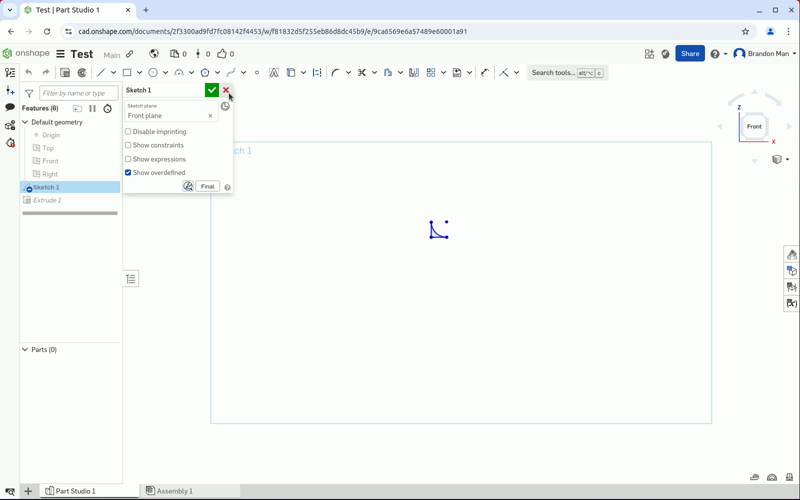
key(shift+s)
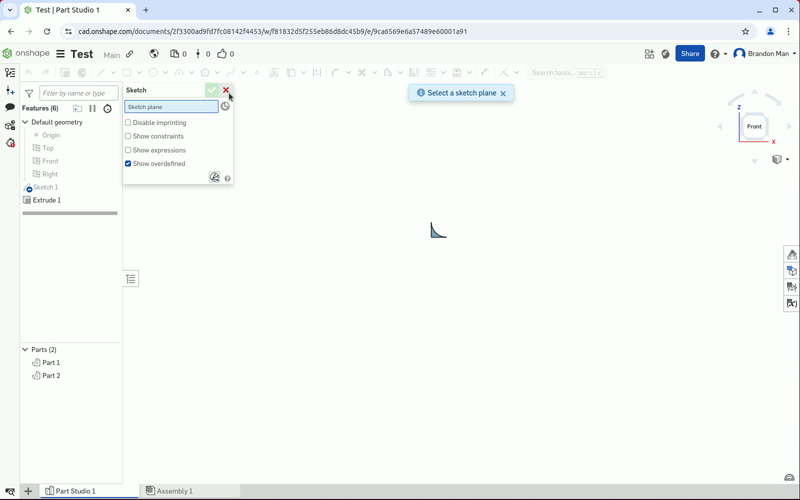
mouse_move(73, 163)
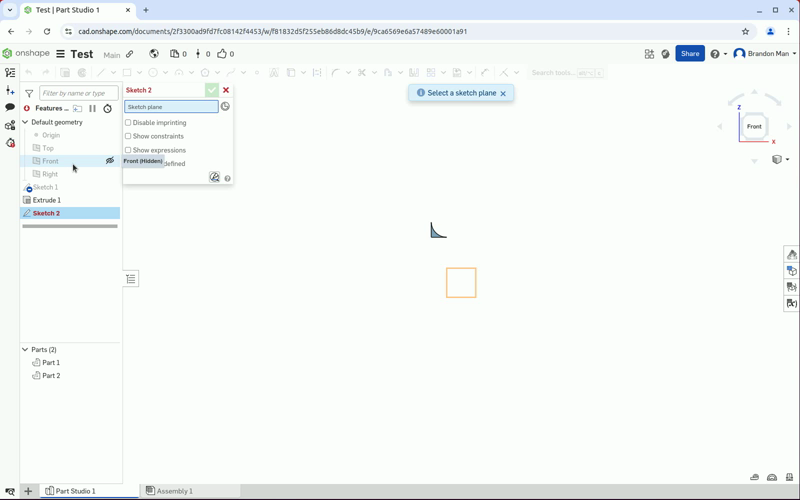
click(73, 163)
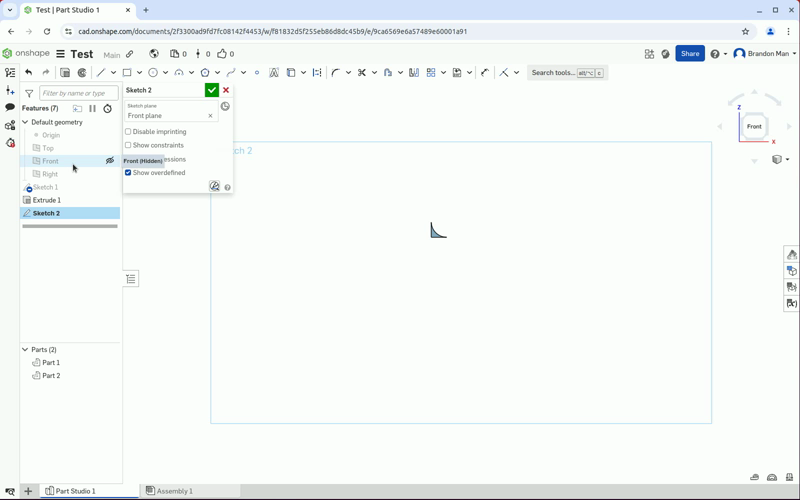
mouse_move(73, 352)
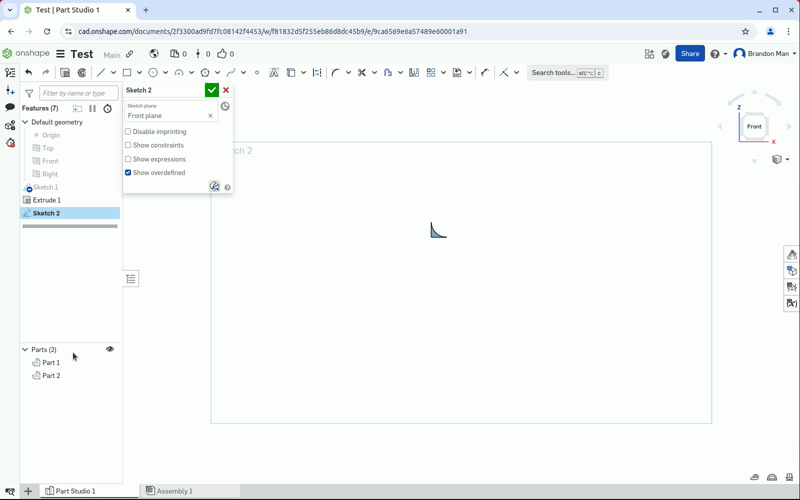
key(y)
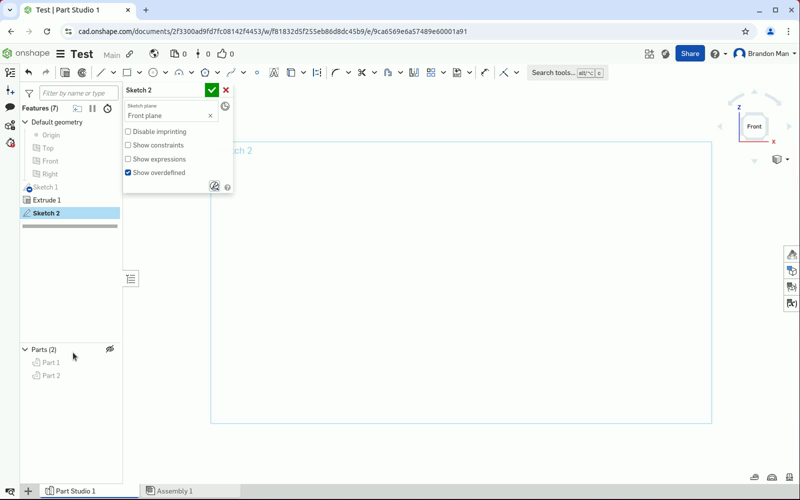
key(c)
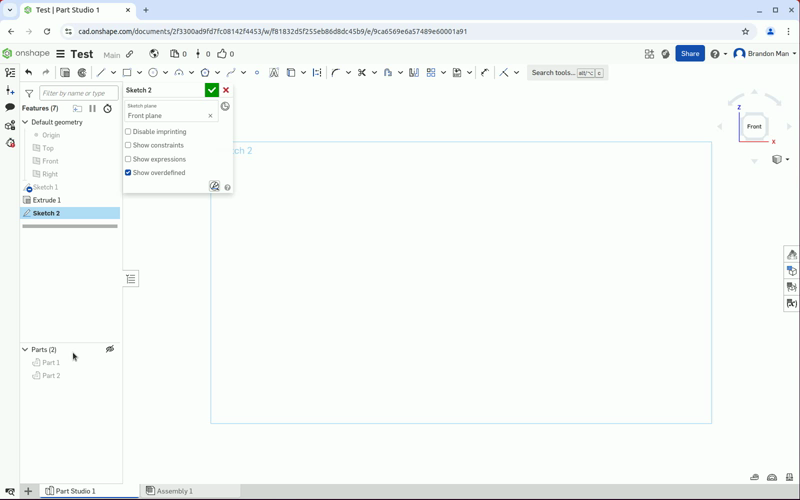
key_down(shift)
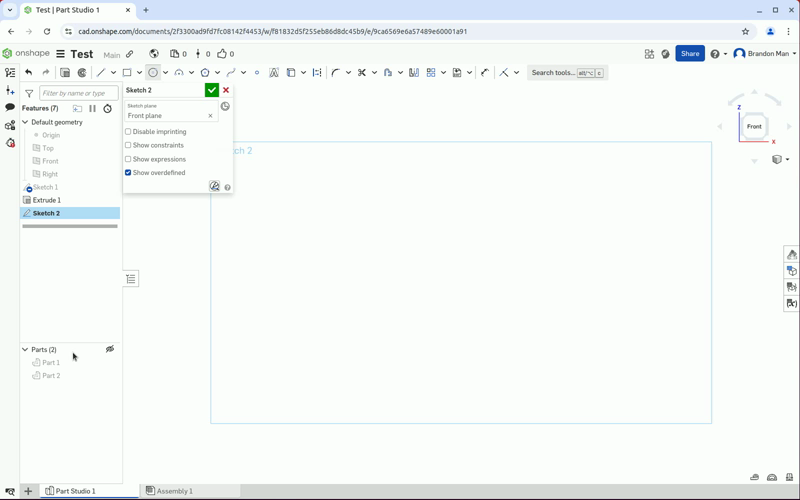
mouse_move(446, 223)
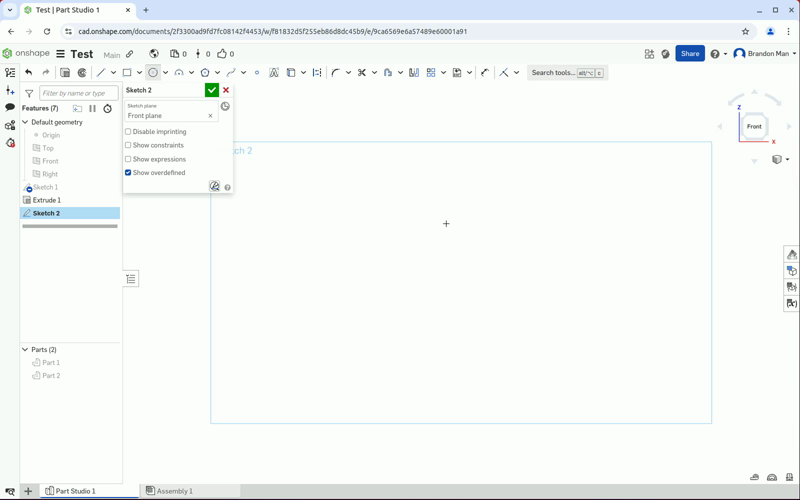
click(446, 223)
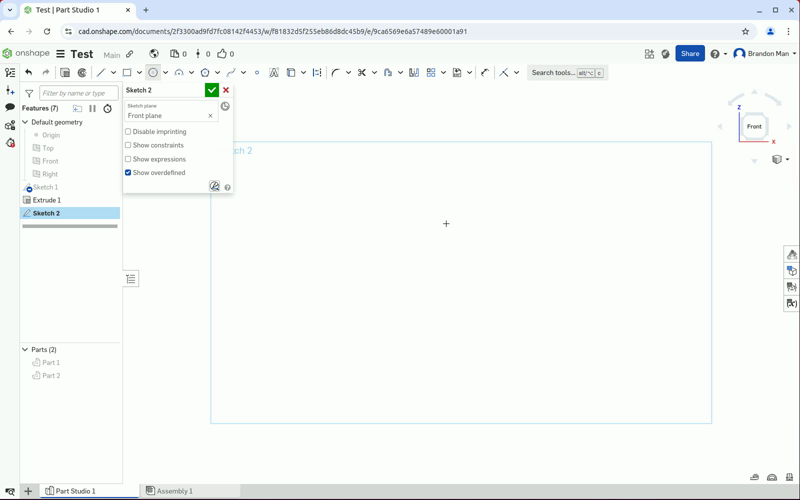
key_up(shift)
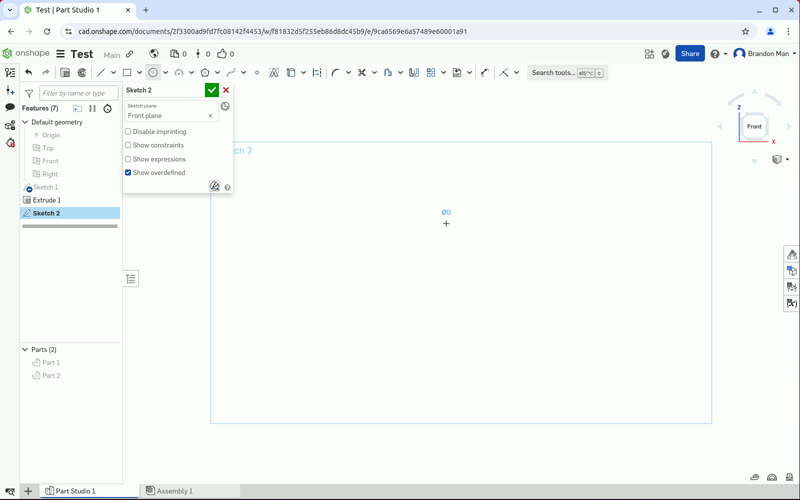
mouse_move(460, 223)
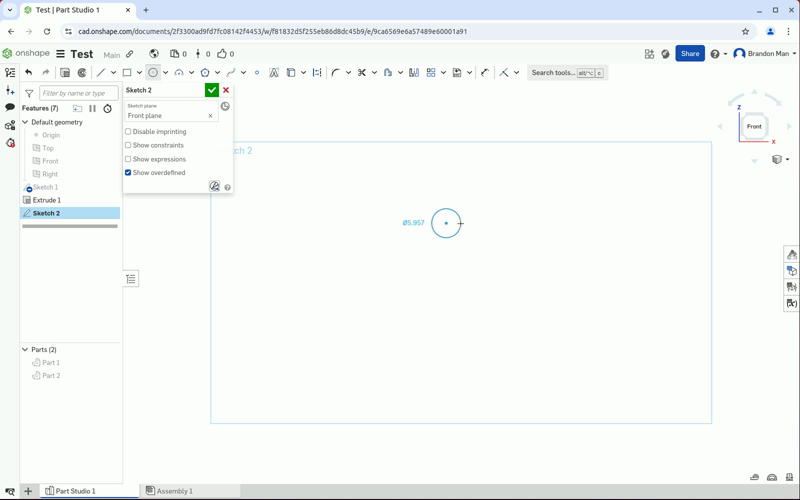
click(460, 223)
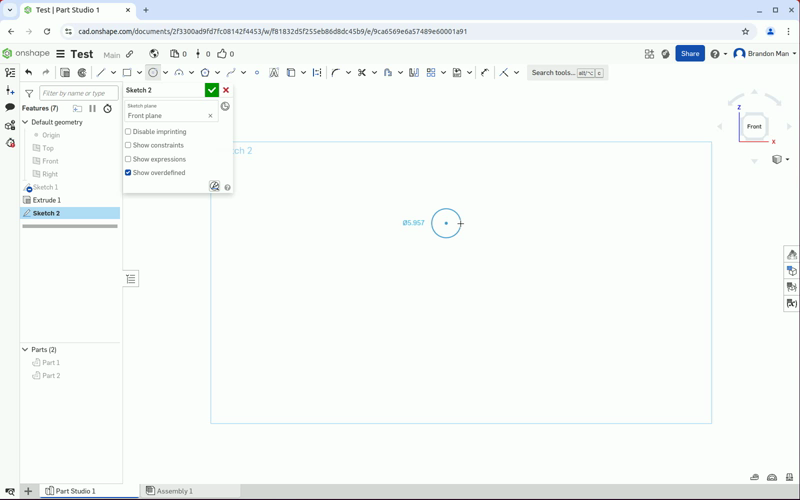
key(esc)
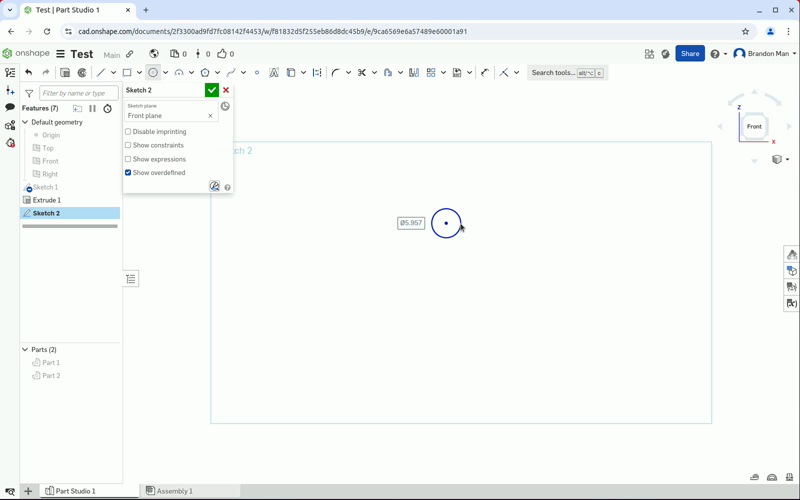
key(c)
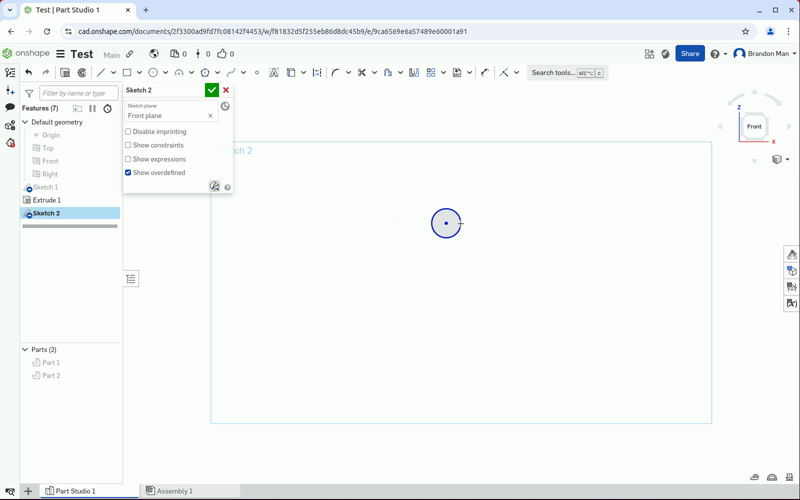
key_down(shift)
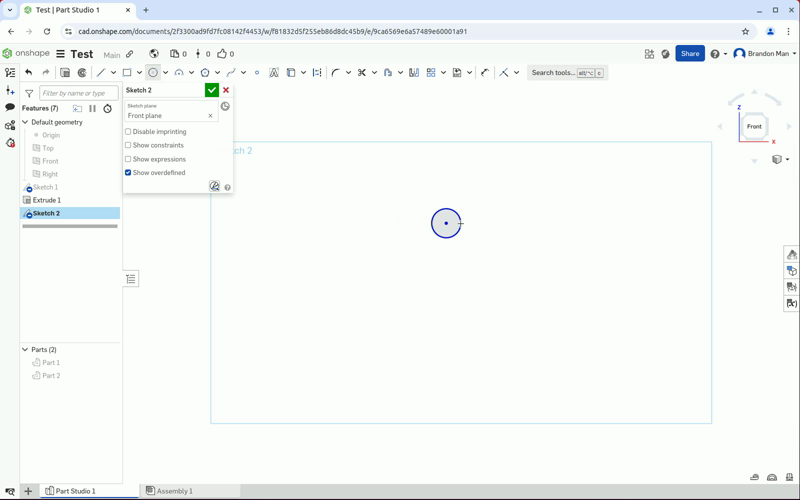
mouse_move(446, 223)
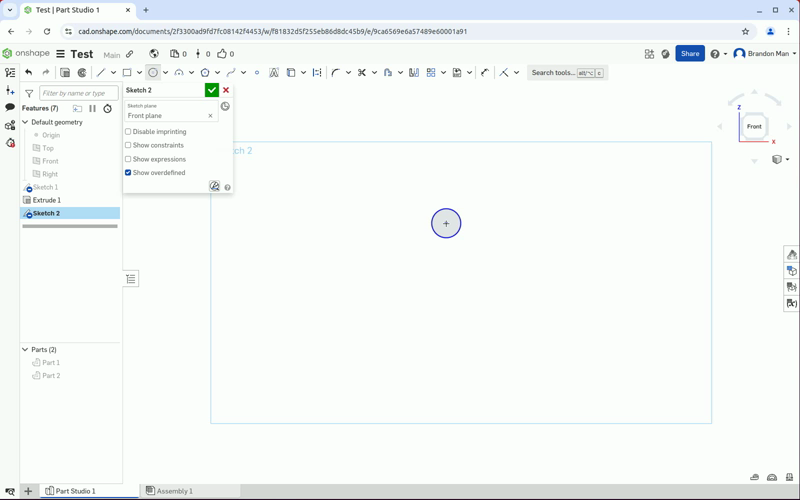
click(446, 223)
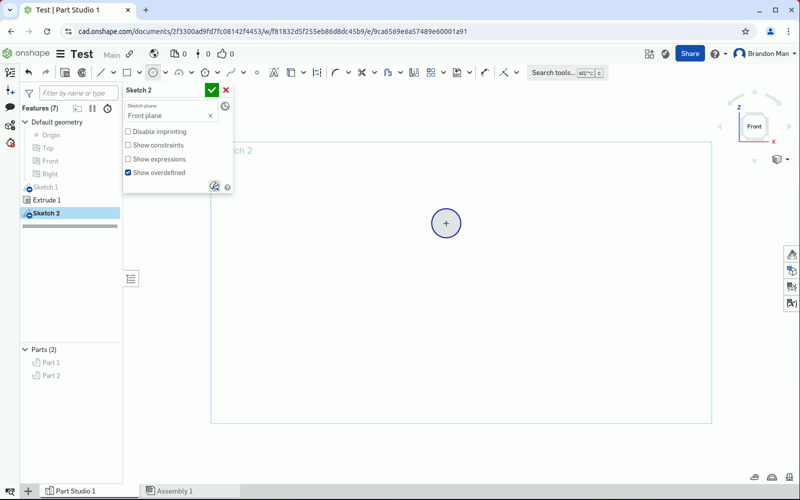
key_up(shift)
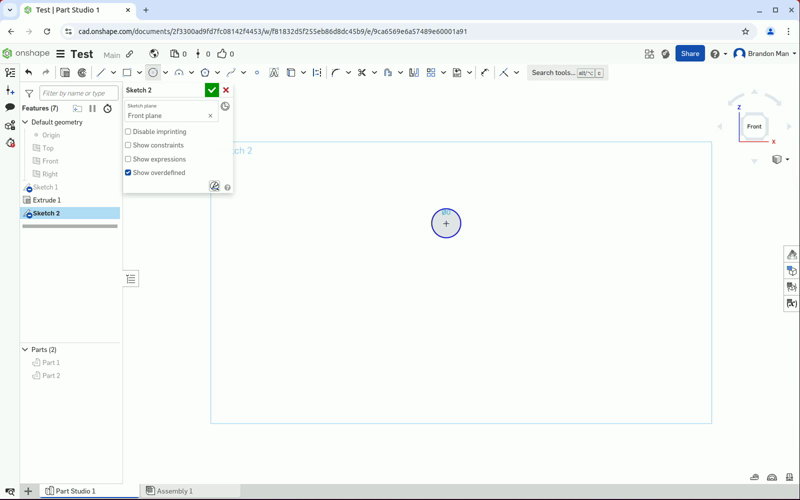
mouse_move(457, 223)
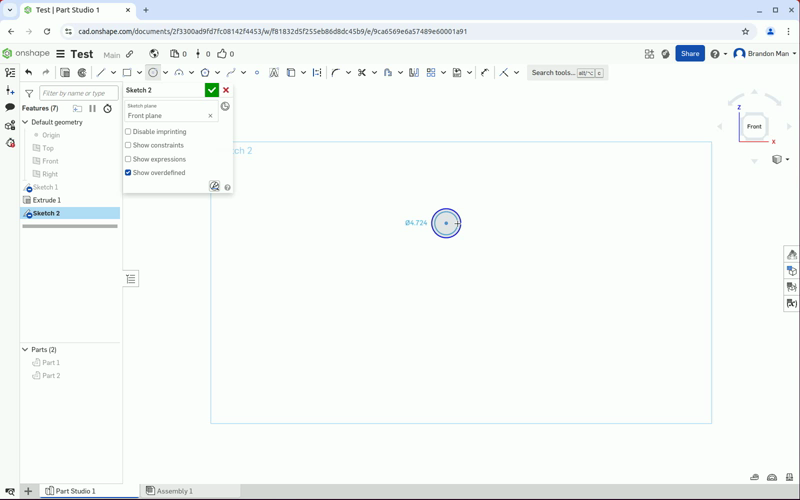
scroll(6)
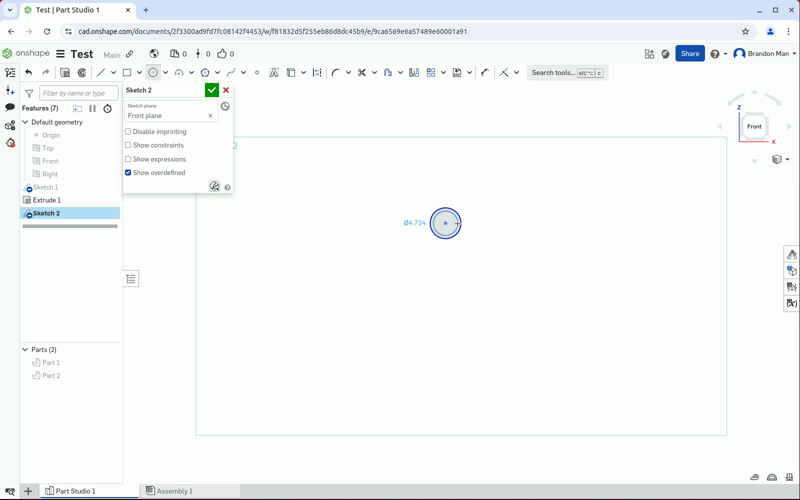
scroll(6)
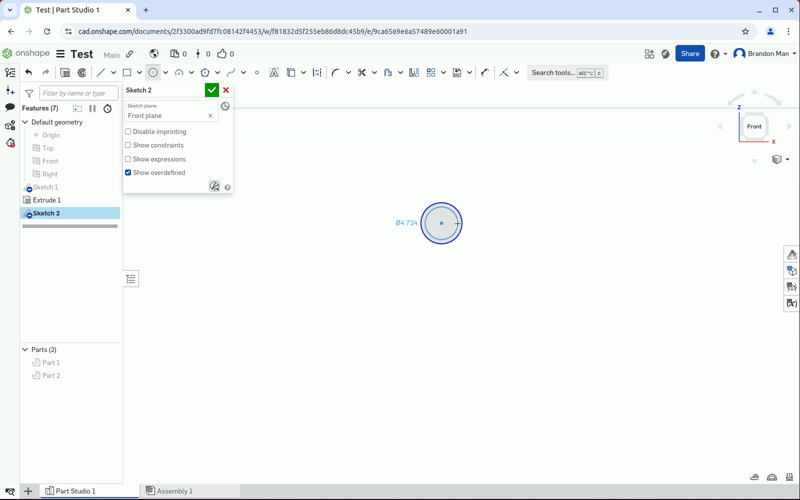
scroll(6)
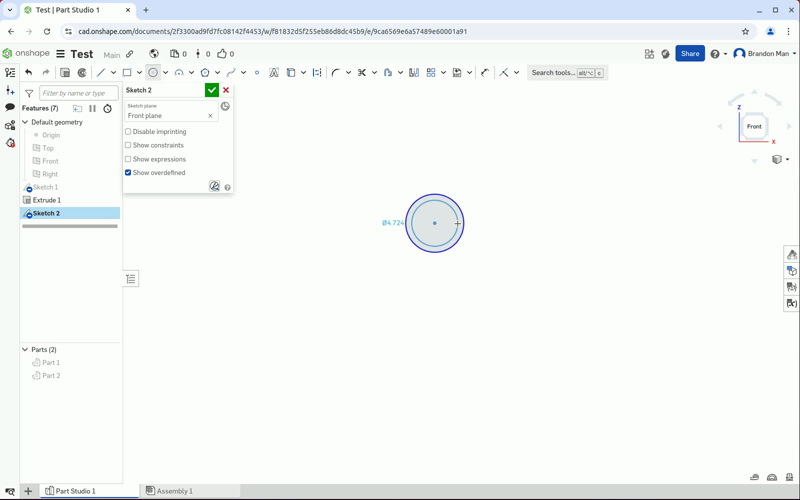
scroll(6)
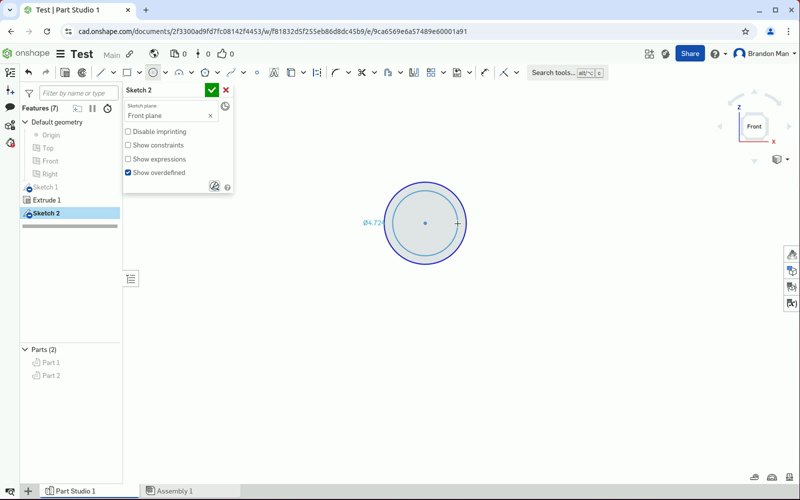
scroll(6)
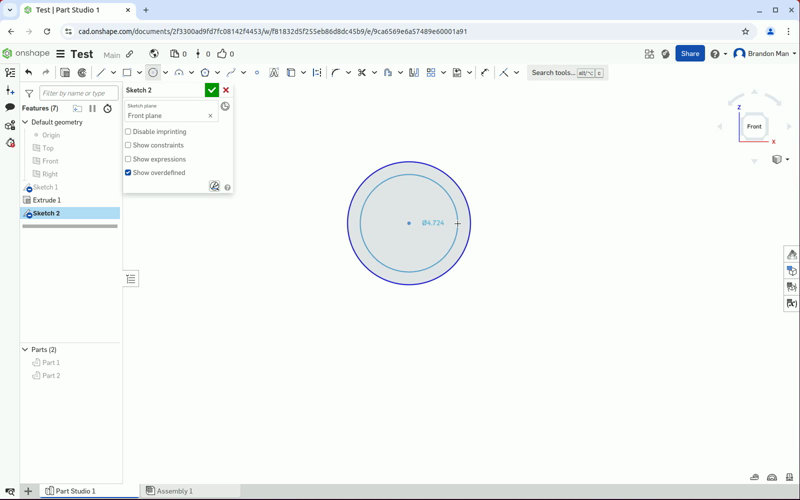
scroll(6)
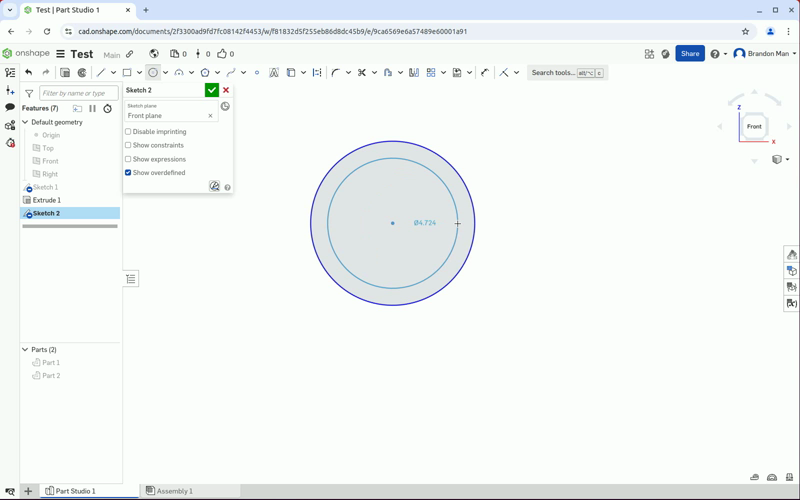
scroll(6)
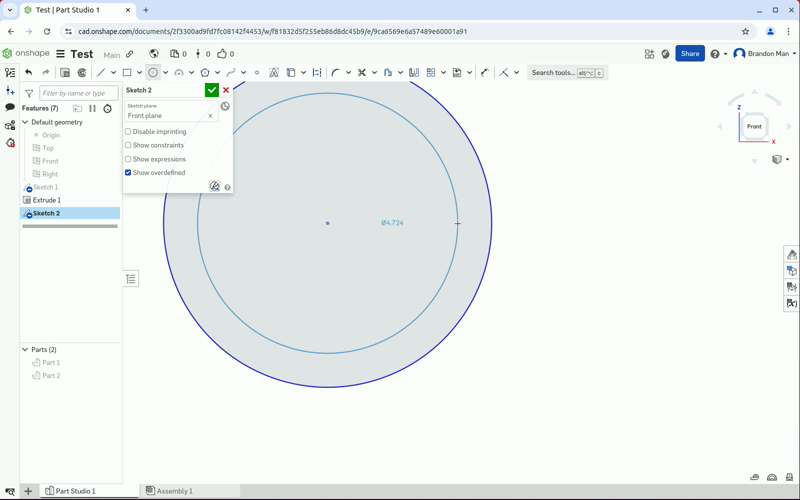
click(457, 223)
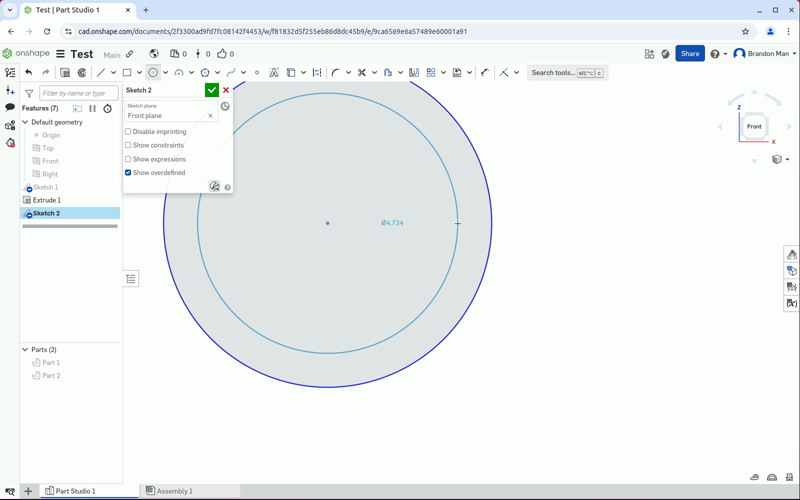
scroll(-6)
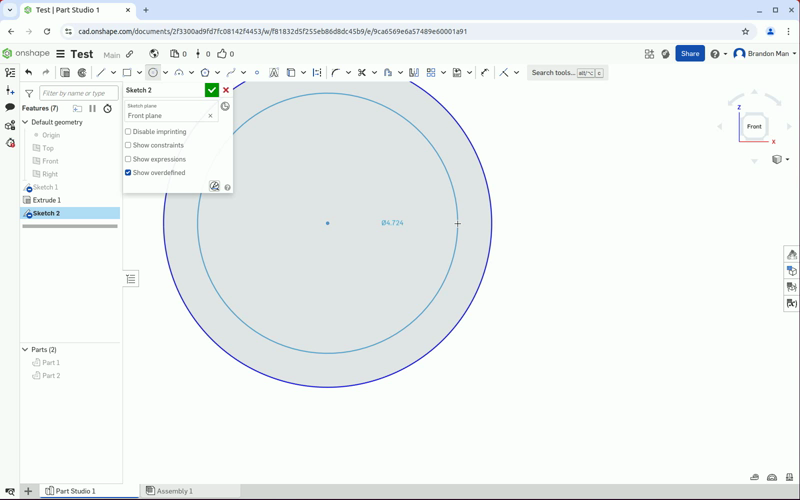
scroll(-6)
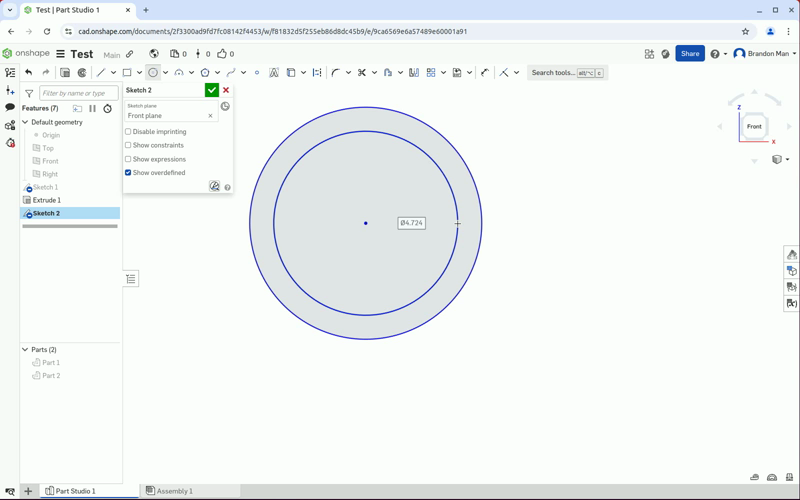
scroll(-6)
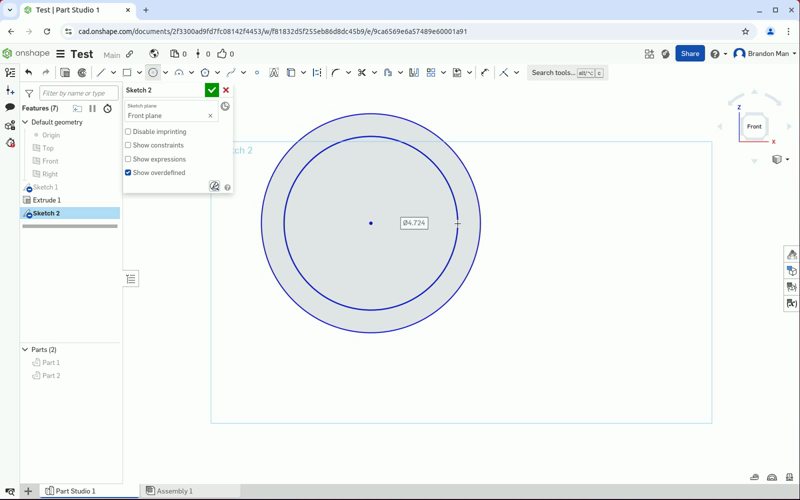
scroll(-6)
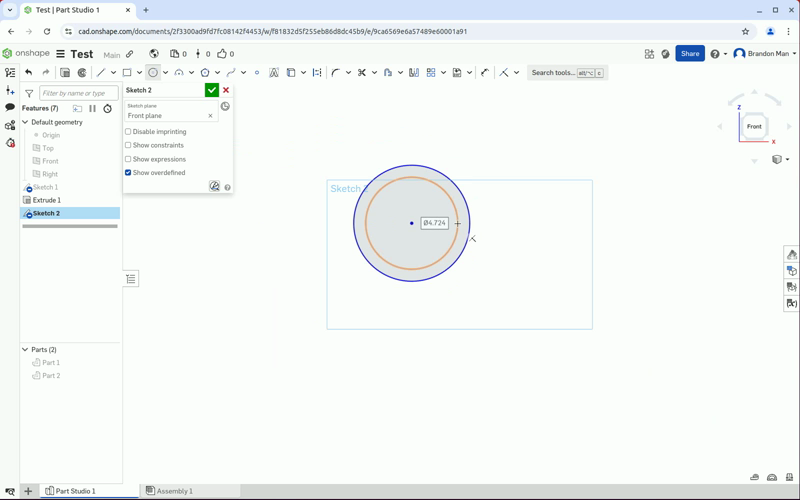
scroll(-6)
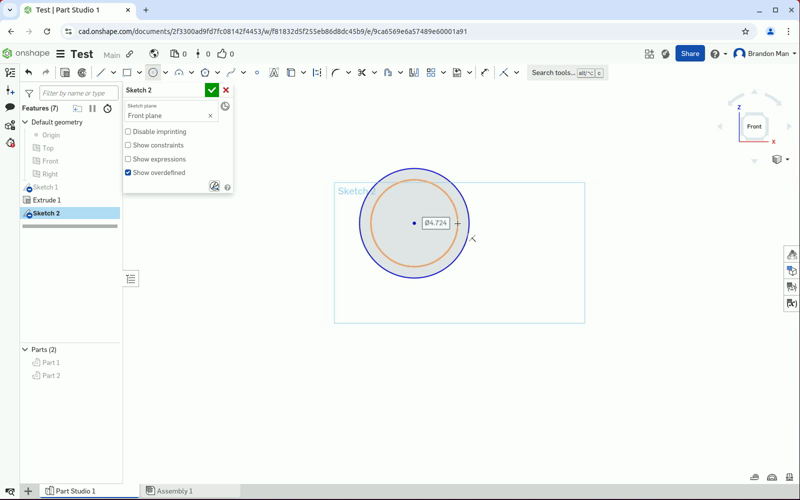
scroll(-6)
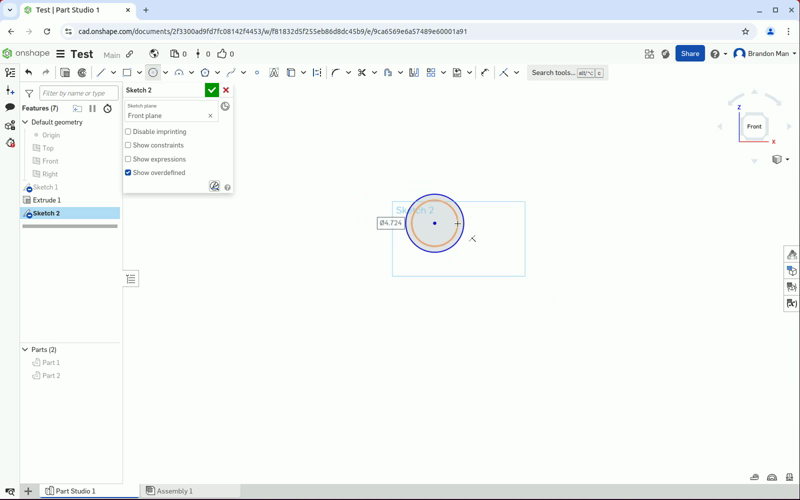
scroll(-6)
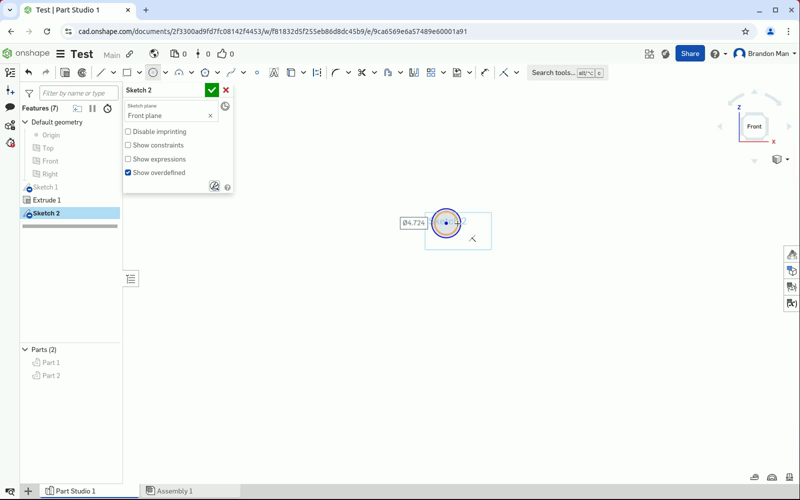
key(esc)
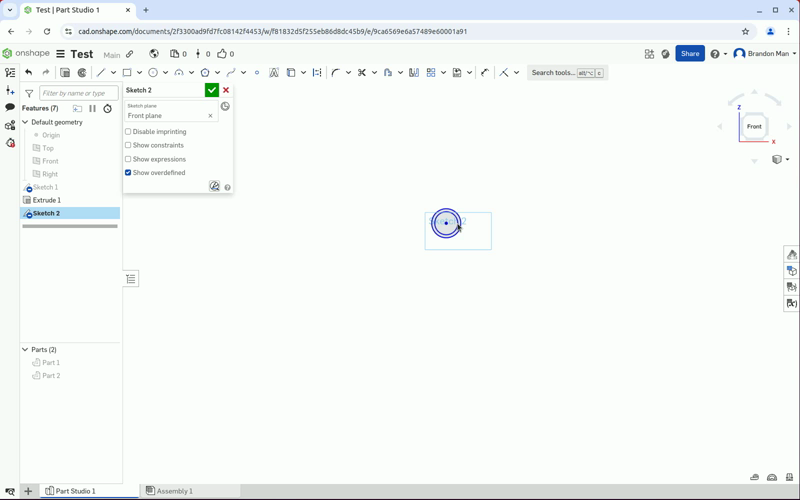
mouse_move(442, 211)
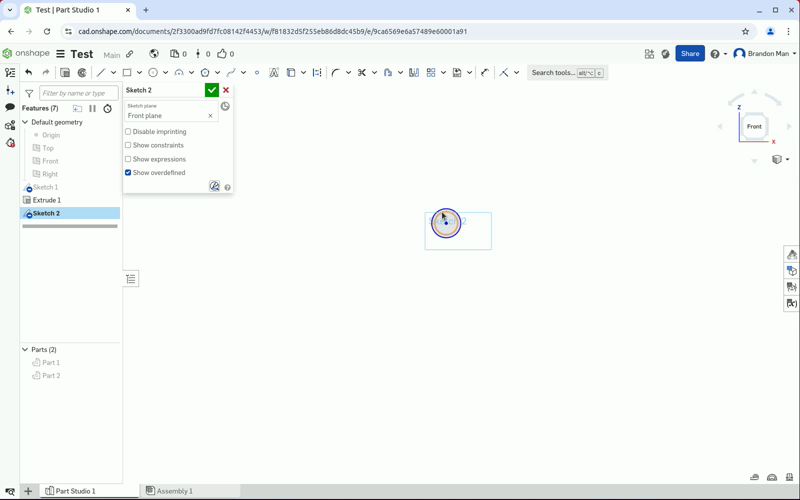
scroll(6)
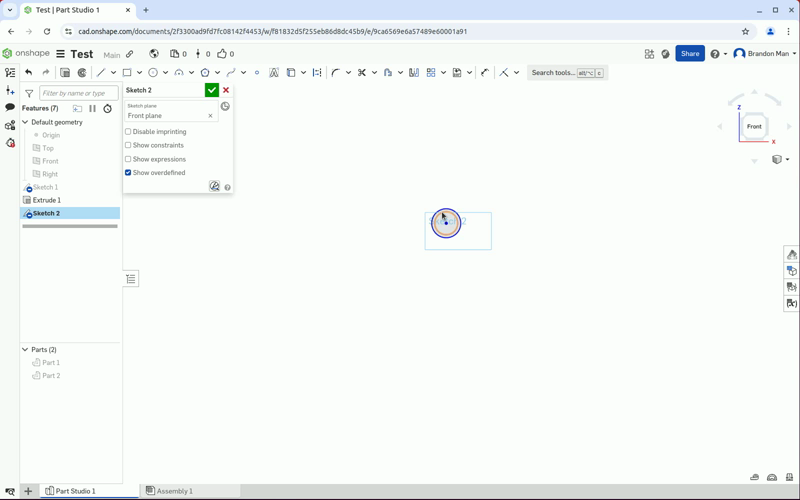
scroll(6)
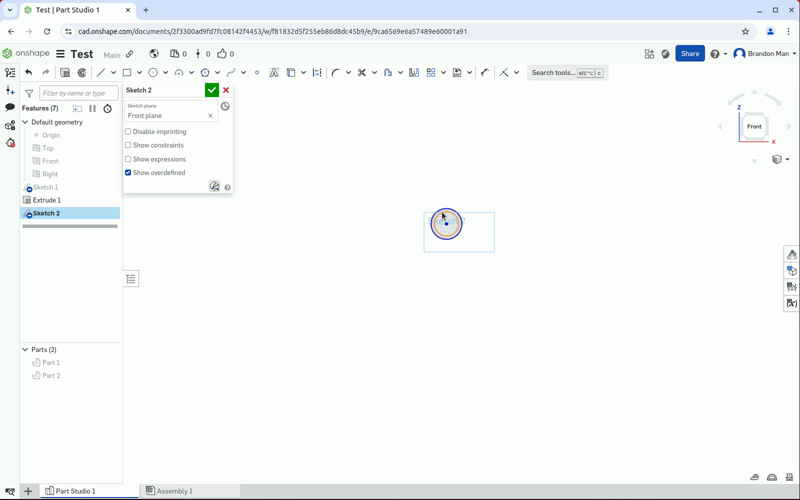
scroll(6)
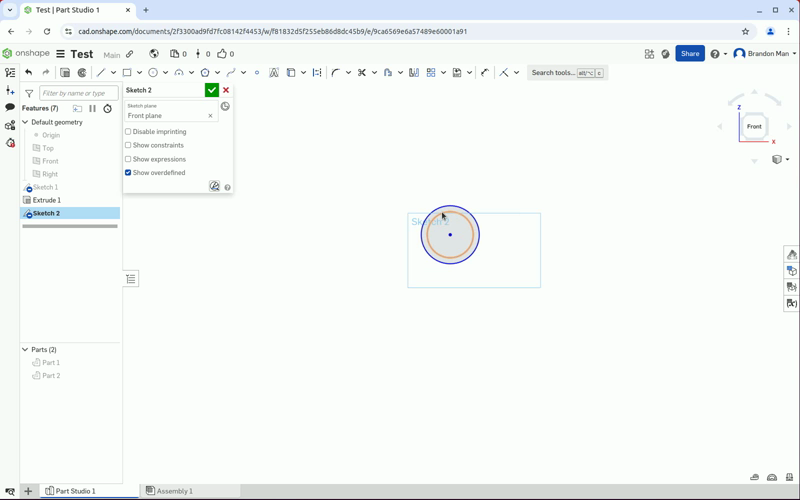
scroll(6)
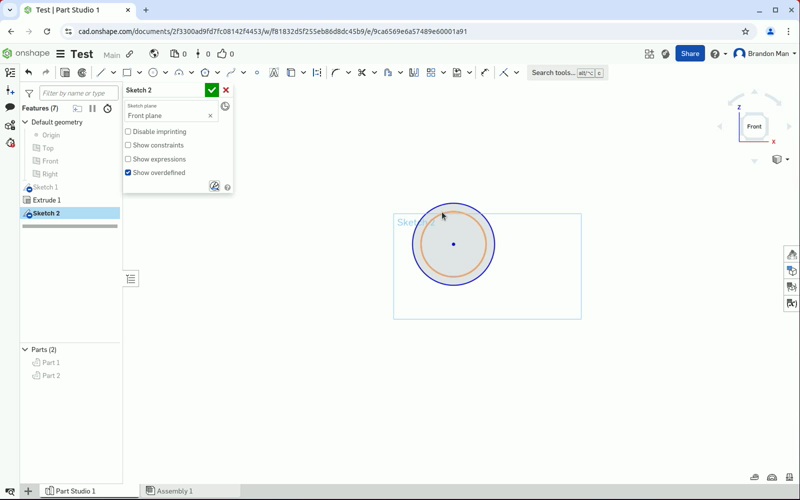
scroll(6)
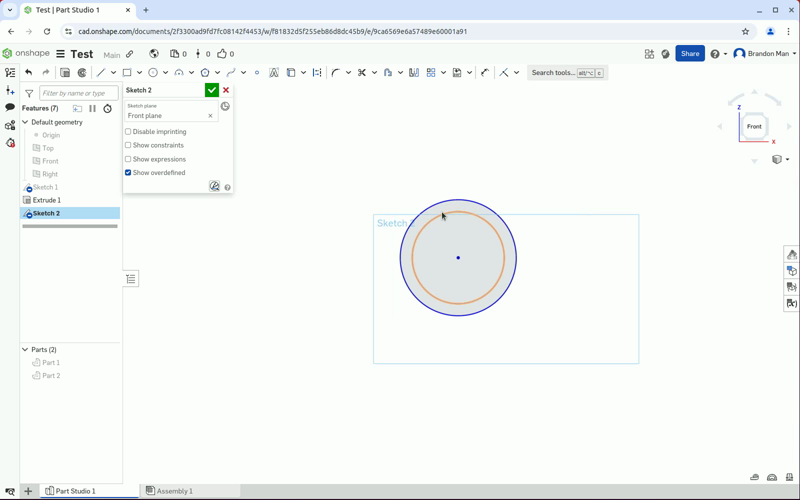
scroll(6)
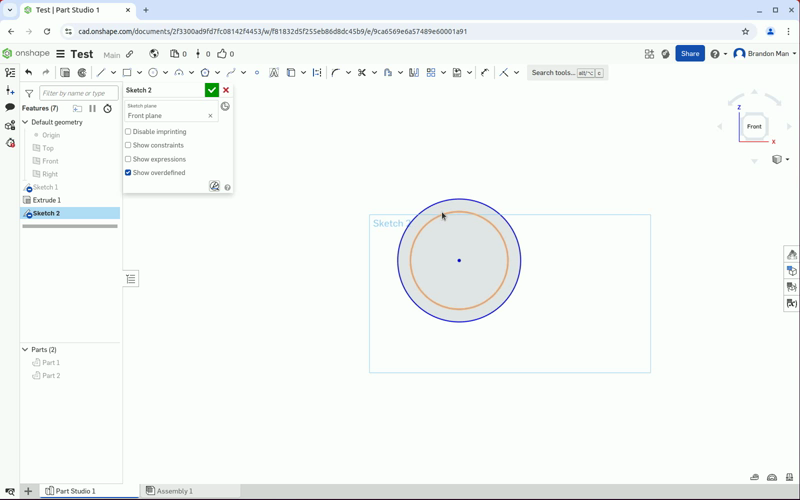
scroll(6)
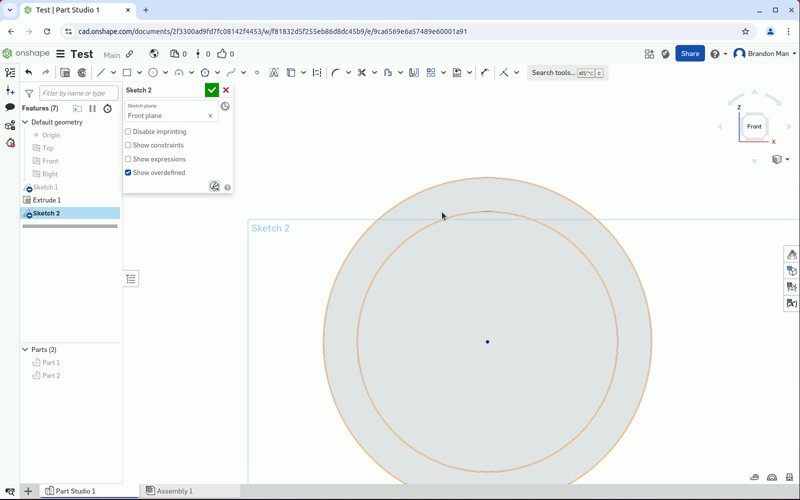
click(442, 211)
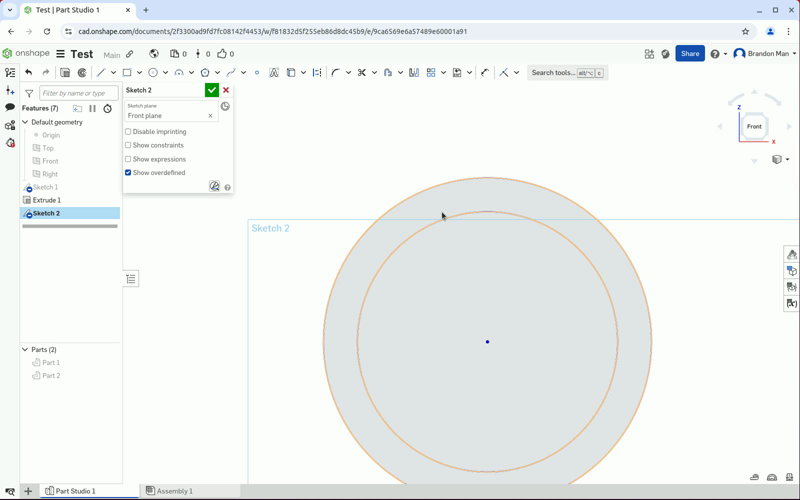
scroll(-6)
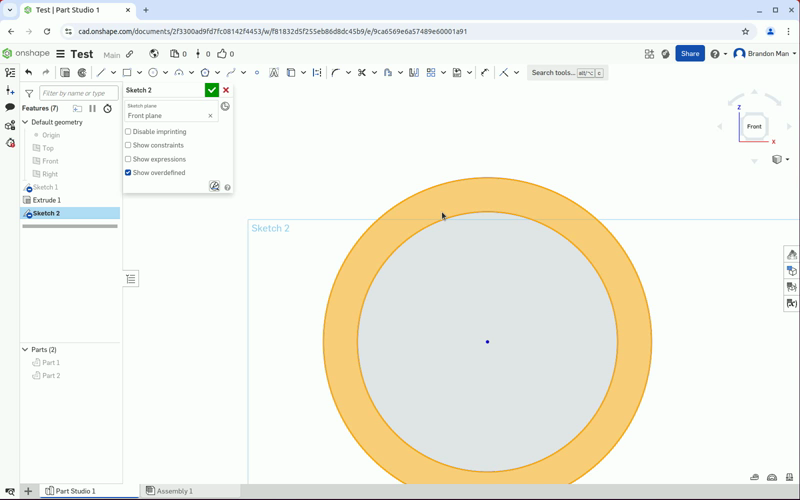
scroll(-6)
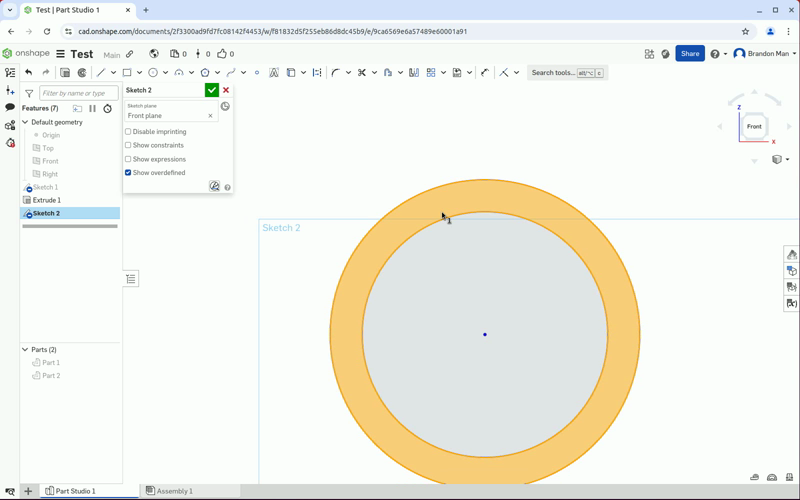
scroll(-6)
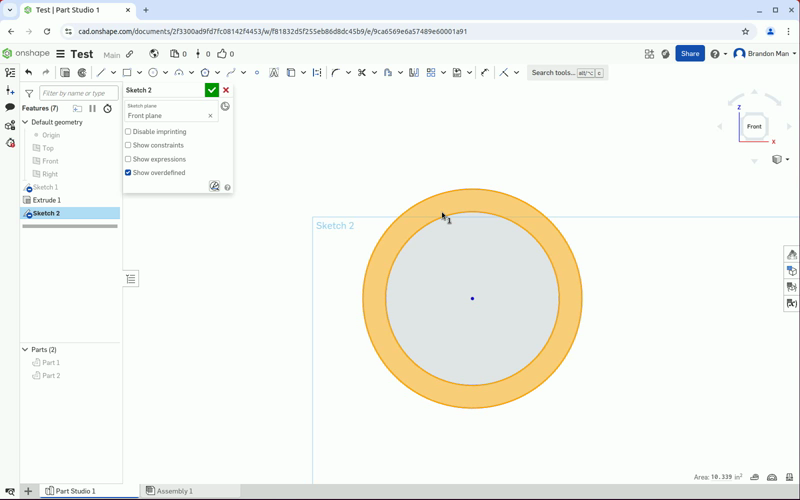
scroll(-6)
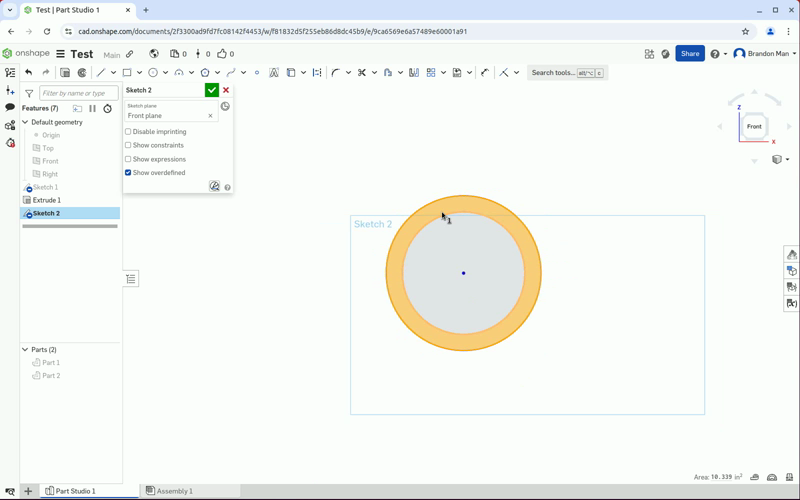
scroll(-6)
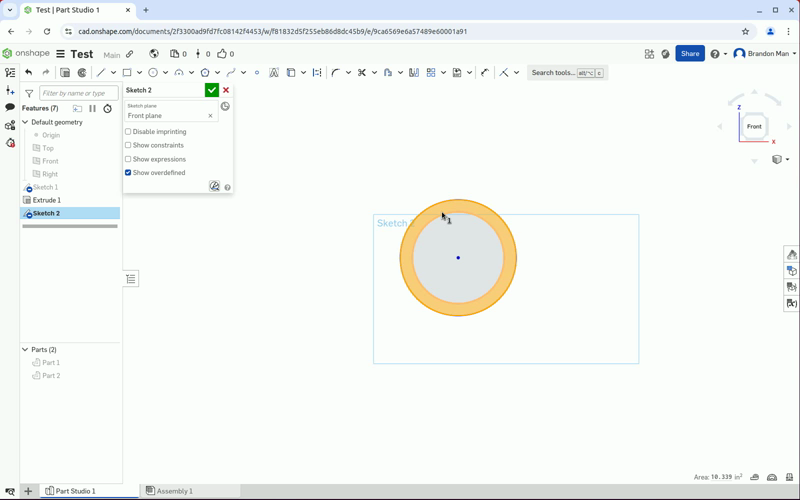
scroll(-6)
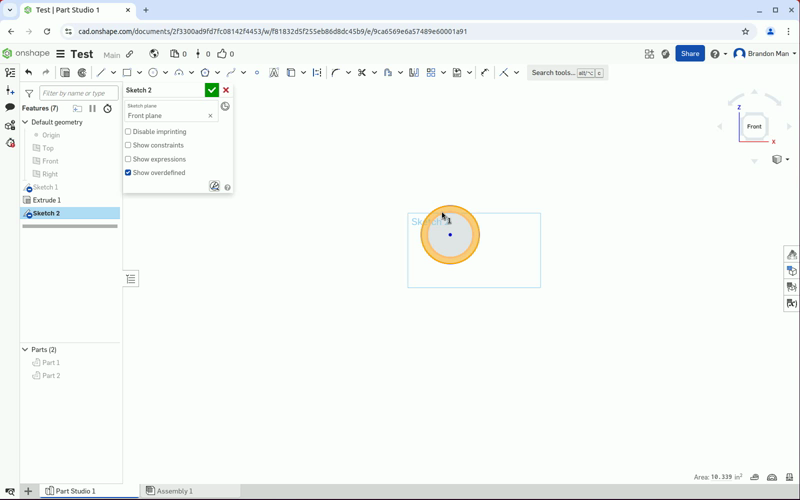
scroll(-6)
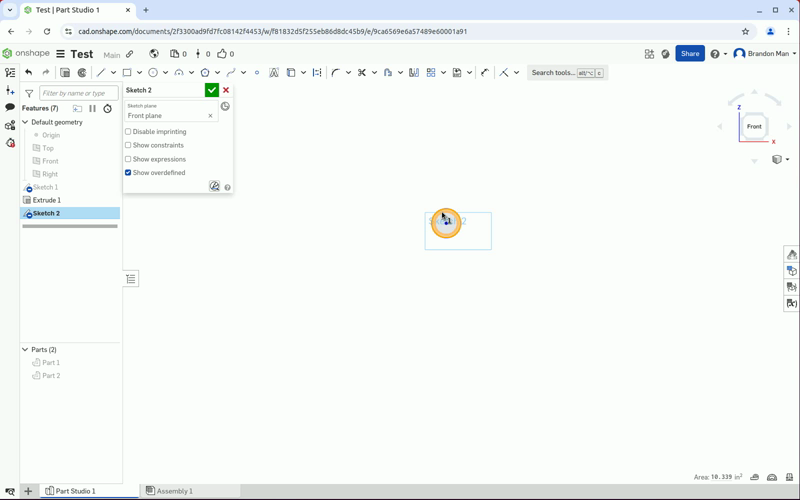
mouse_move(73, 352)
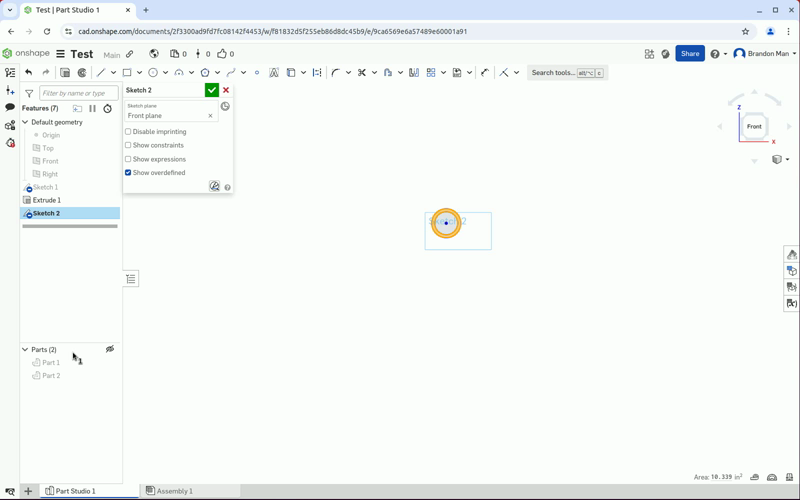
key(shift+y)
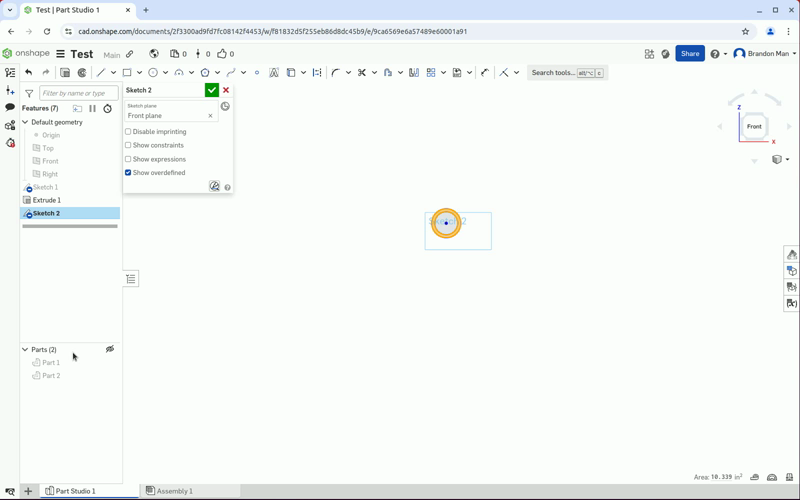
key(shift+e)
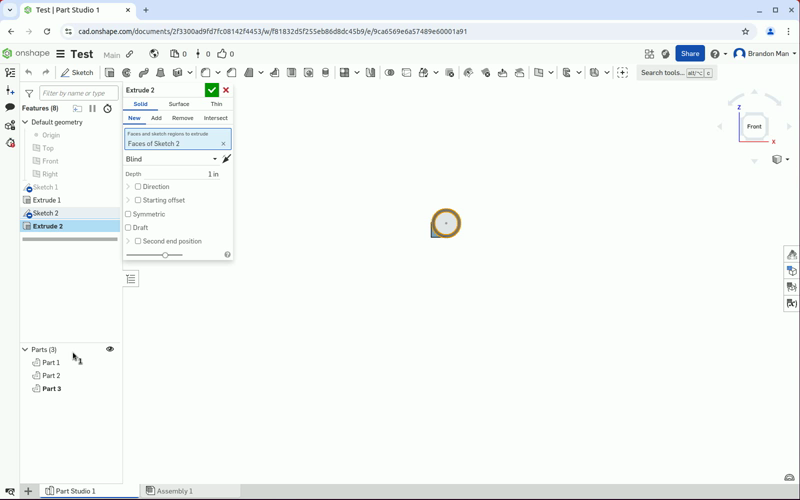
mouse_move(143, 106)
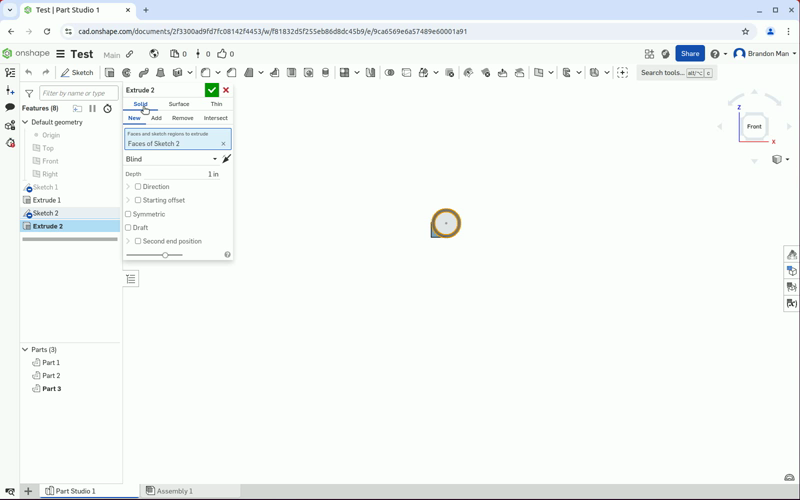
click(143, 106)
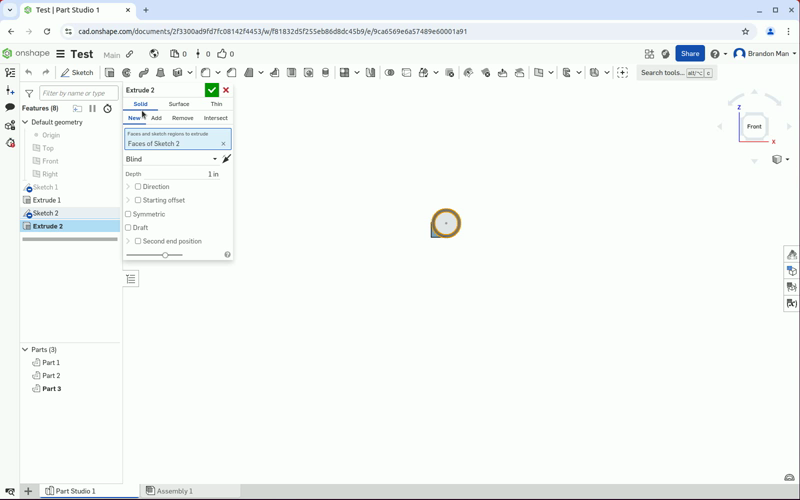
mouse_move(137, 120)
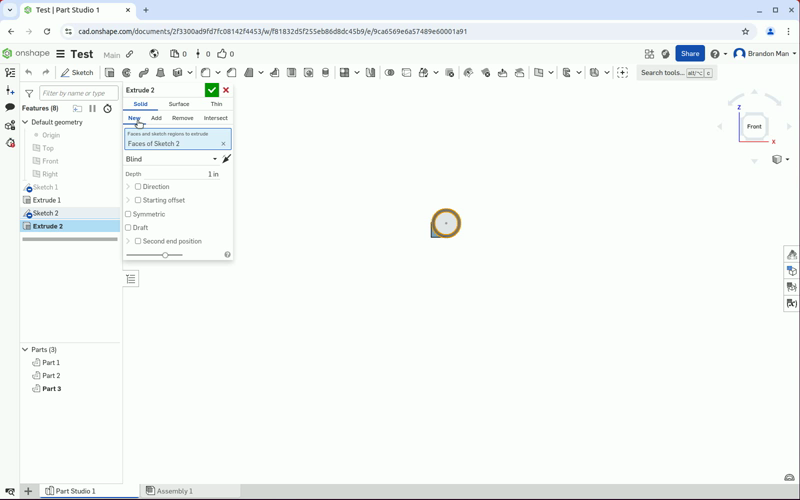
click(137, 120)
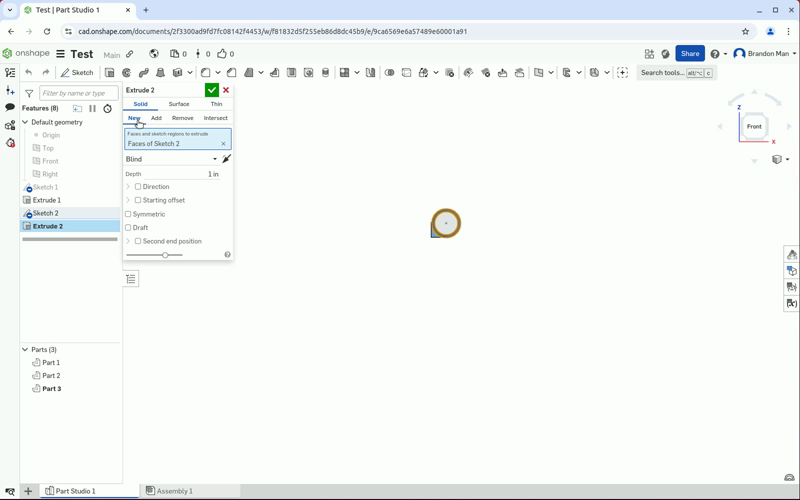
key(tab, 4)
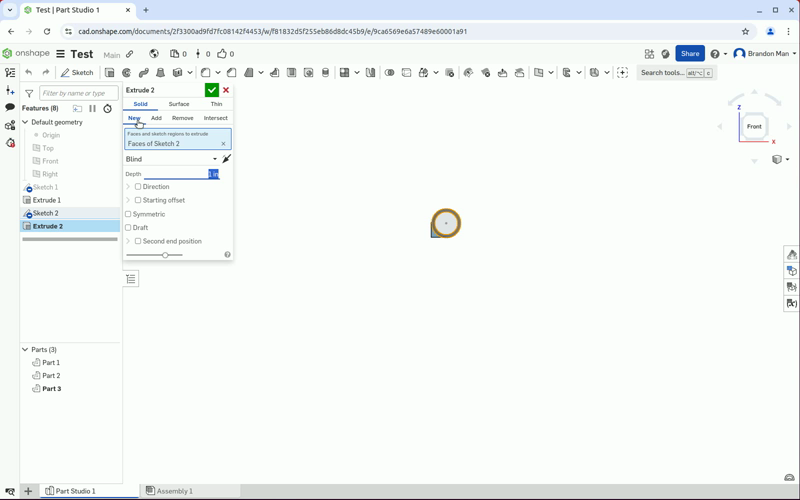
text(23.108)
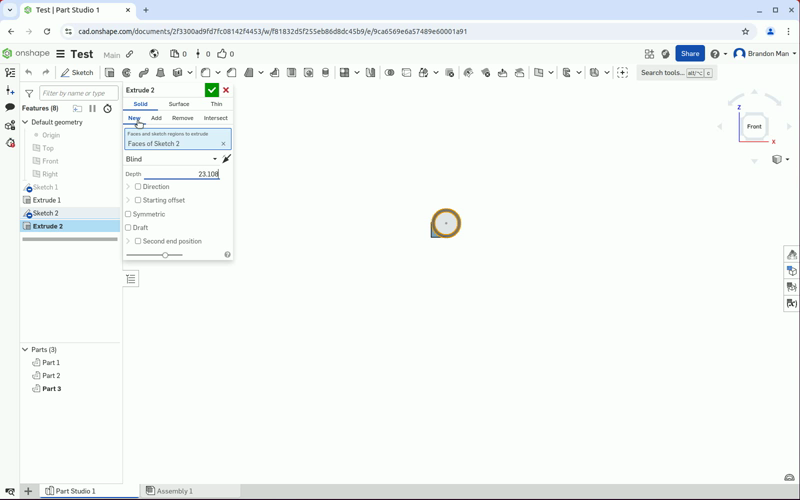
key(enter)
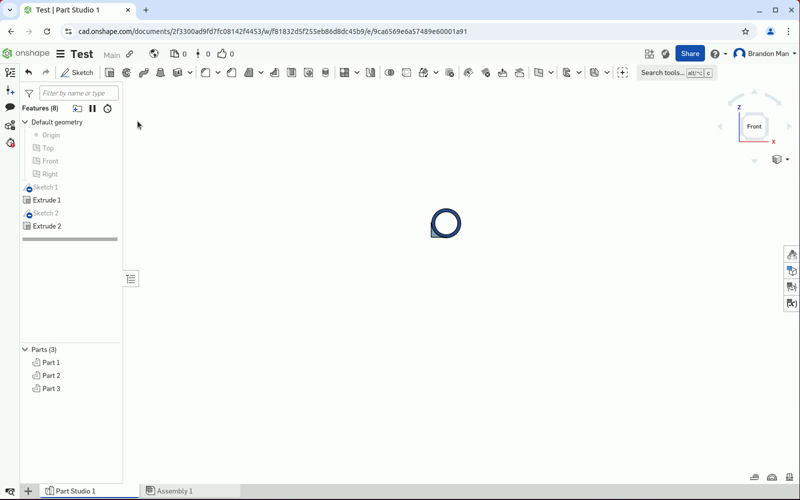
key(shift+h)
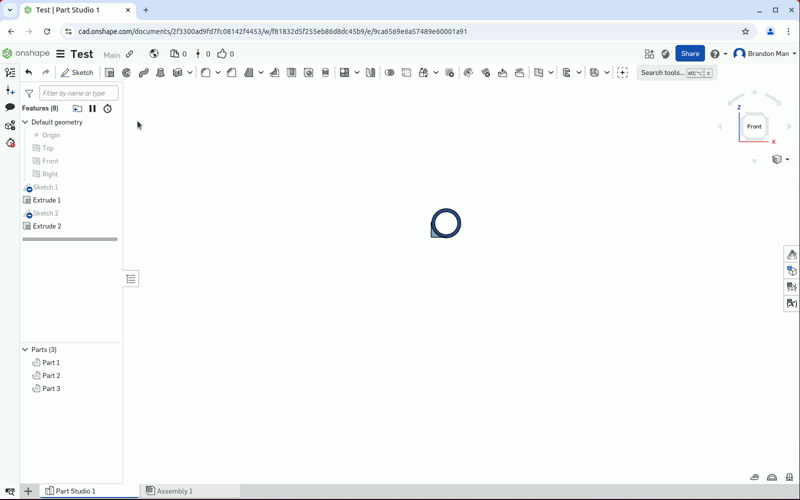
key(shift+h)
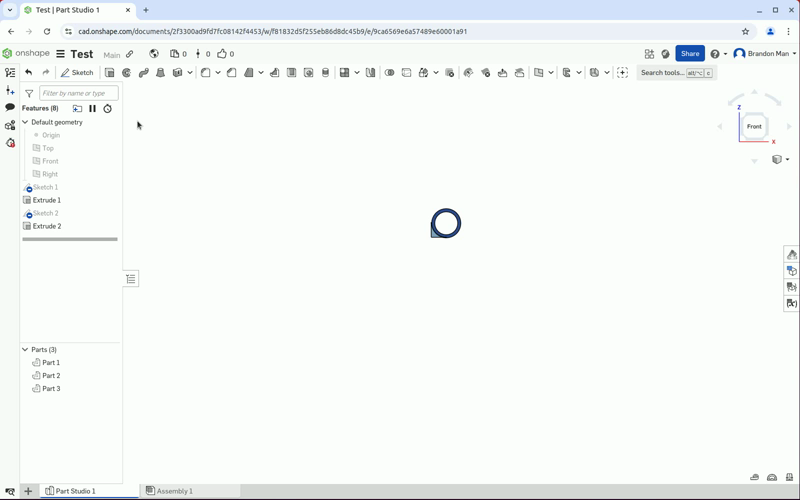
mouse_move(73, 189)
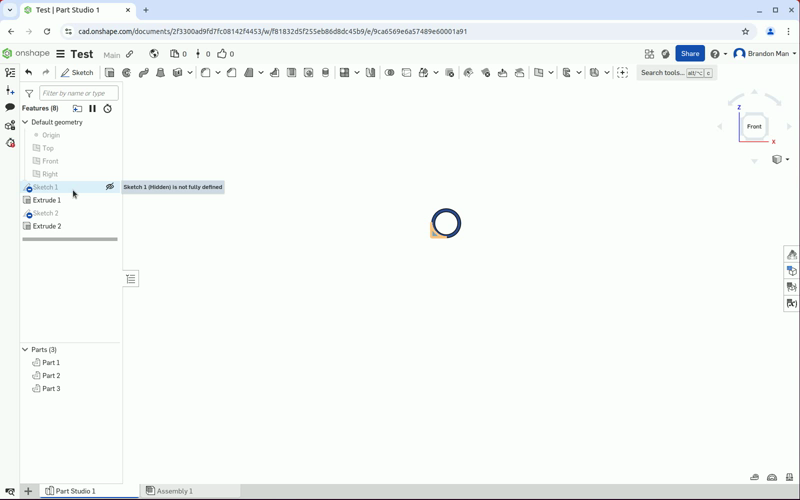
click(73, 189)
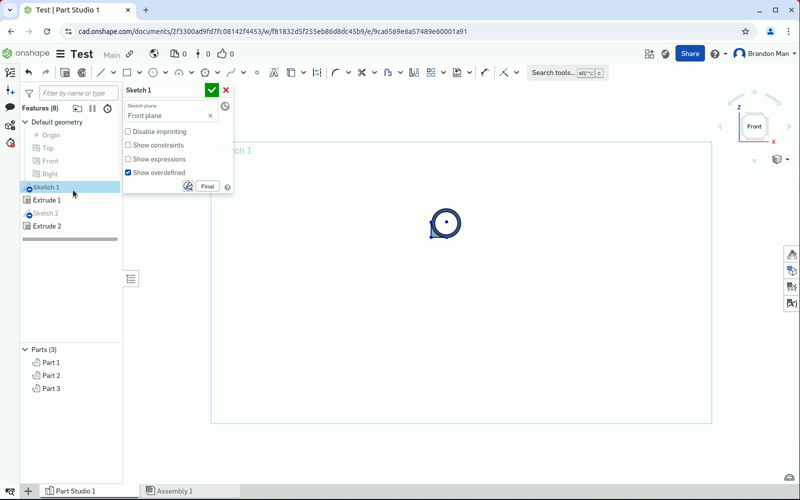
mouse_move(229, 92)
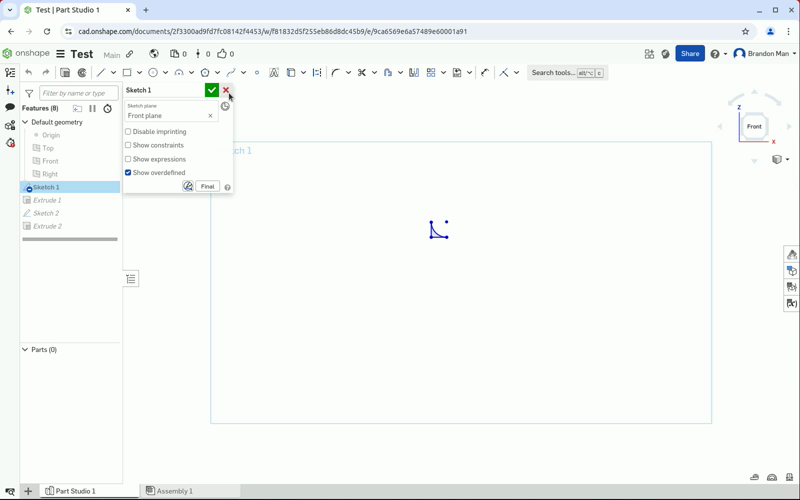
click(229, 92)
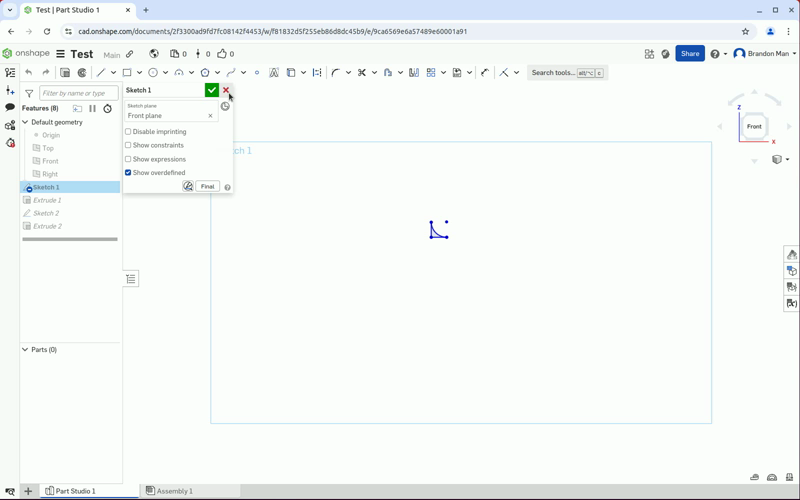
key(shift+s)
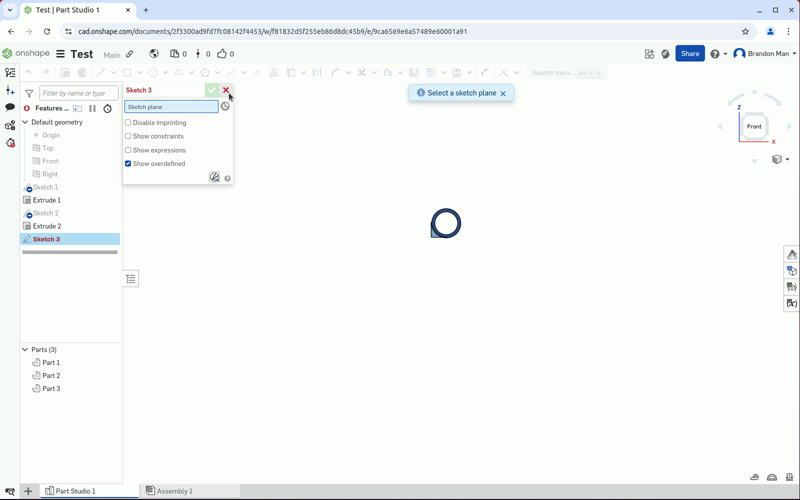
mouse_move(73, 163)
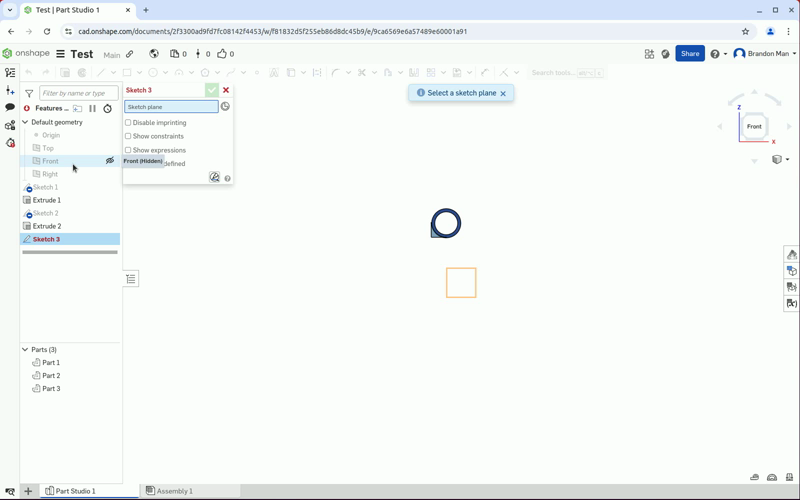
click(73, 163)
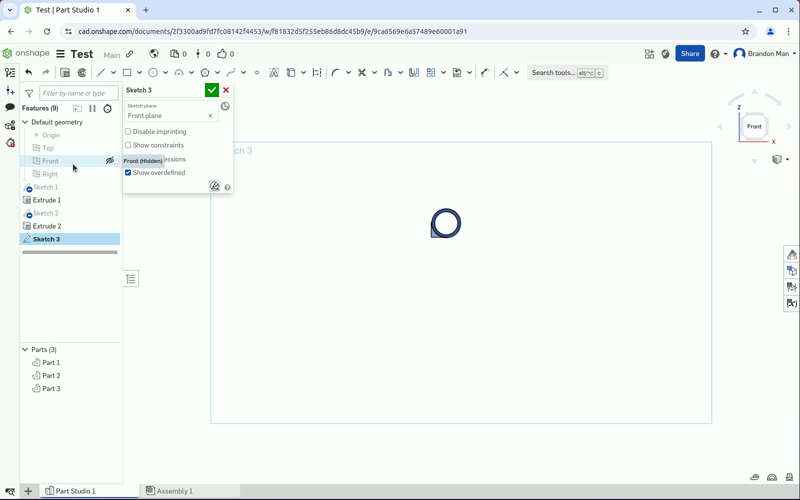
mouse_move(73, 352)
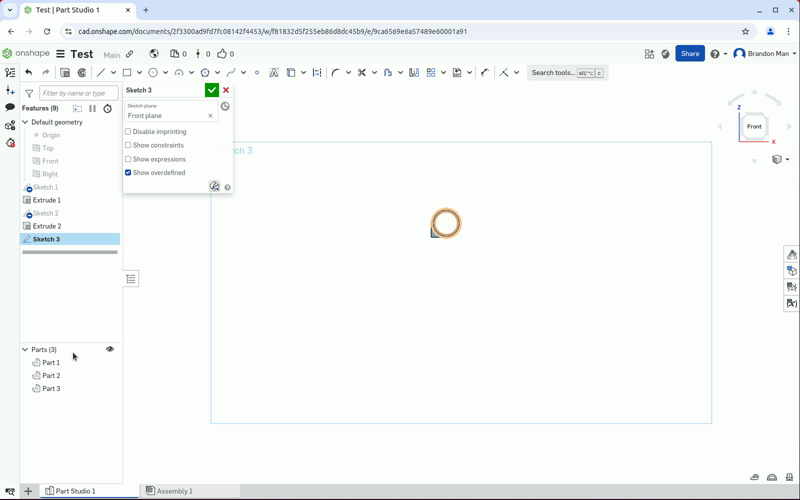
key(y)
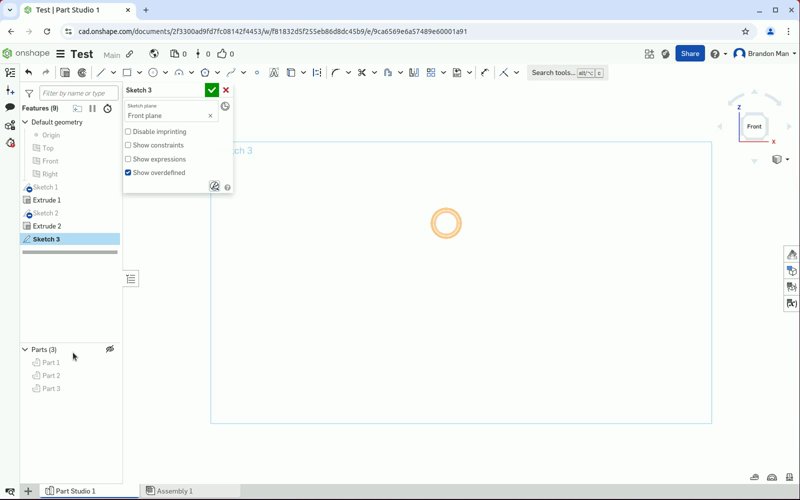
key(l)
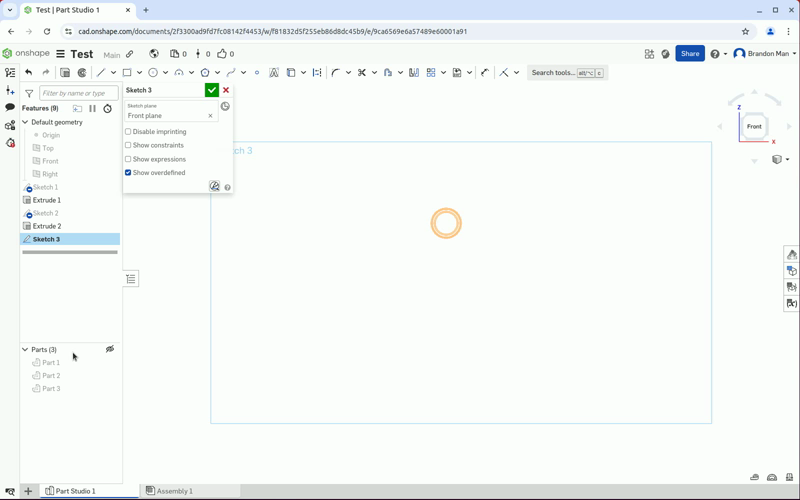
key_down(shift)
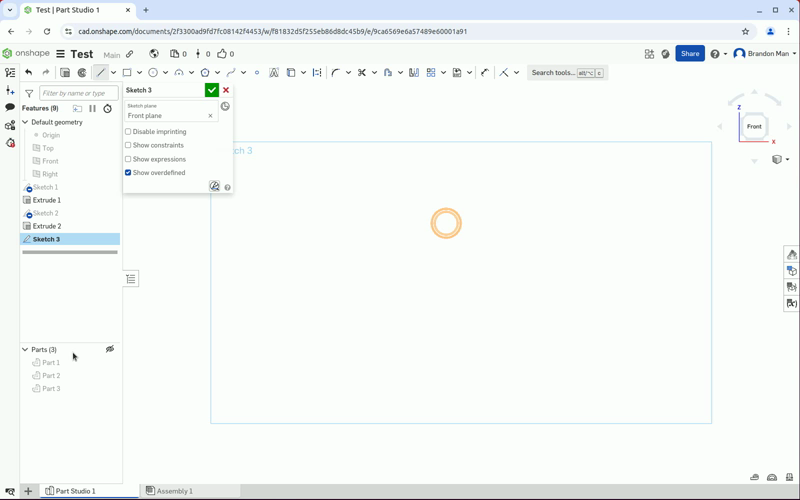
mouse_move(445, 237)
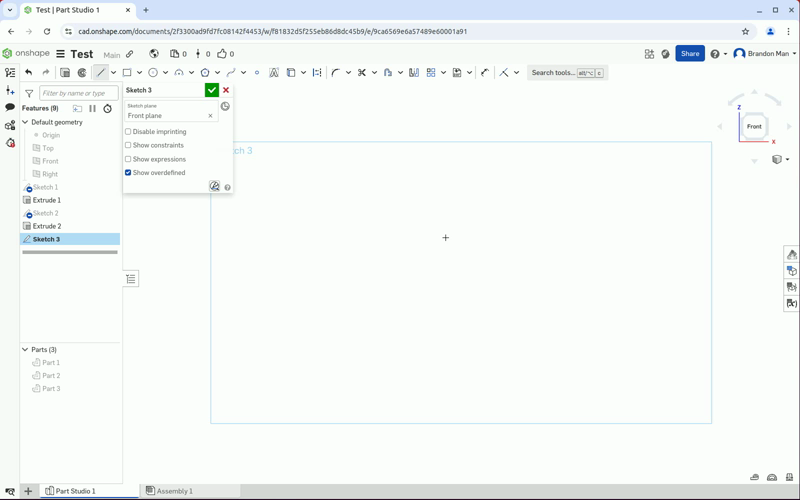
click(445, 237)
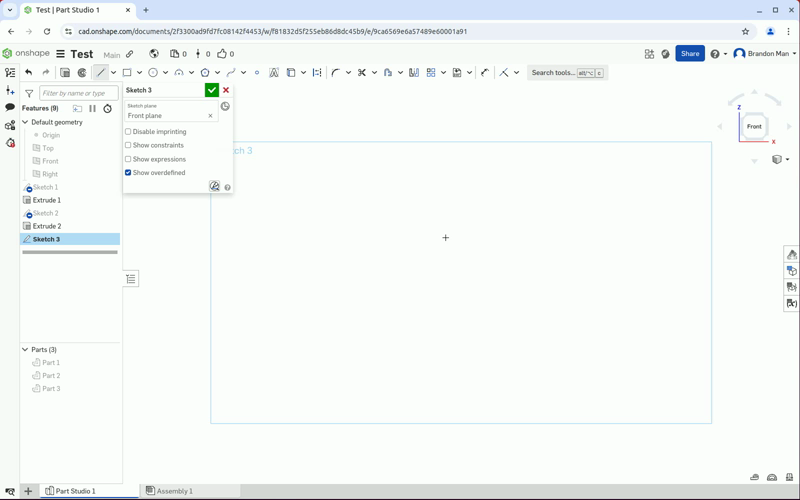
key_up(shift)
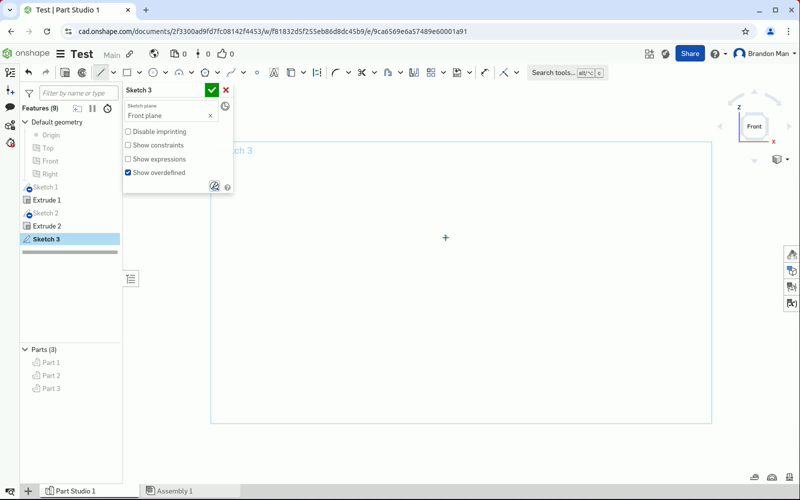
key_down(shift)
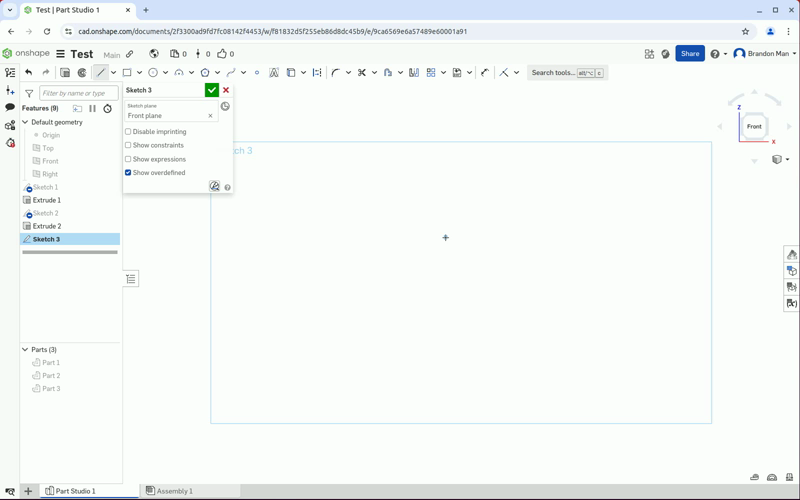
mouse_move(475, 237)
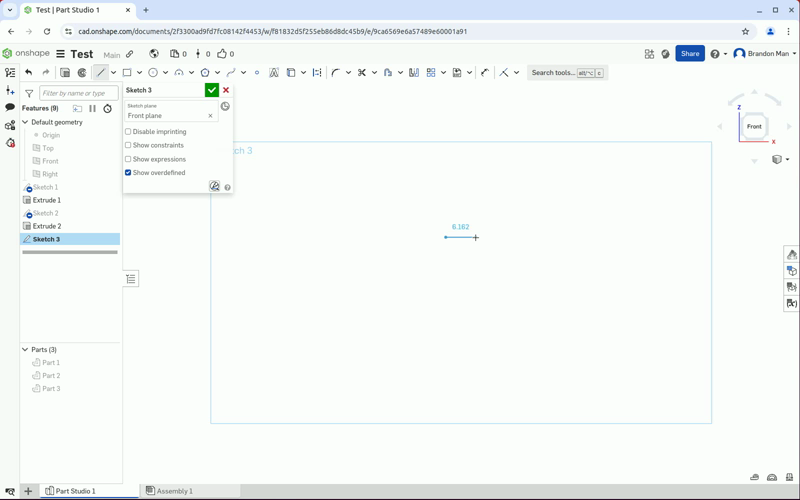
mouse_move(460, 237)
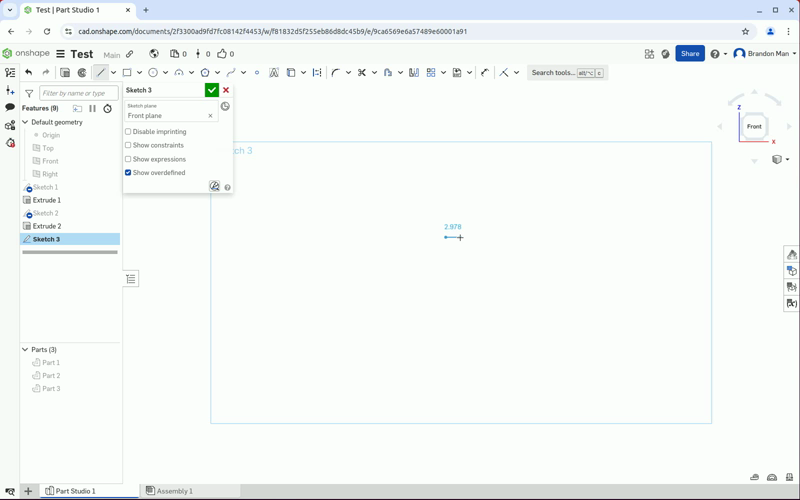
click(460, 237)
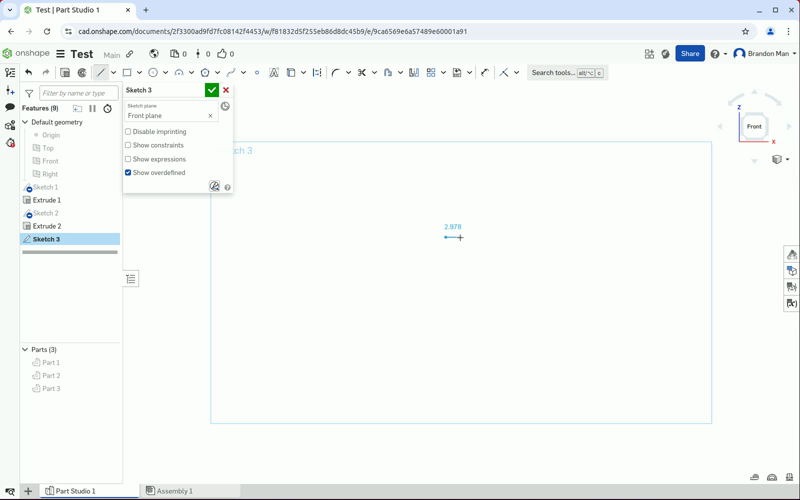
key_up(shift)
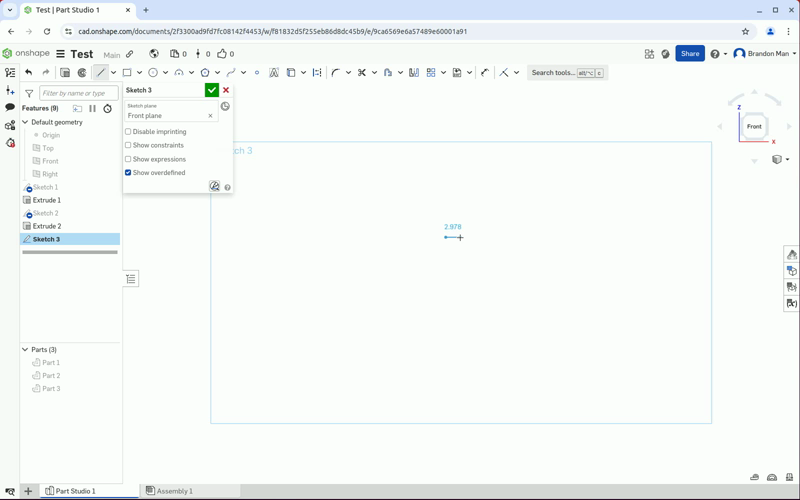
key_down(shift)
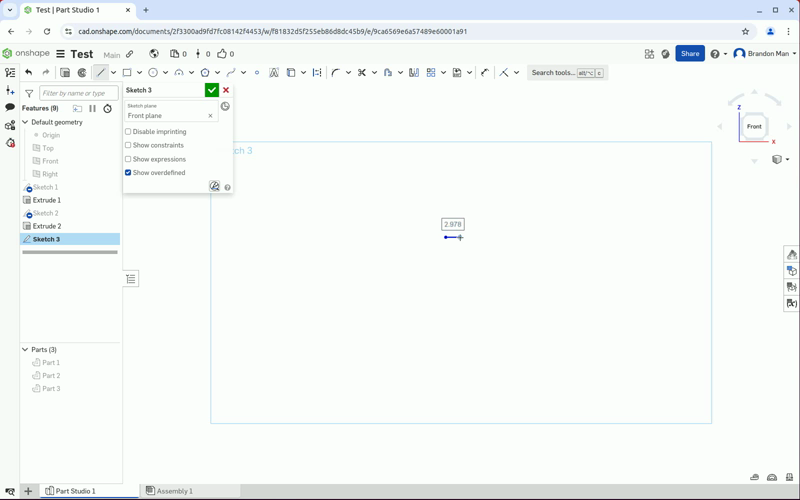
mouse_move(490, 237)
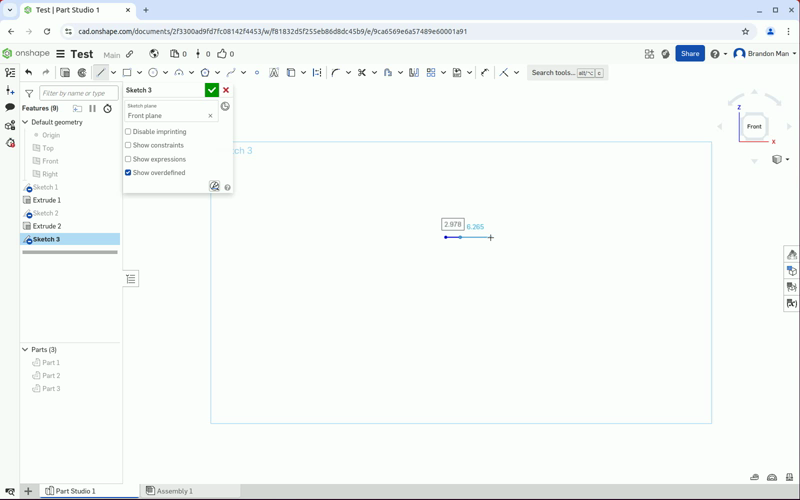
mouse_move(460, 222)
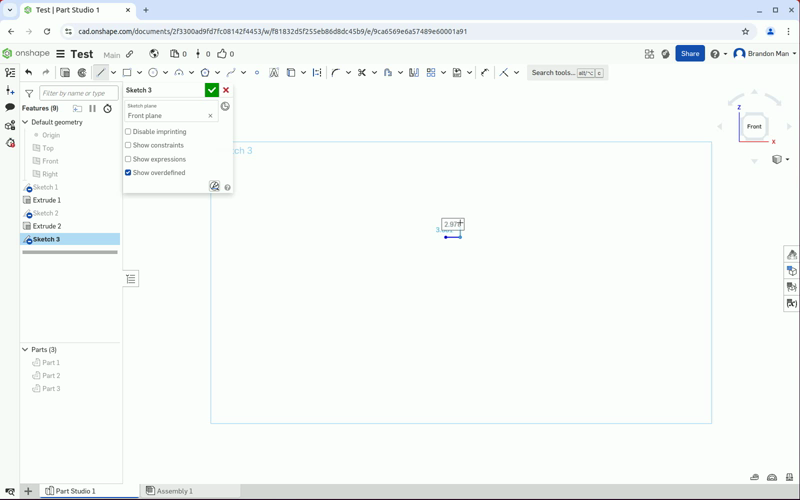
click(460, 222)
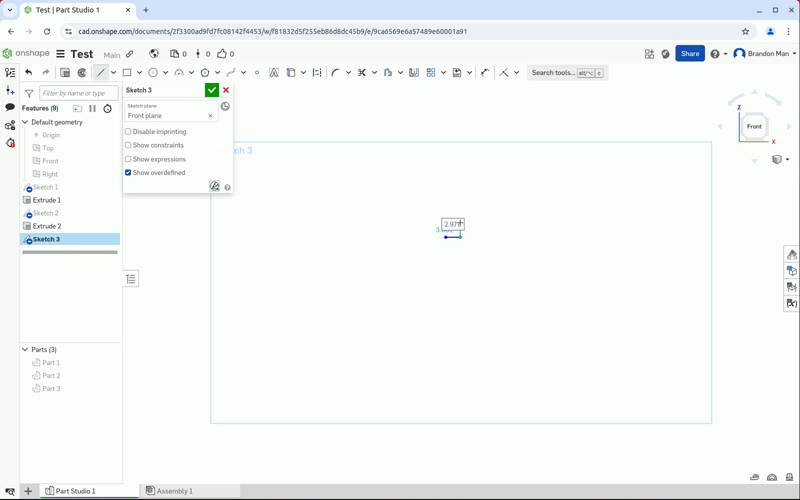
key_up(shift)
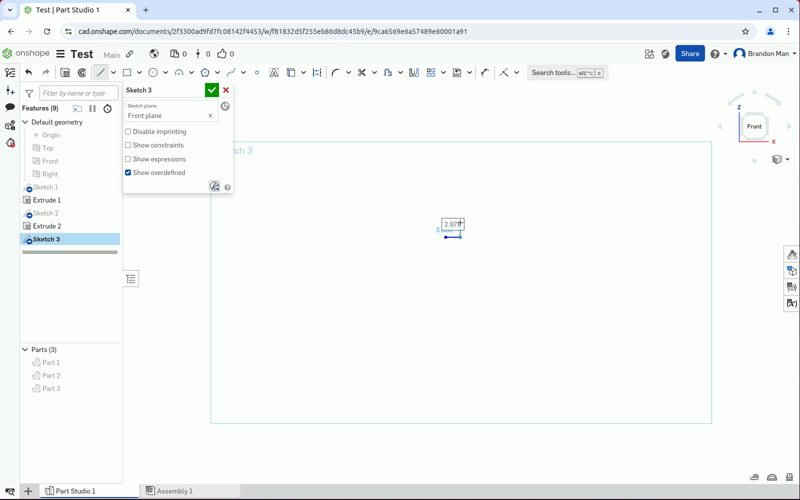
key(esc)
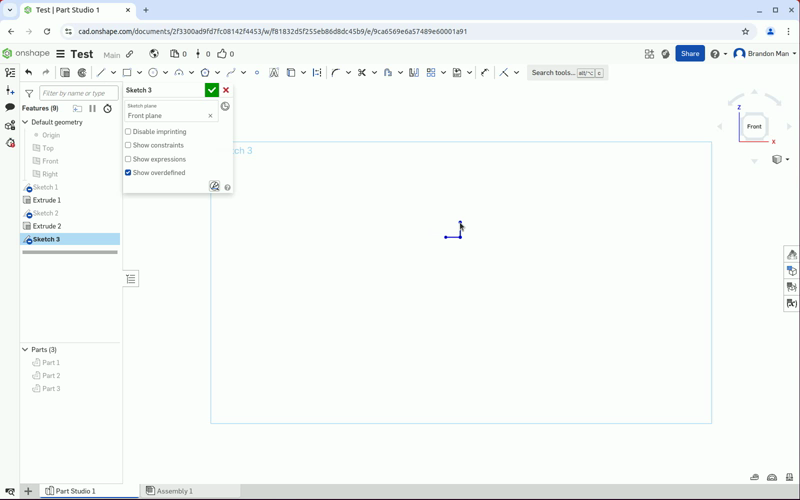
key(a)
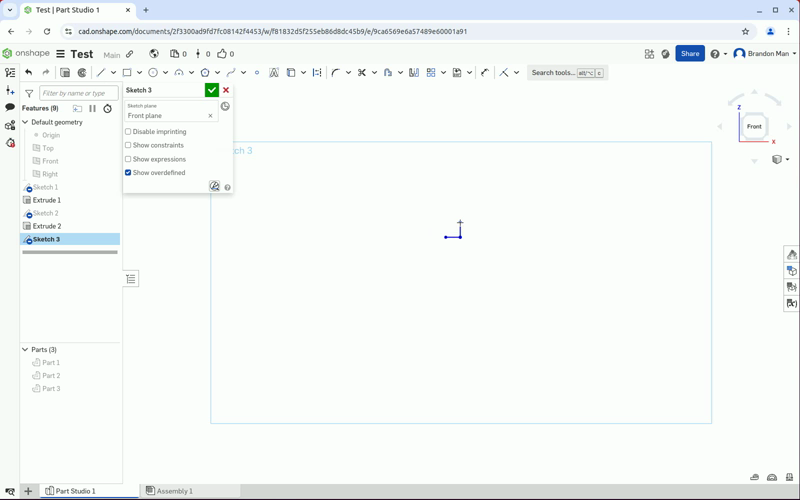
mouse_move(460, 222)
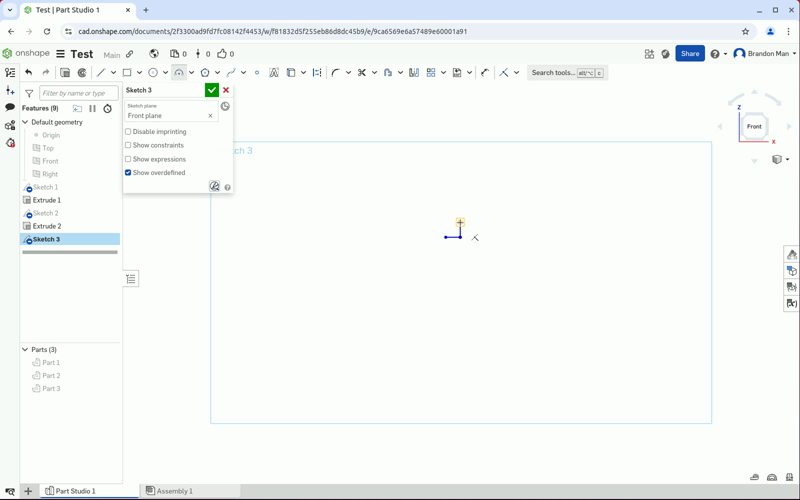
click(460, 222)
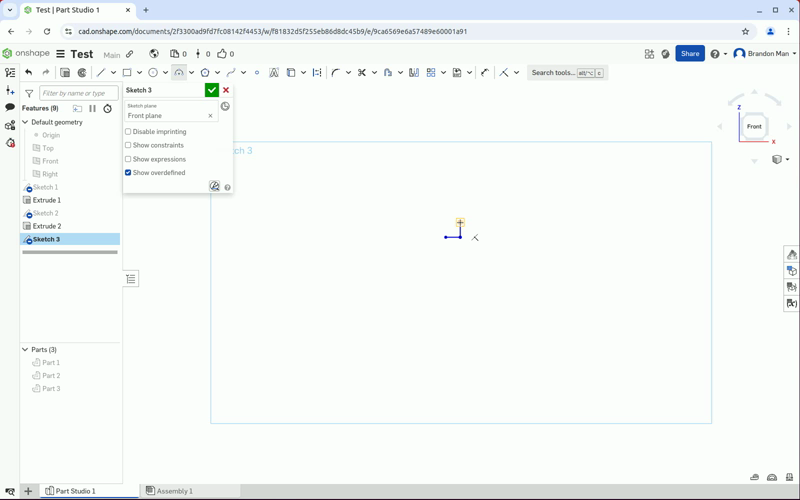
mouse_move(445, 237)
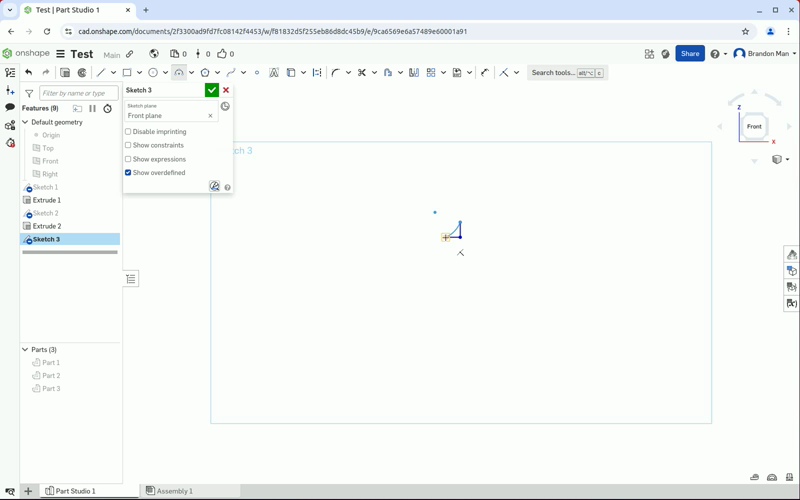
click(445, 237)
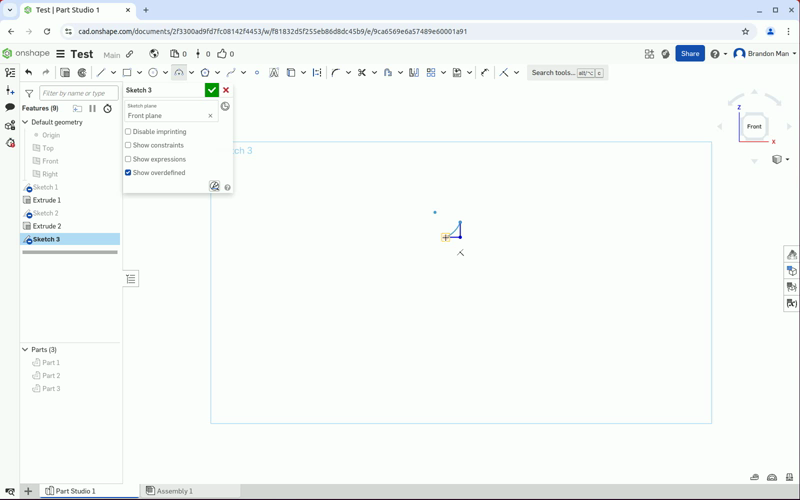
key_down(shift)
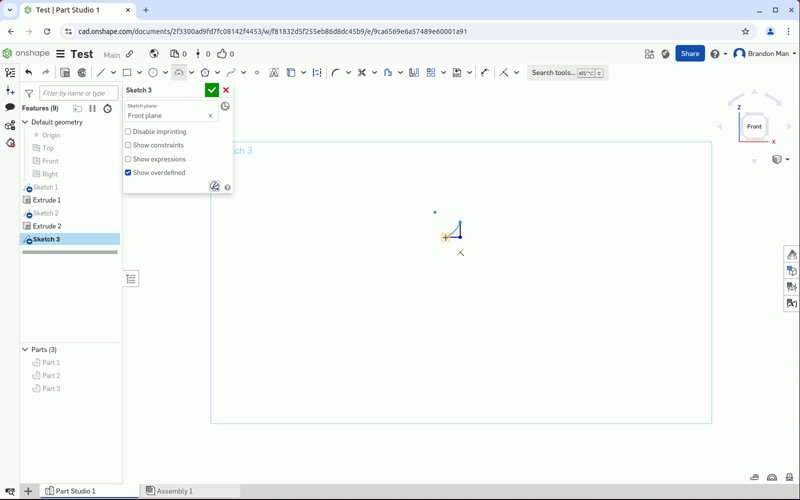
mouse_move(456, 232)
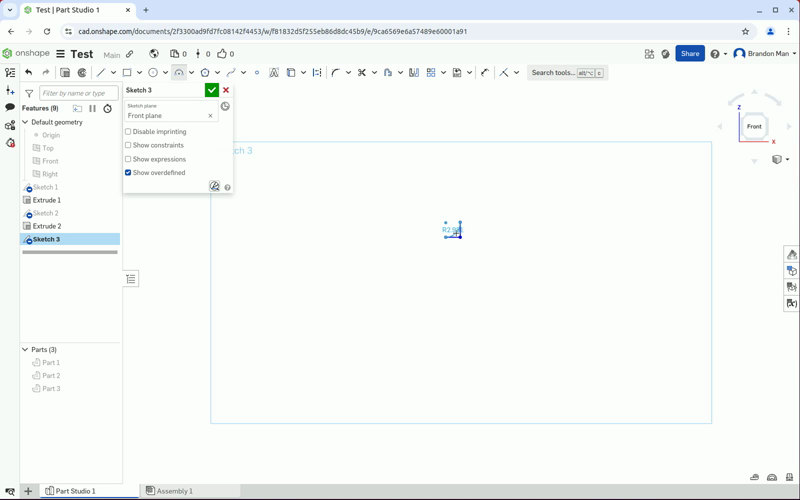
click(456, 232)
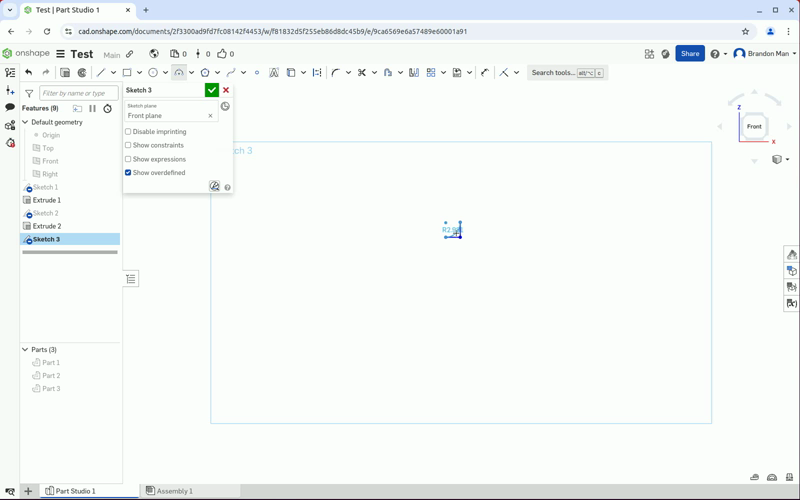
key_up(shift)
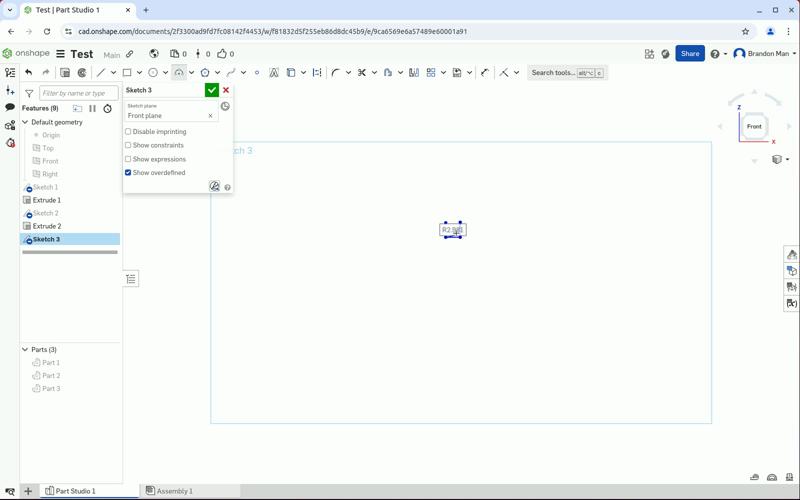
key(esc)
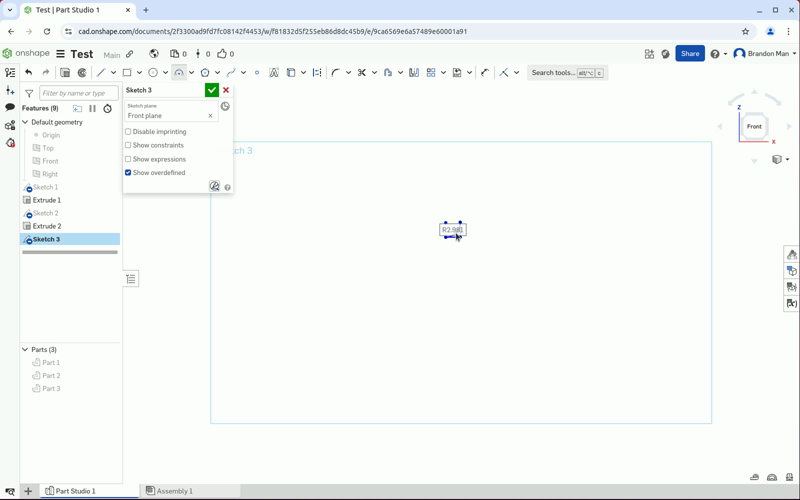
mouse_move(454, 234)
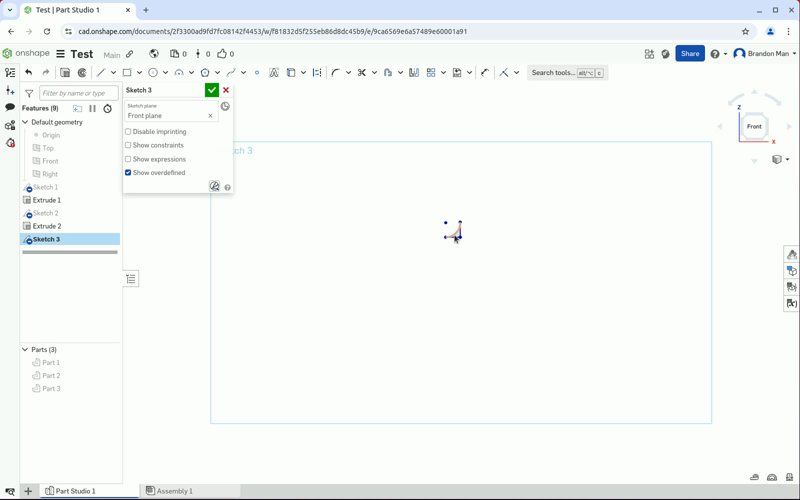
scroll(6)
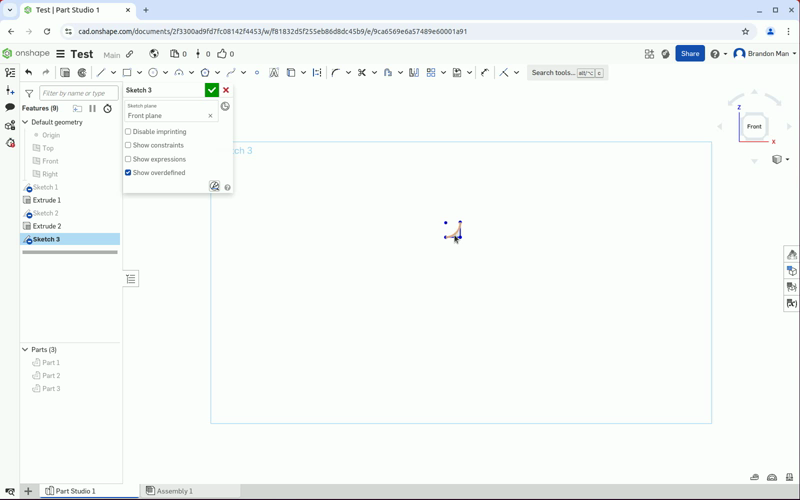
scroll(6)
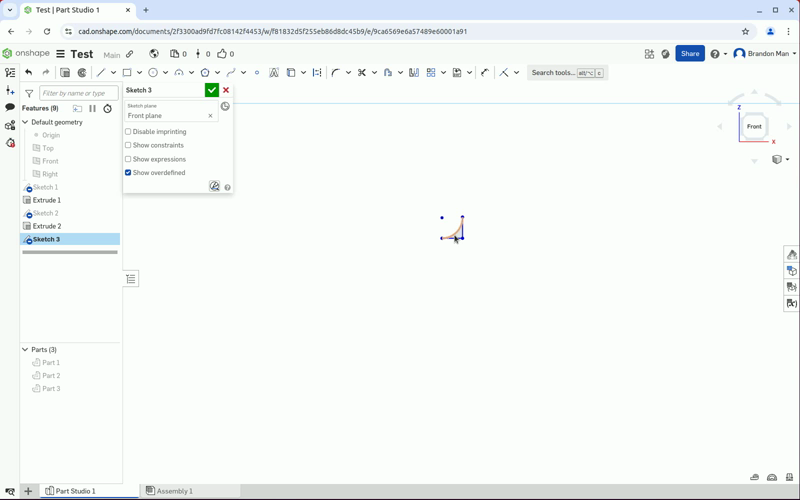
scroll(6)
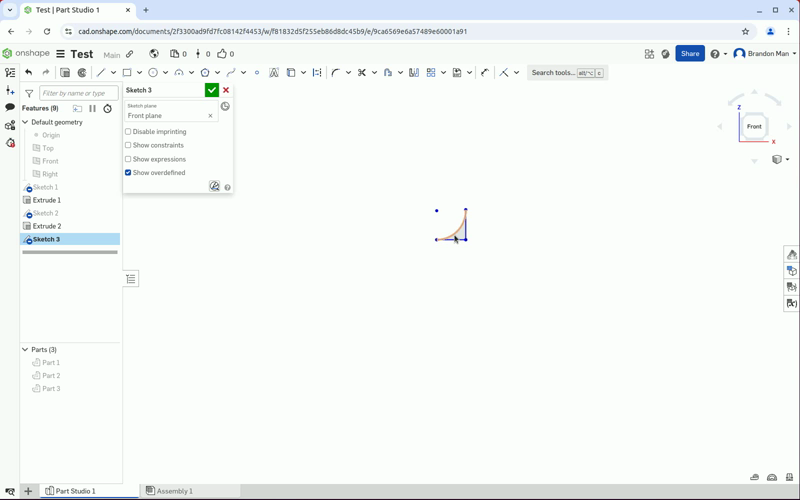
scroll(6)
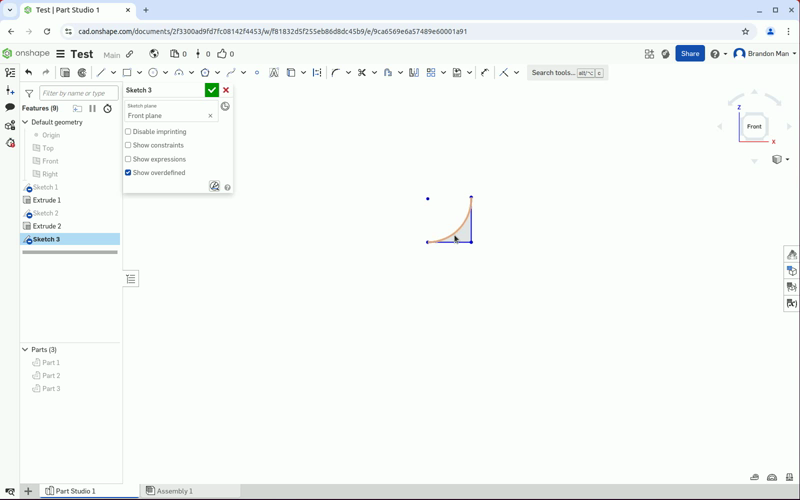
scroll(6)
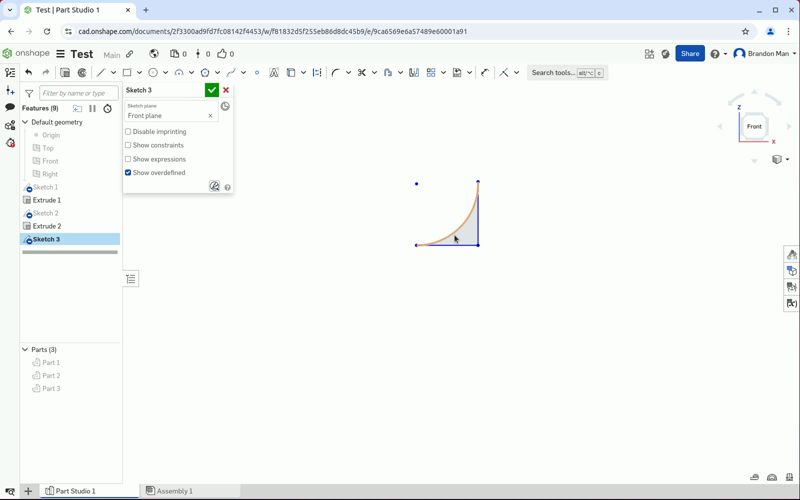
scroll(6)
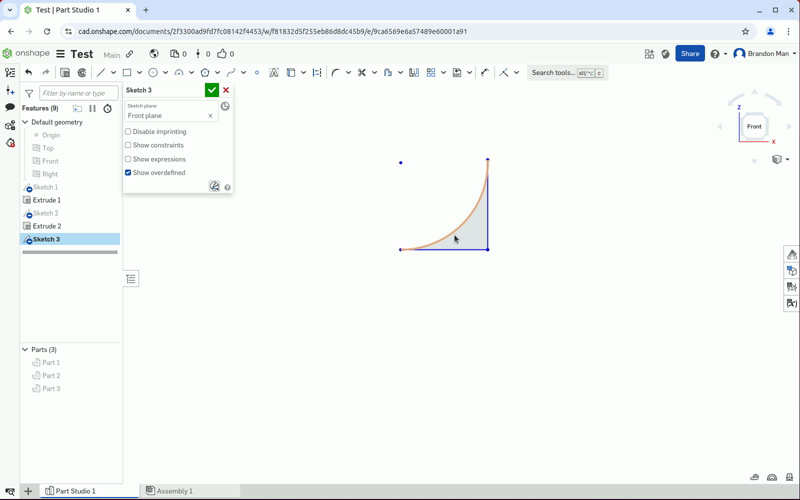
scroll(6)
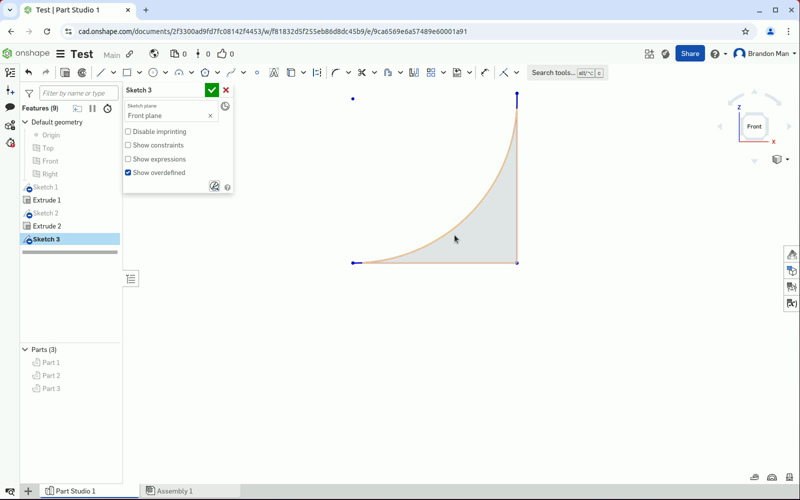
click(454, 234)
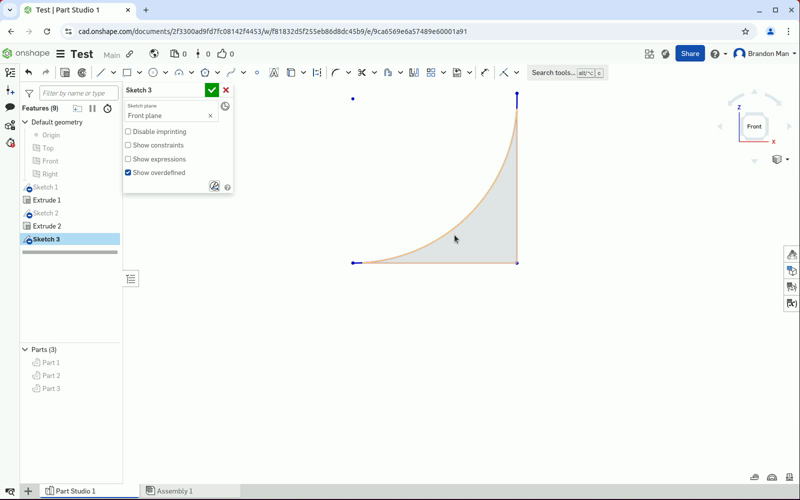
scroll(-6)
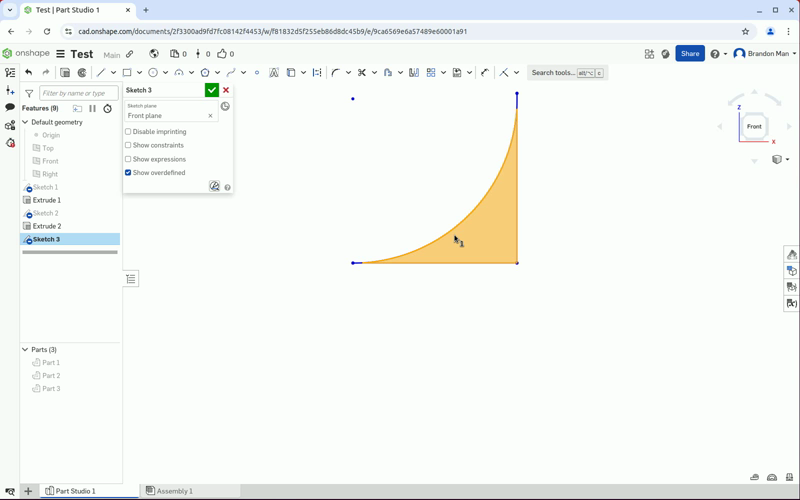
scroll(-6)
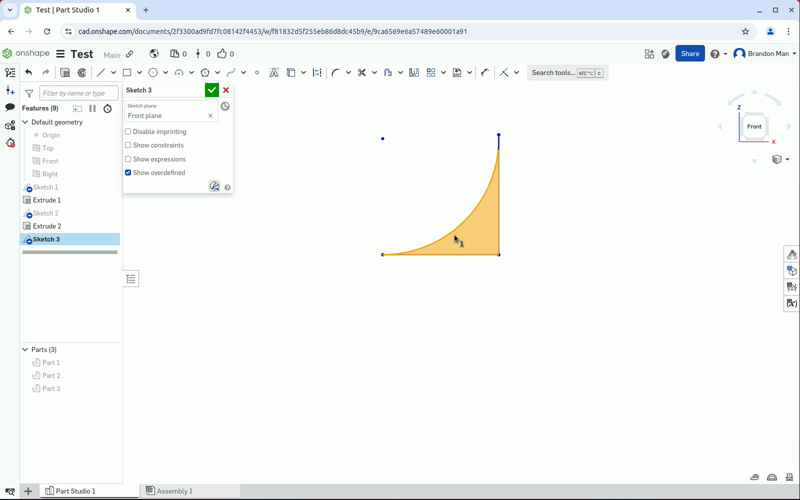
scroll(-6)
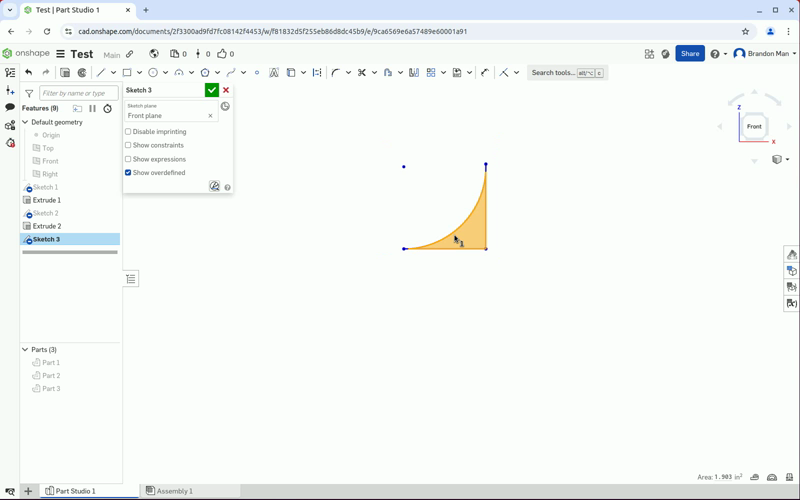
scroll(-6)
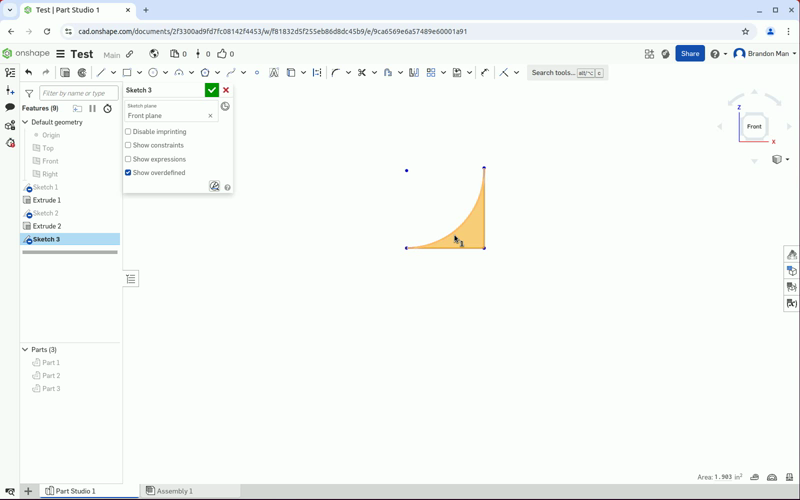
scroll(-6)
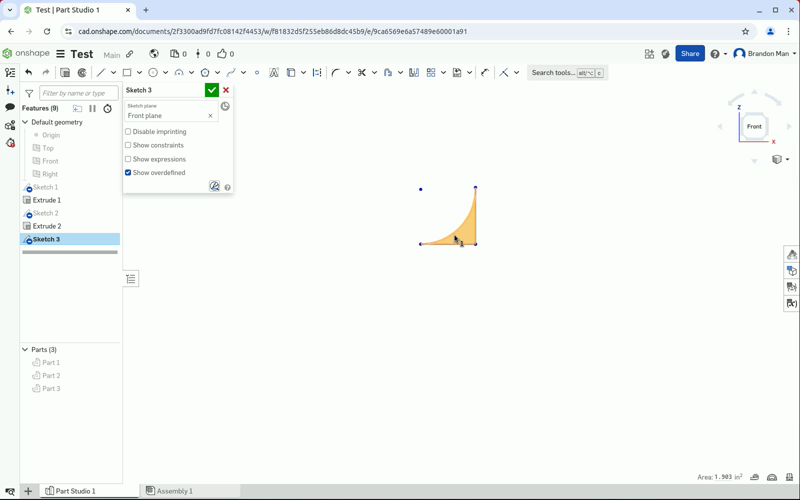
scroll(-6)
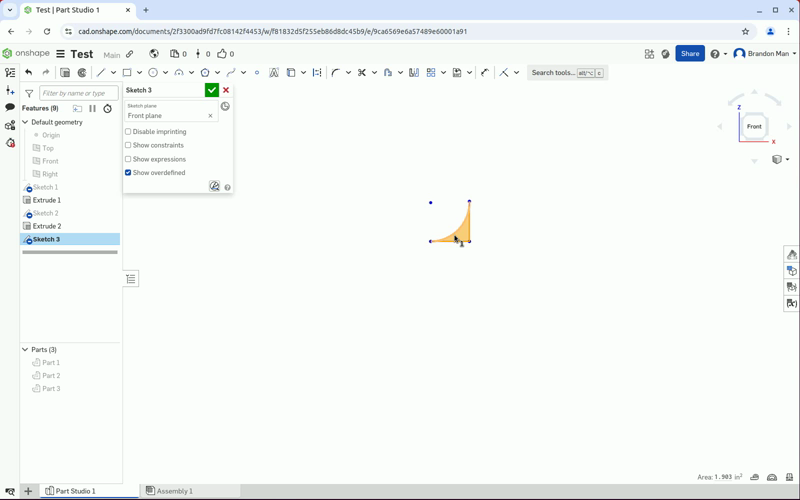
scroll(-6)
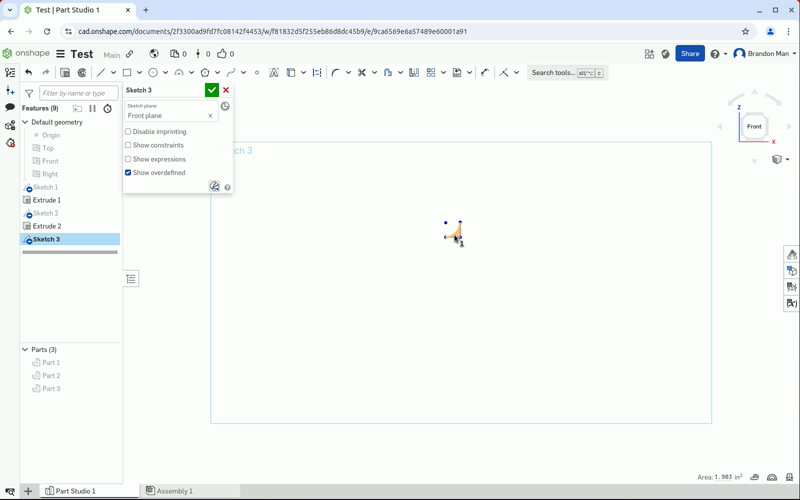
mouse_move(73, 352)
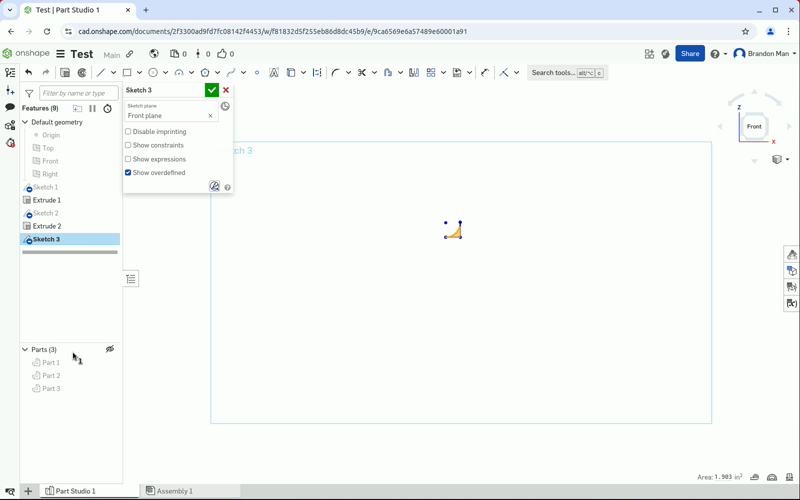
key(shift+y)
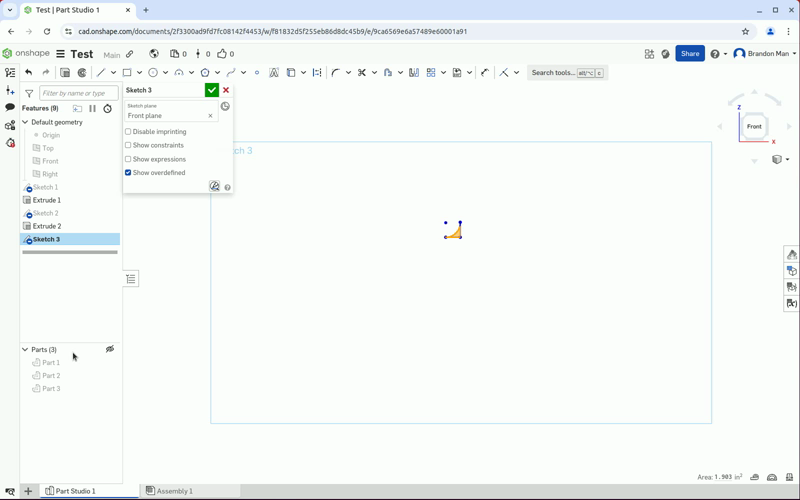
key(shift+e)
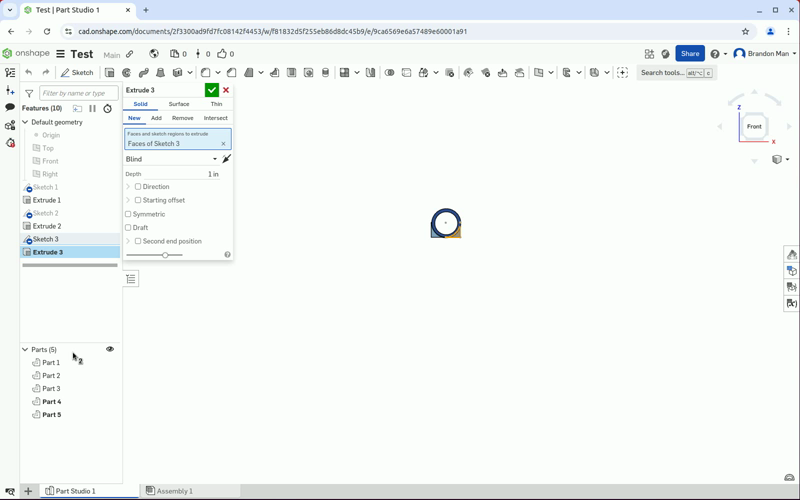
mouse_move(143, 106)
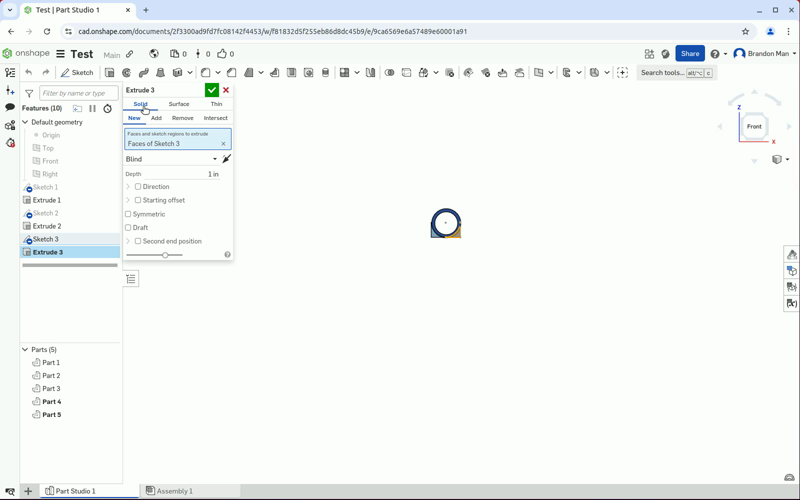
click(143, 106)
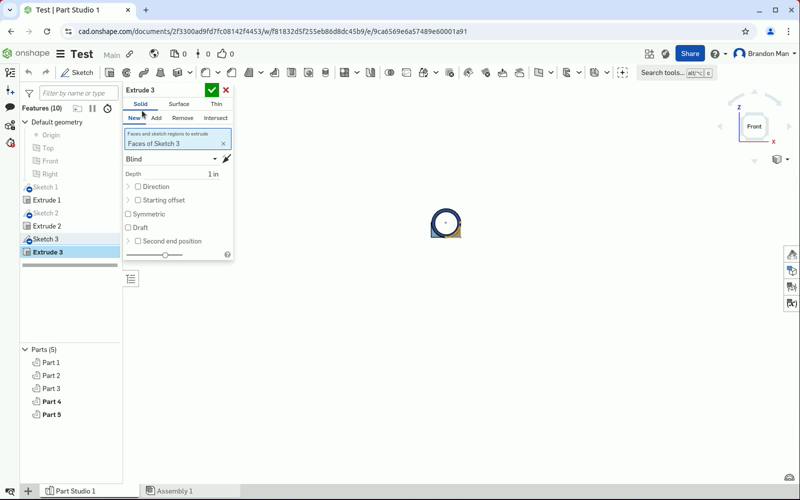
mouse_move(137, 120)
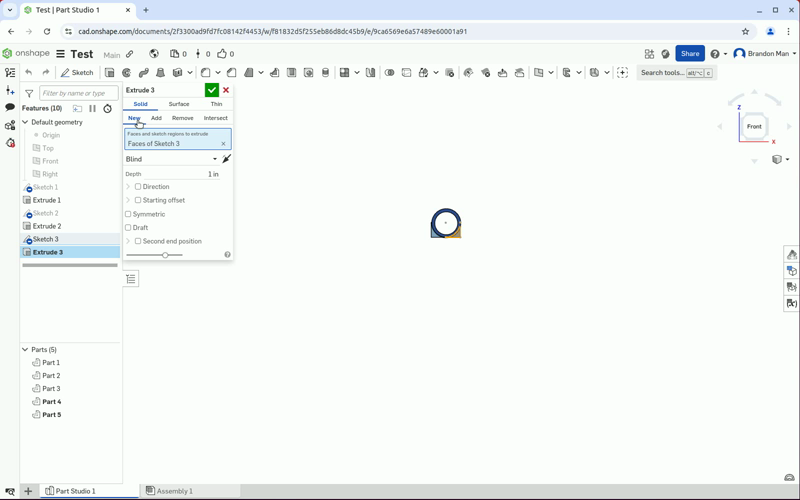
click(137, 120)
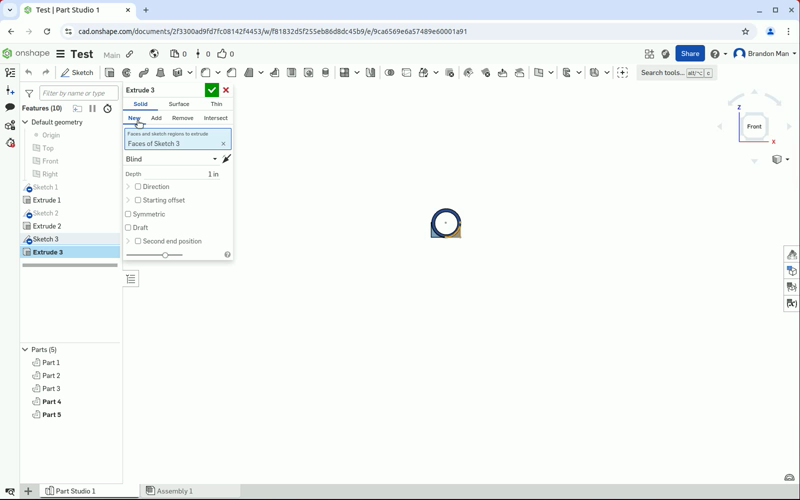
key(tab, 4)
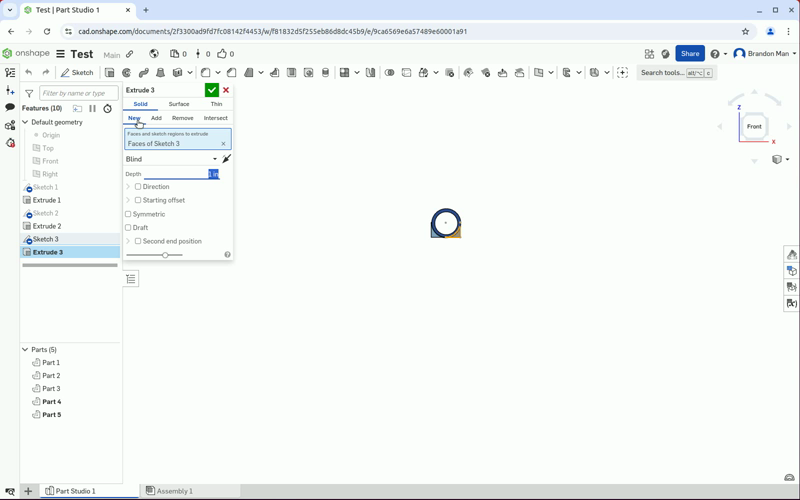
text(23.108)
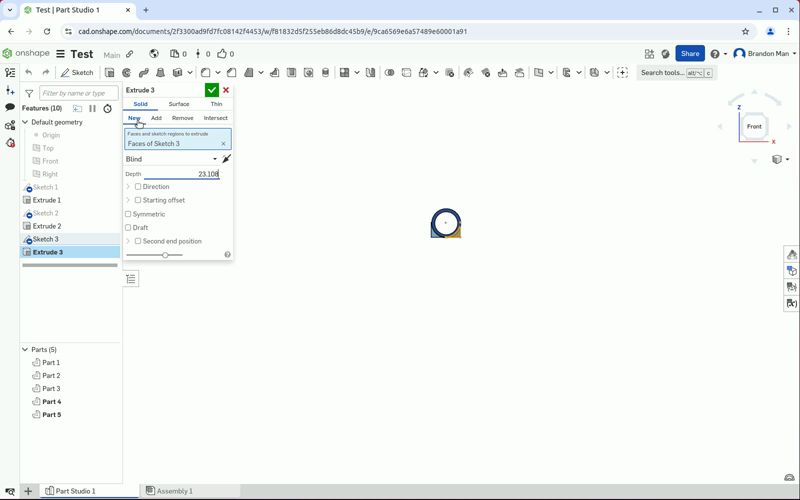
key(enter)
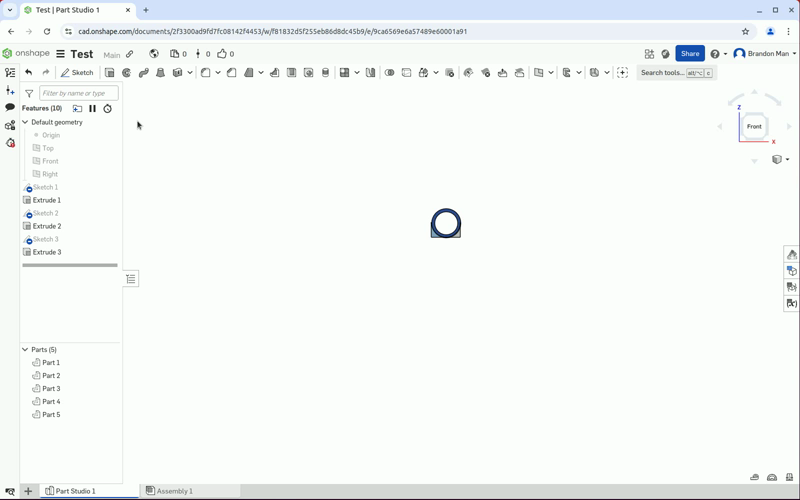
key(shift+h)
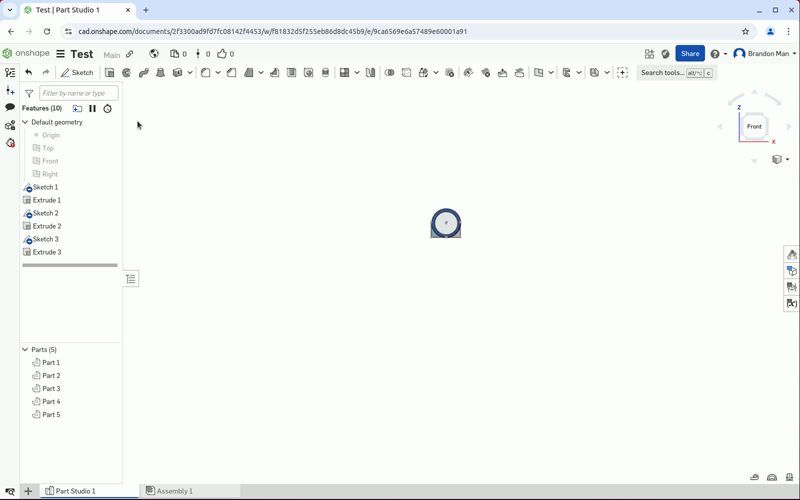
key(shift+h)
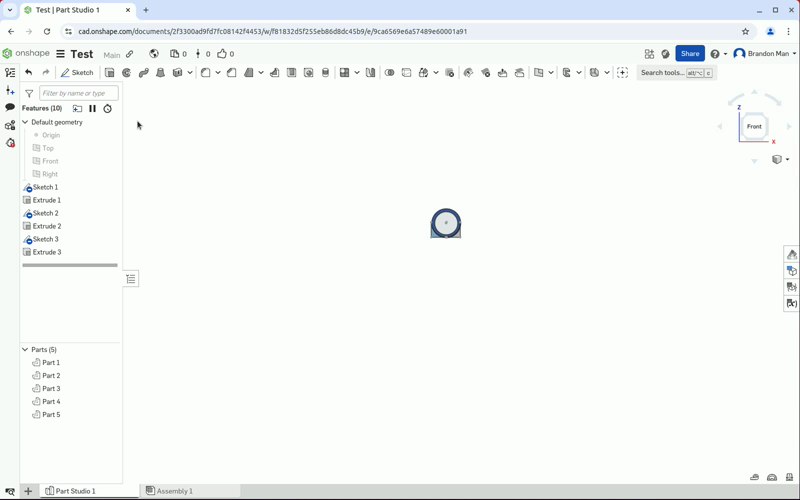
key(shift+7)
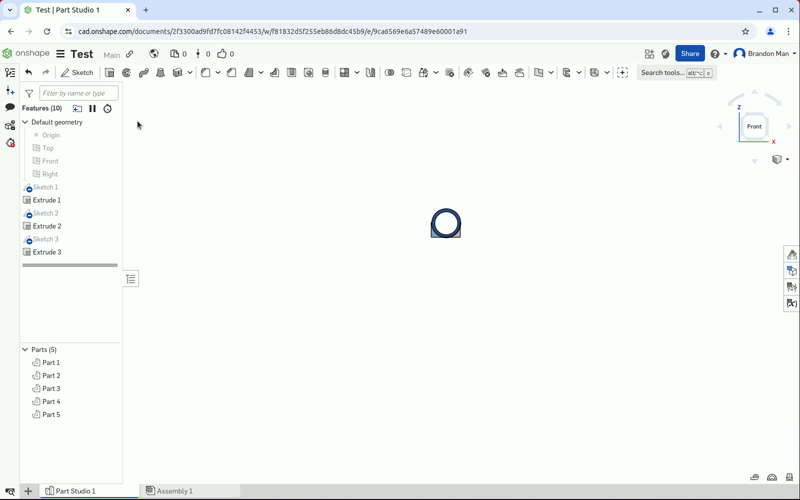
key(left, 2)
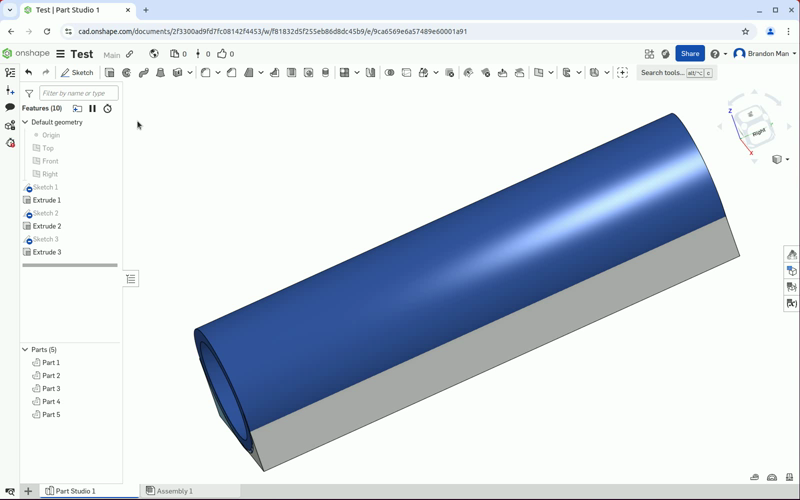
key(down, 2)
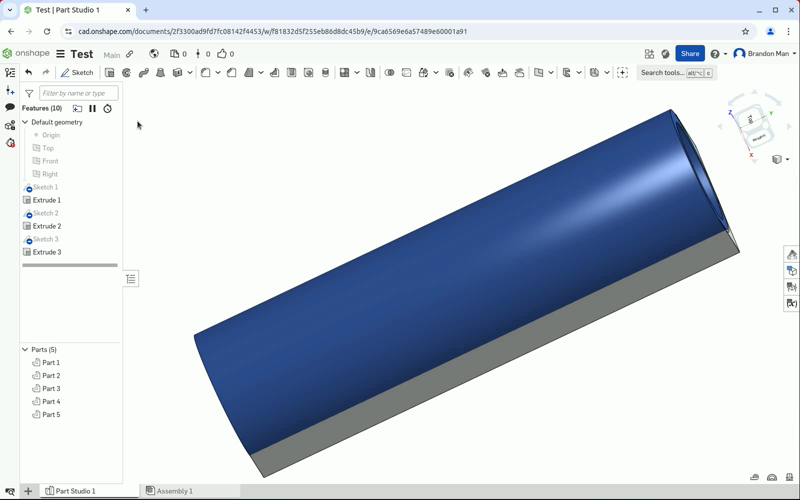
key(up, 2)
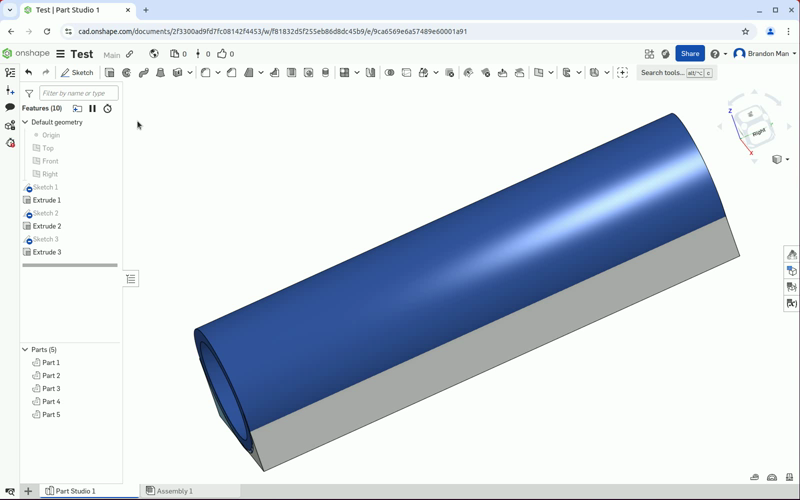
key(right, 2)
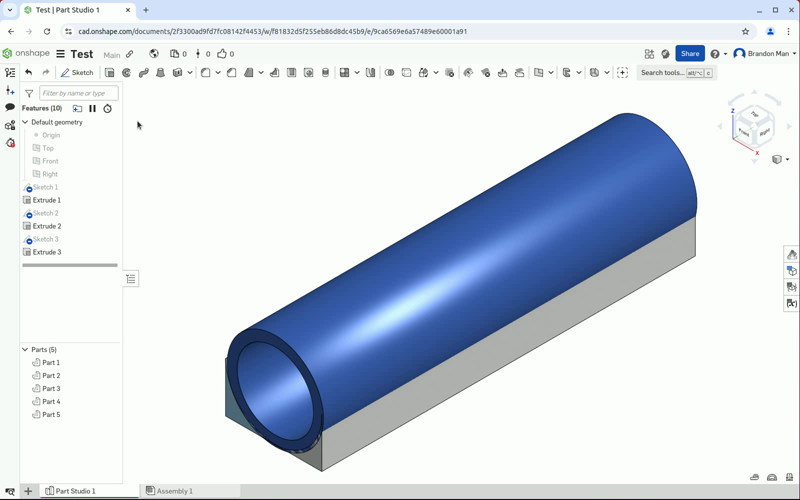
mouse_move(73, 189)
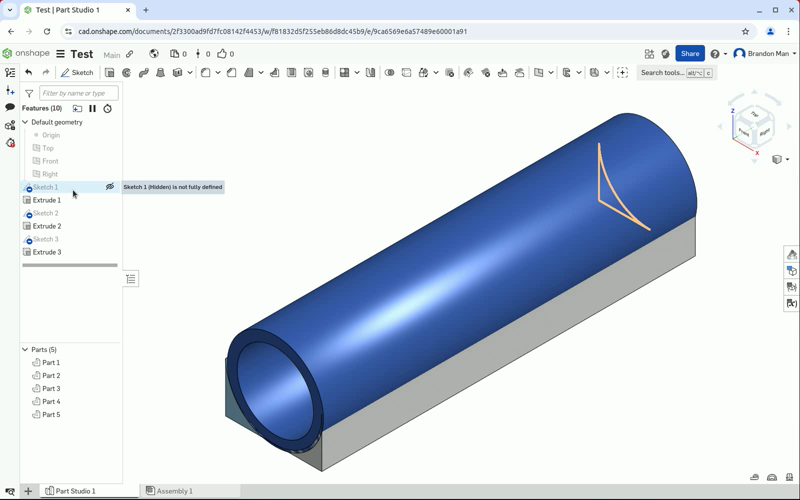
click(73, 189)